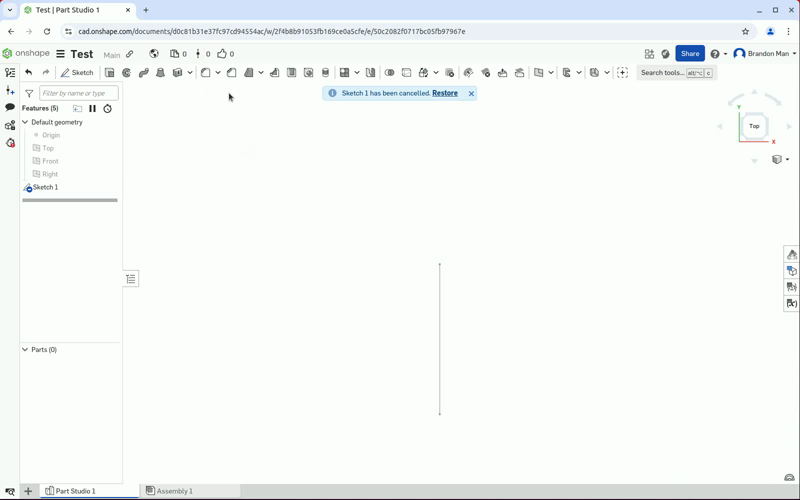
key(shift+h)
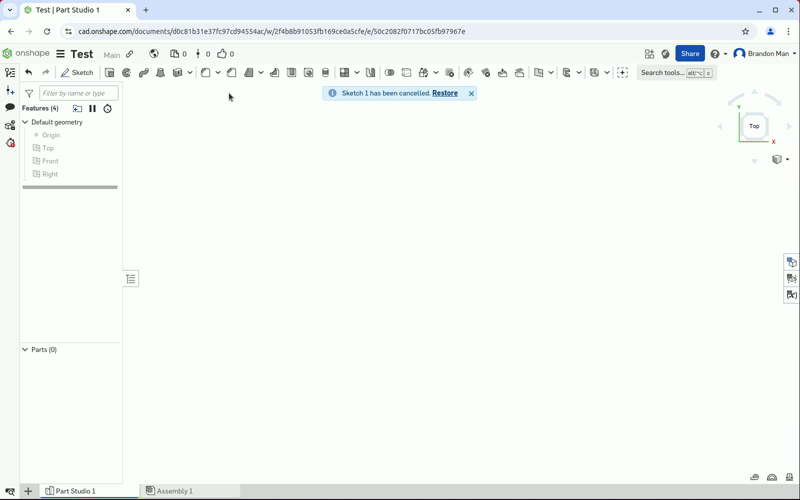
mouse_move(73, 352)
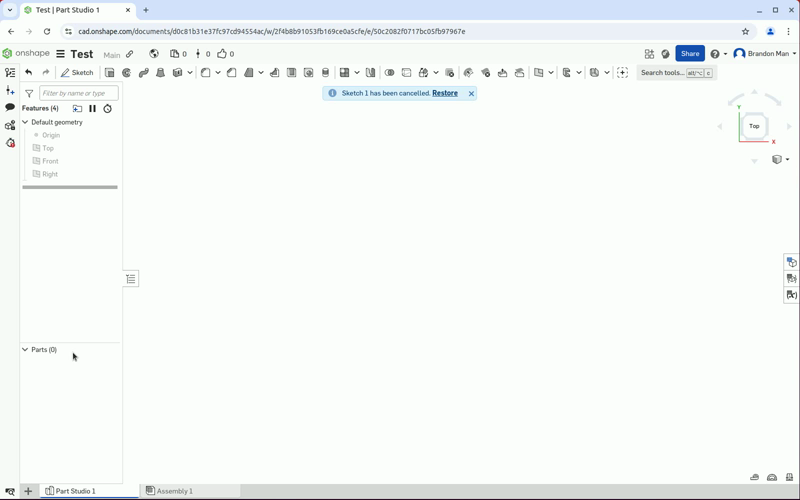
key(y)
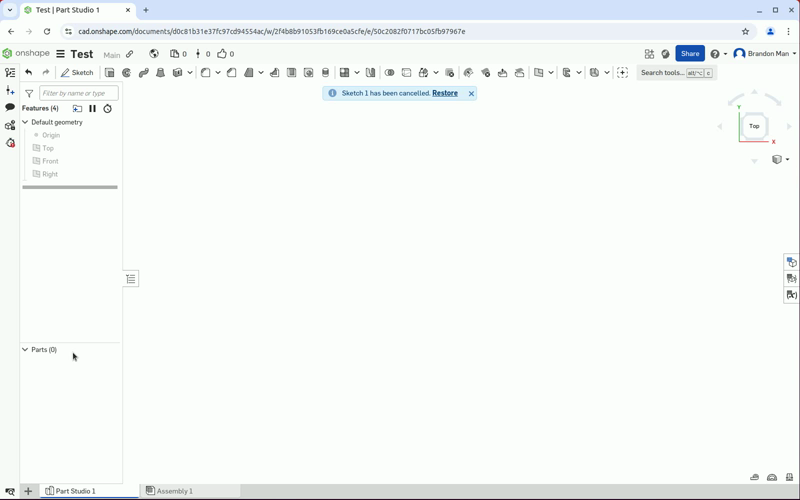
key(shift+p)
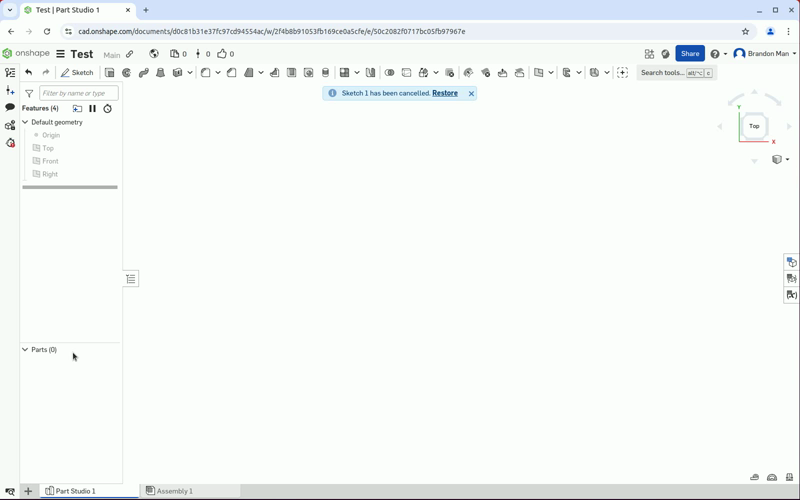
key(space)
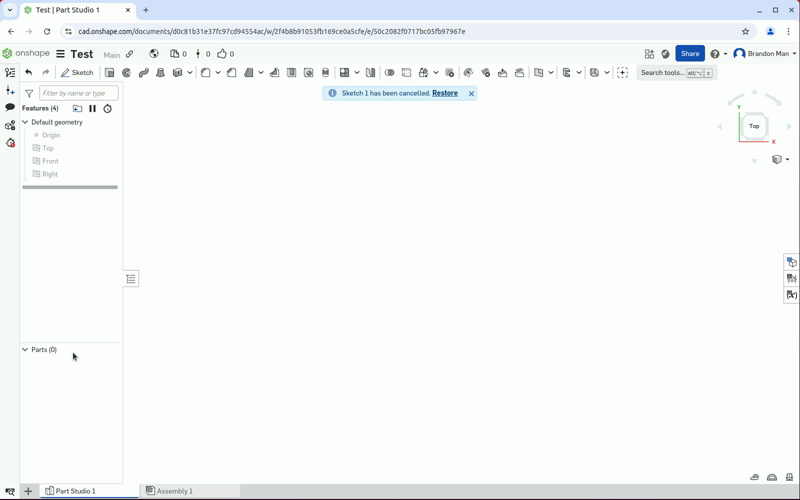
key_down(shift)
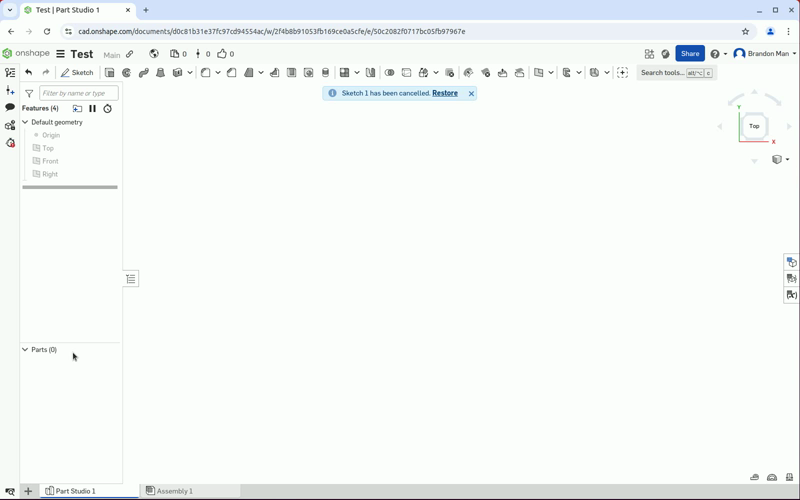
key(up)
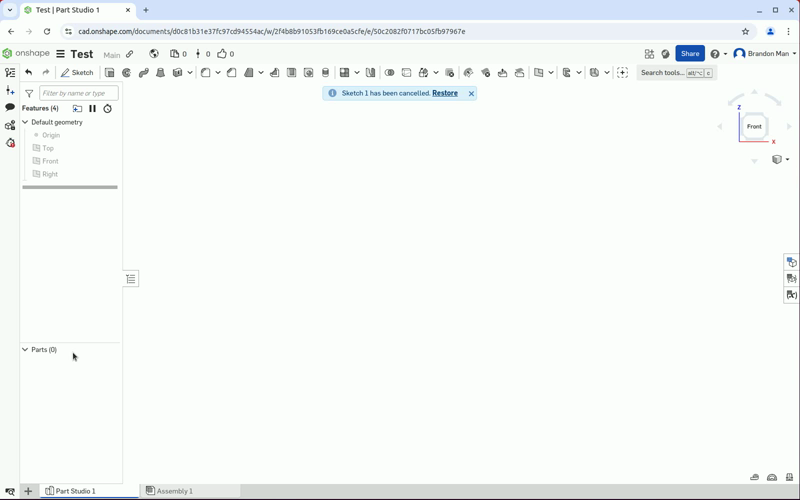
key_up(shift)
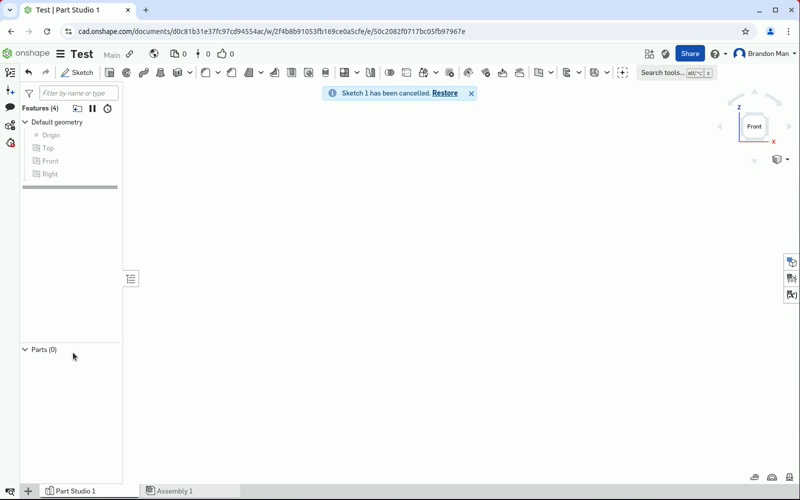
key(space)
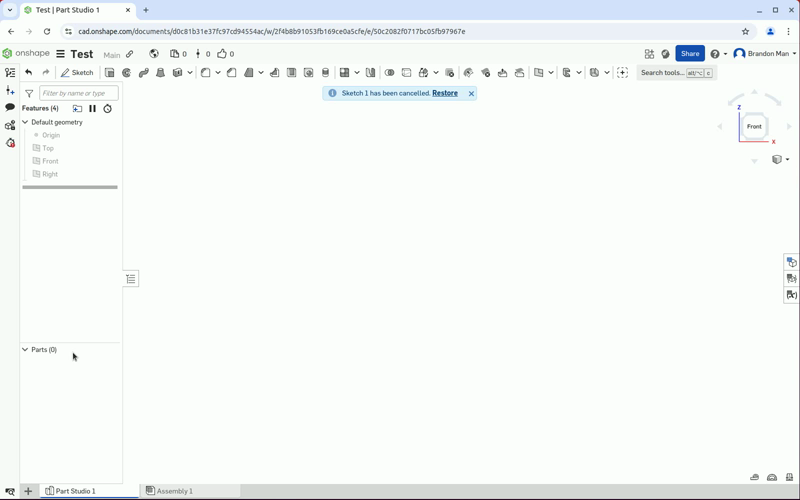
key_down(shift)
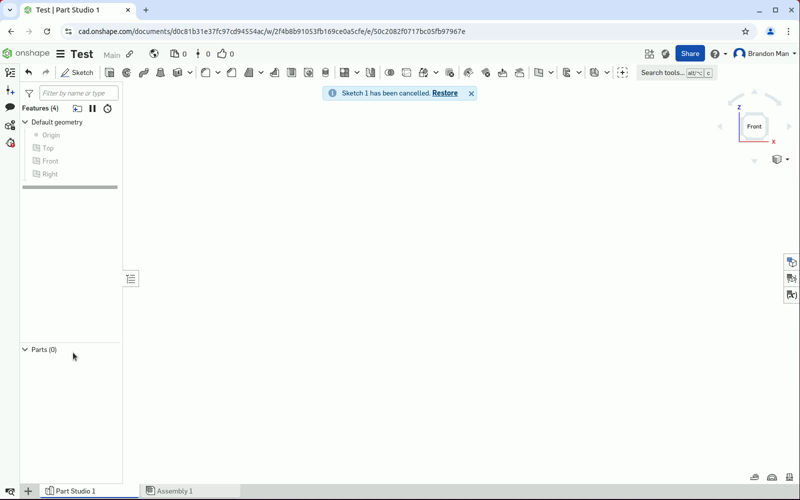
key(left)
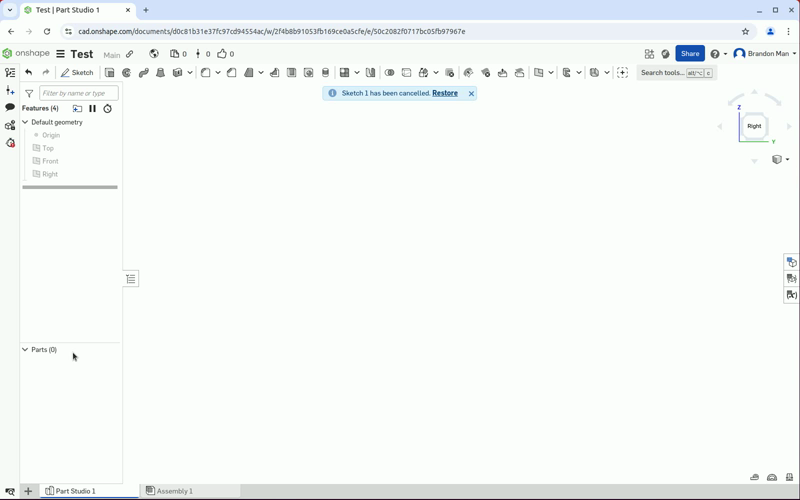
key_up(shift)
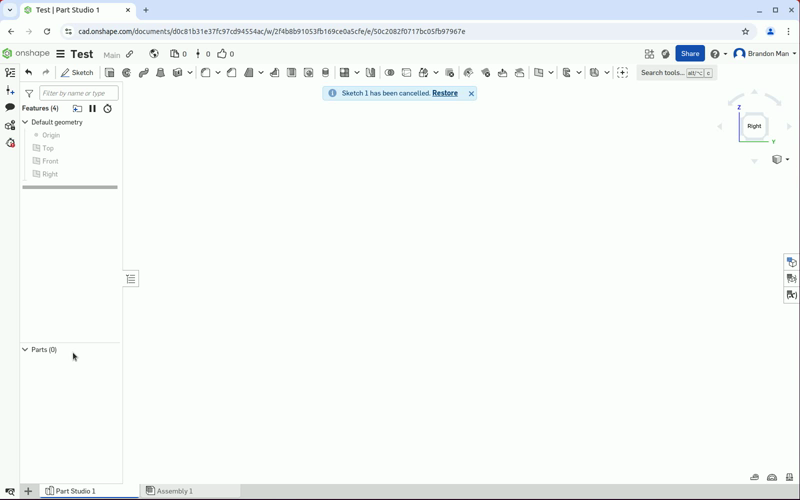
mouse_move(73, 352)
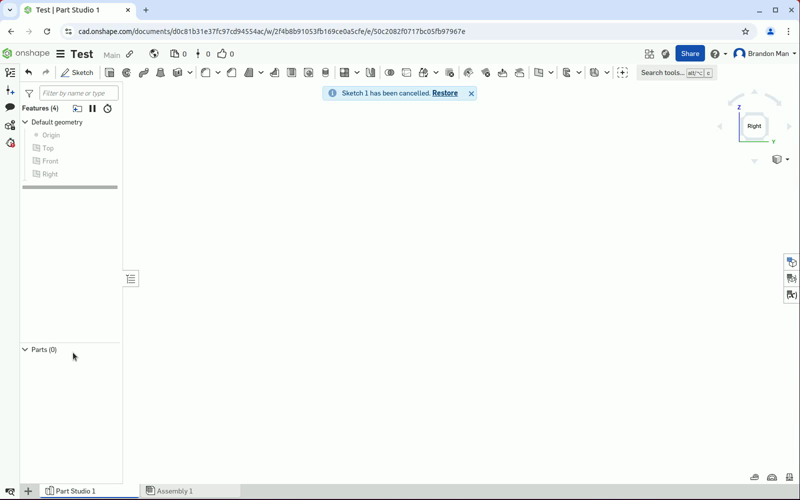
key(shift+y)
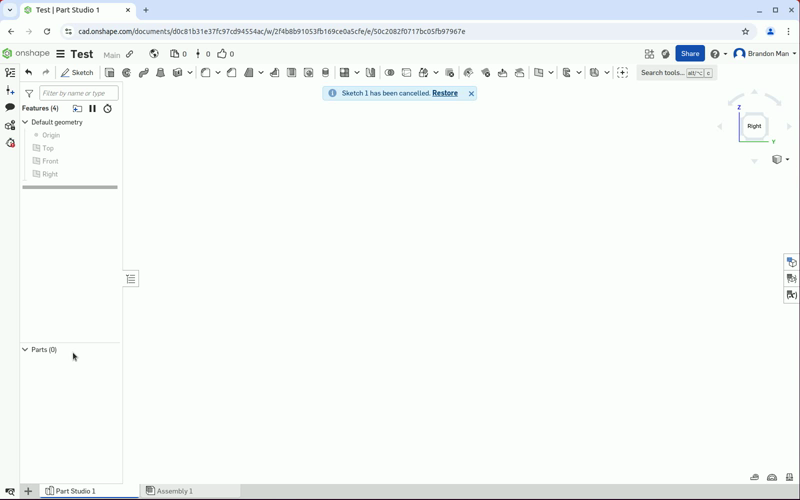
key(shift+s)
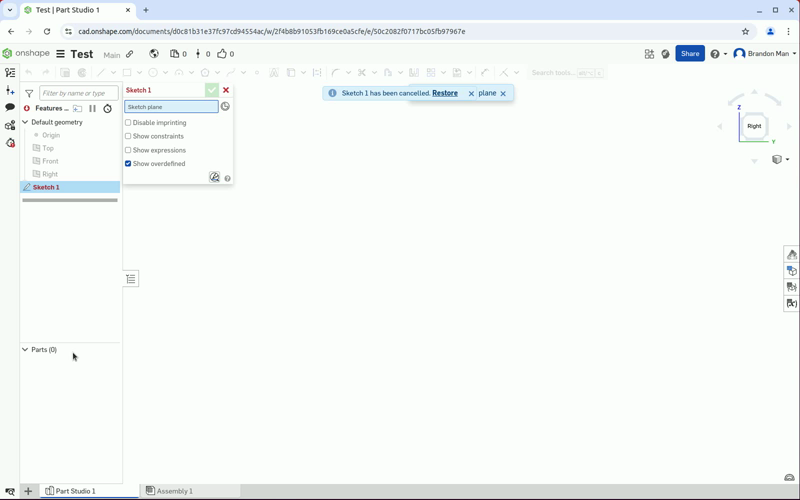
mouse_move(73, 176)
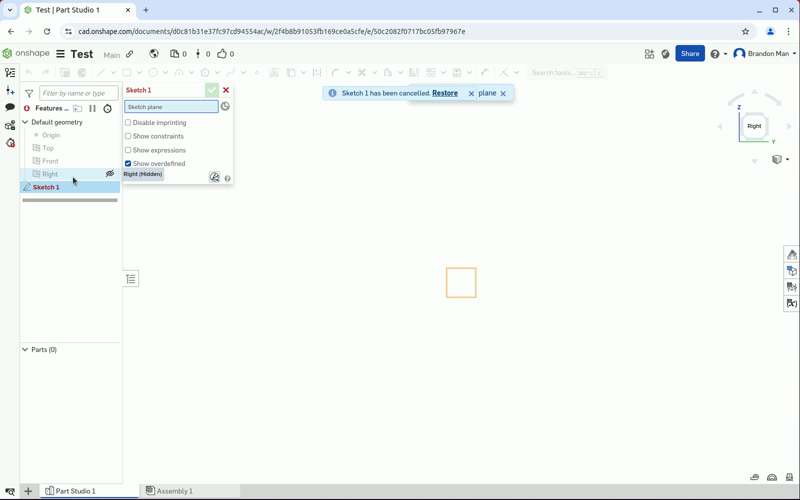
click(73, 176)
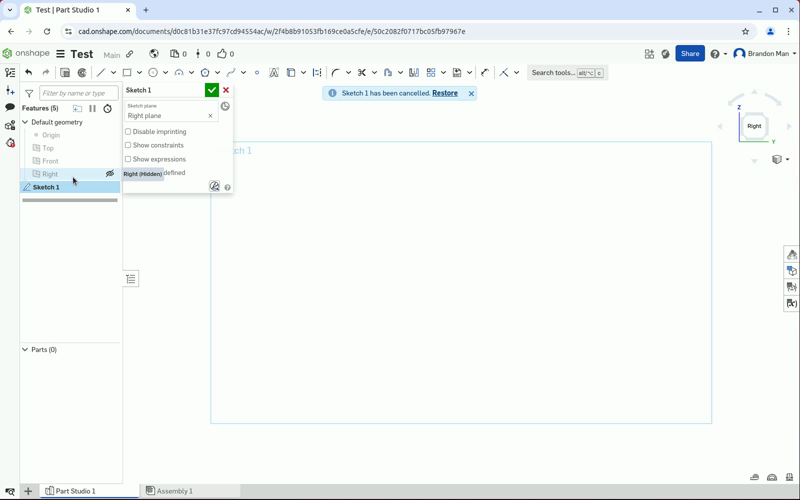
mouse_move(73, 352)
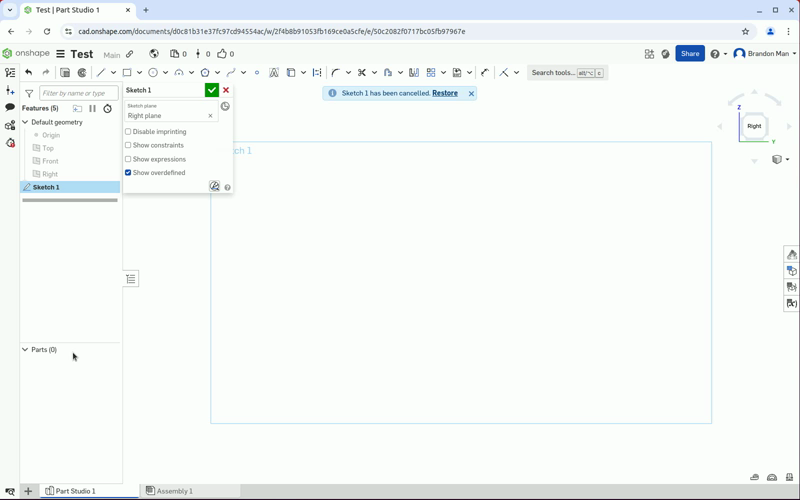
key(y)
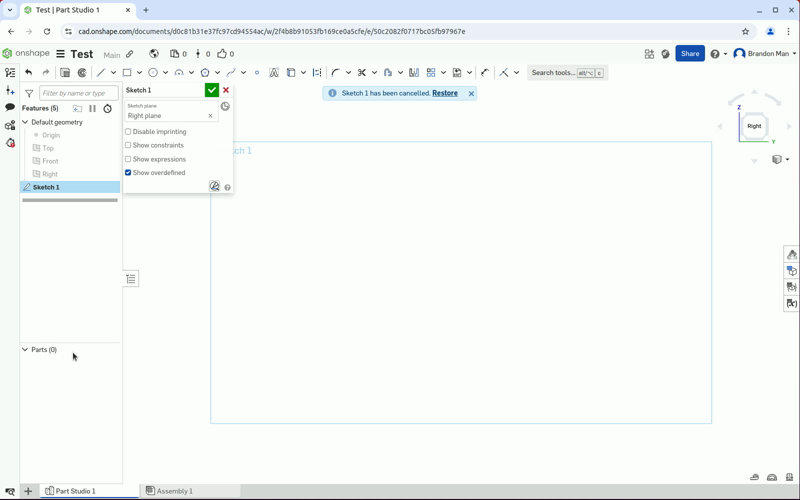
key(l)
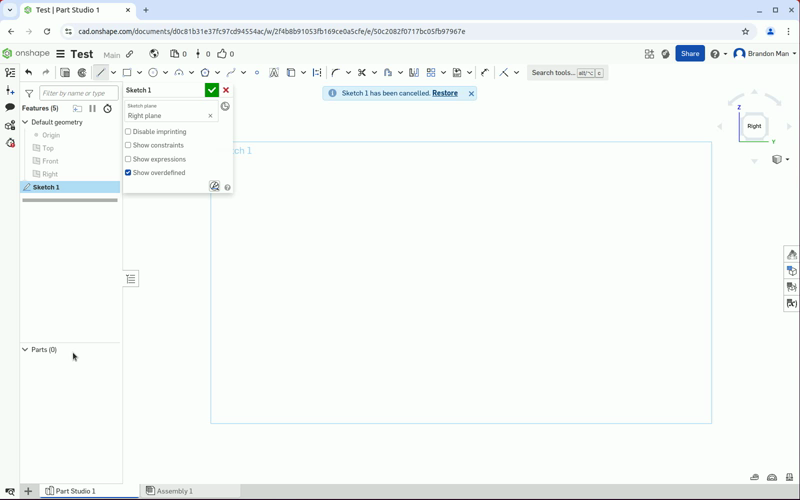
key_down(shift)
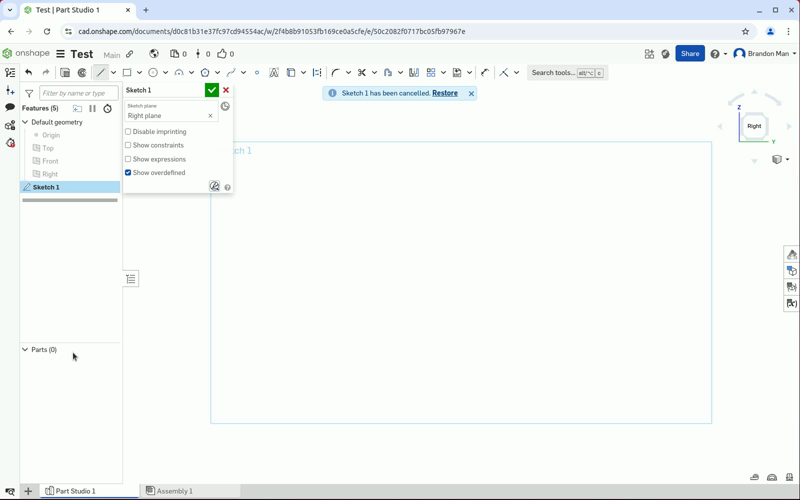
mouse_move(460, 342)
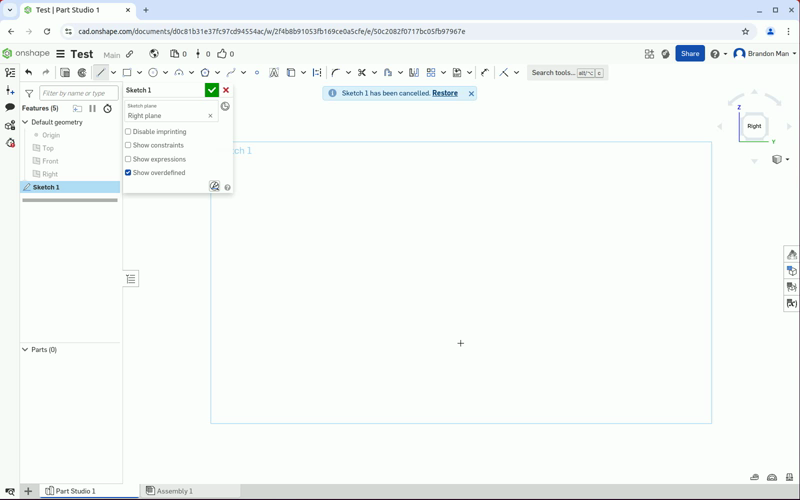
click(460, 342)
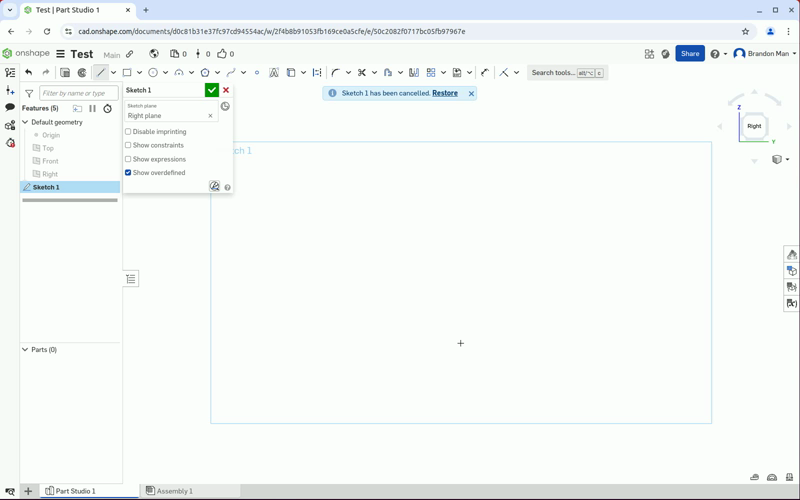
key_up(shift)
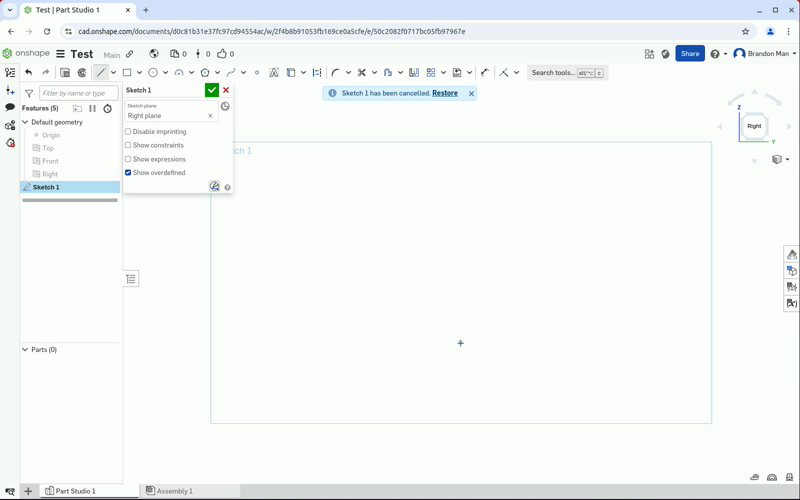
key_down(shift)
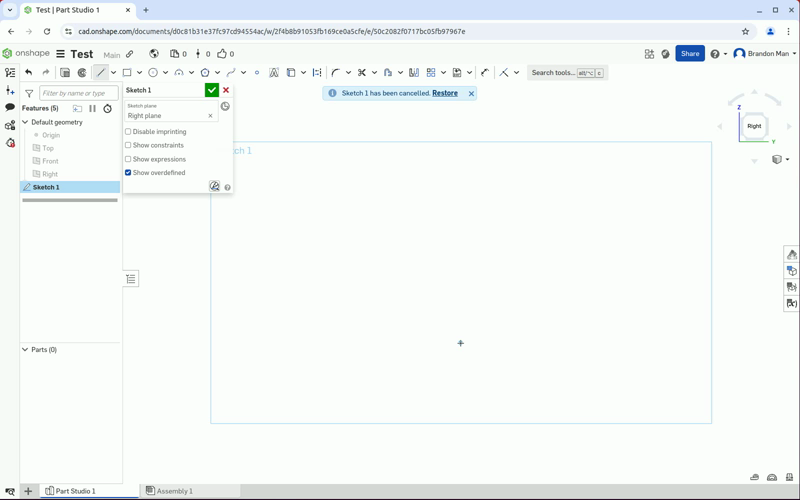
mouse_move(490, 342)
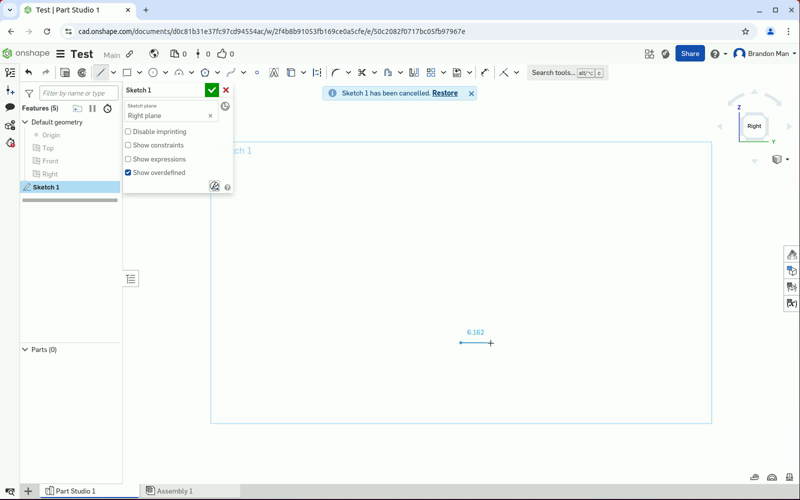
mouse_move(484, 342)
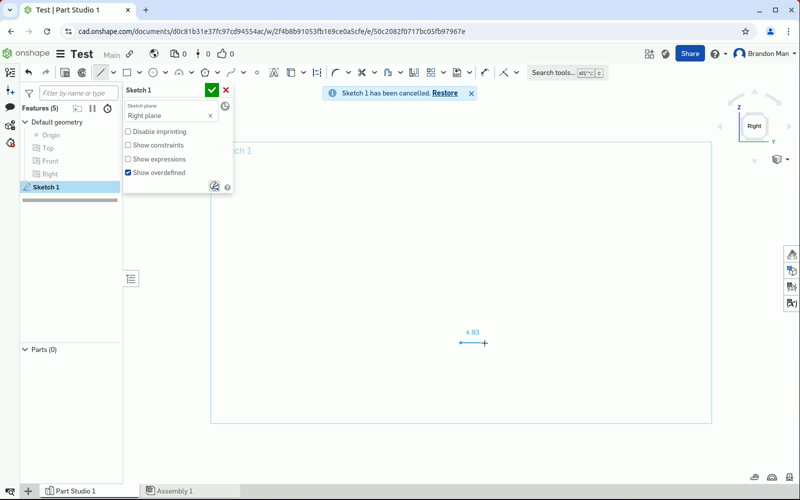
click(484, 342)
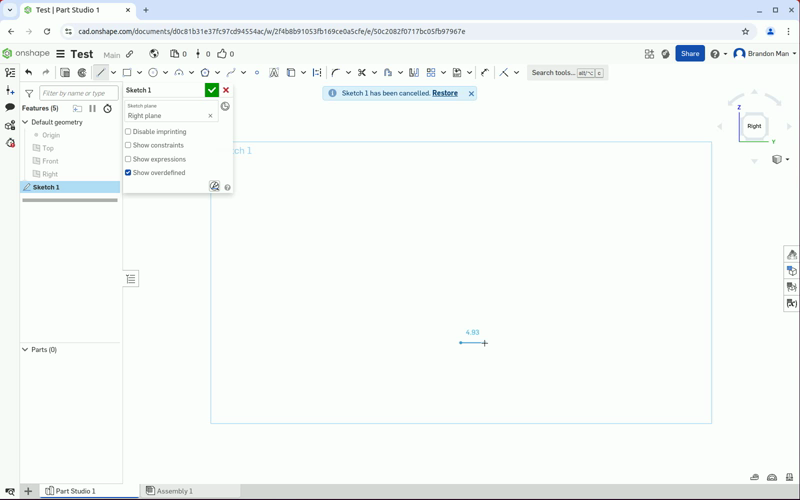
key_up(shift)
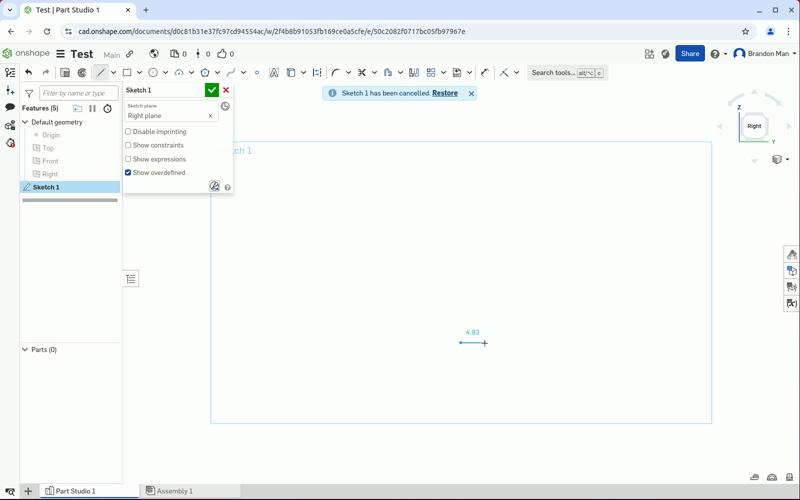
key_down(shift)
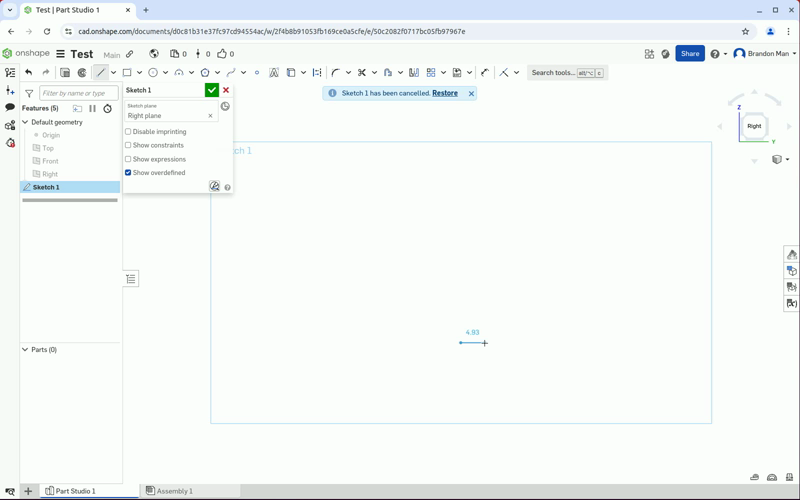
mouse_move(514, 342)
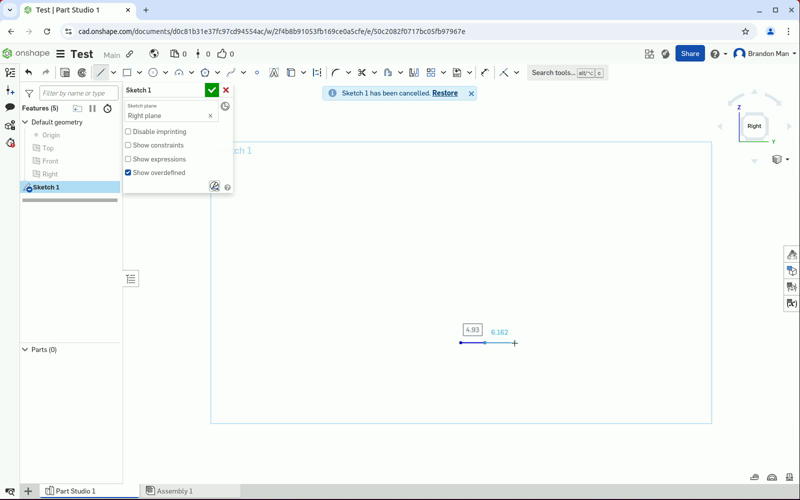
mouse_move(485, 342)
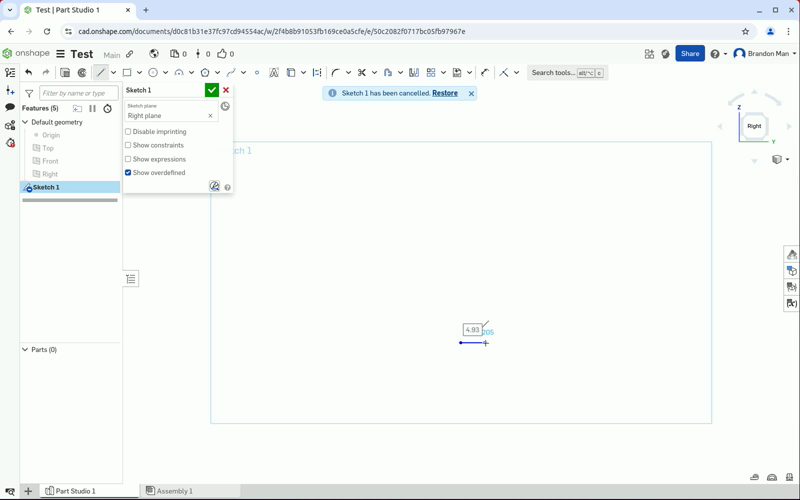
scroll(6)
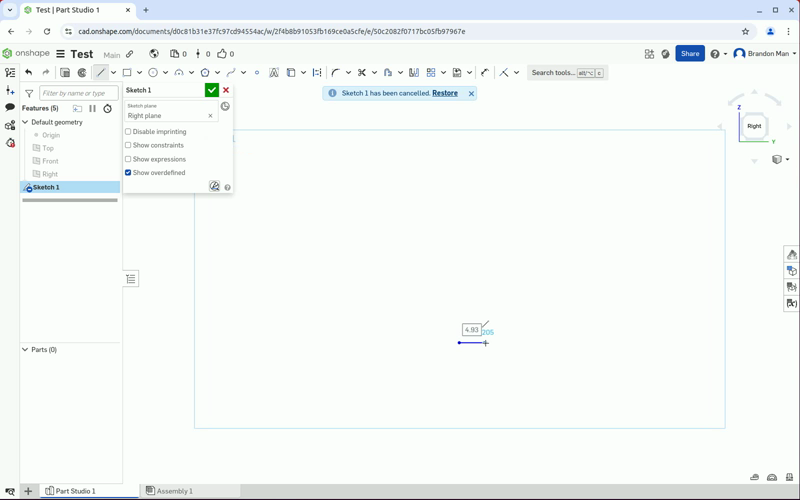
scroll(6)
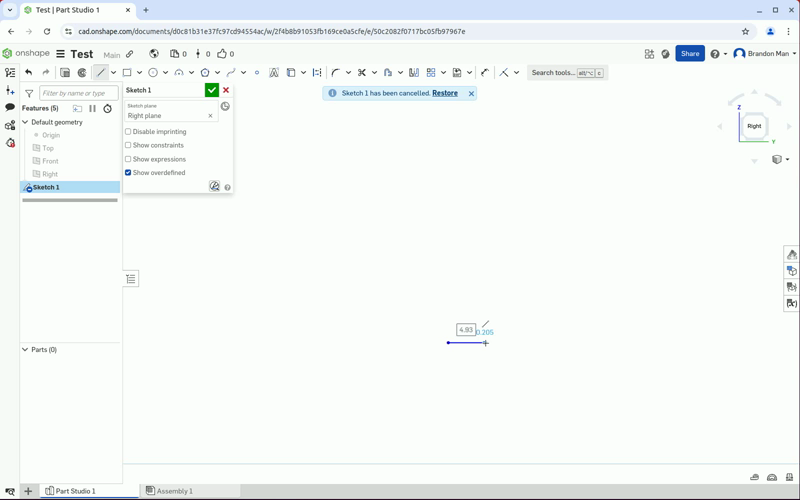
scroll(6)
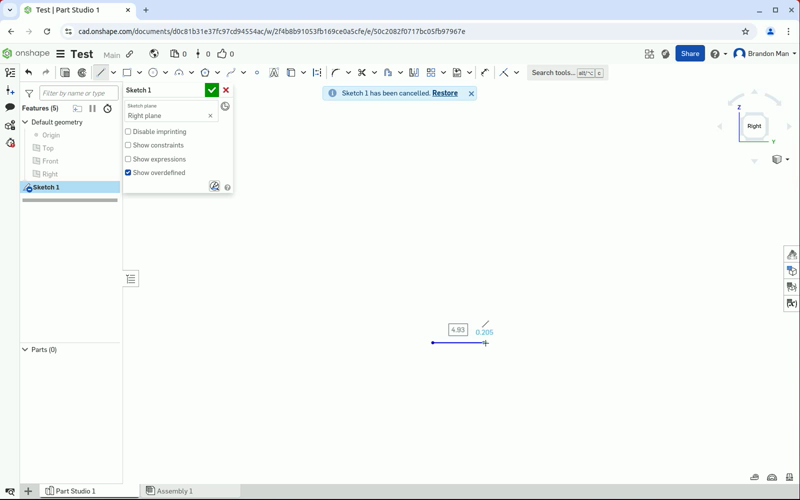
scroll(6)
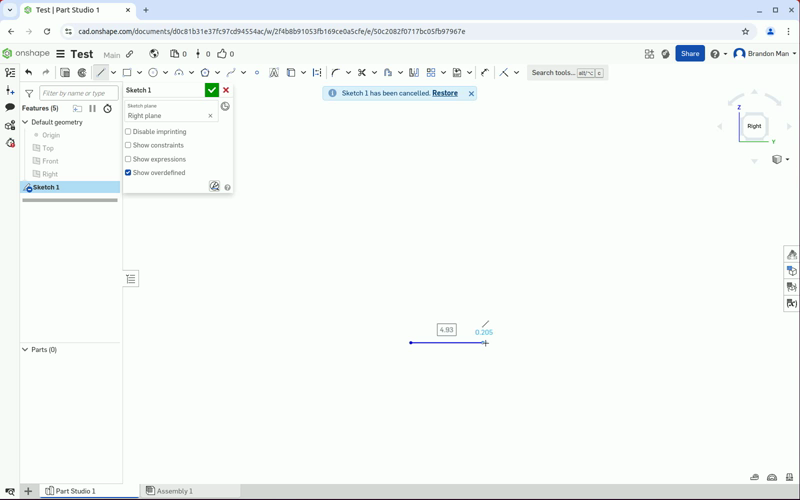
scroll(6)
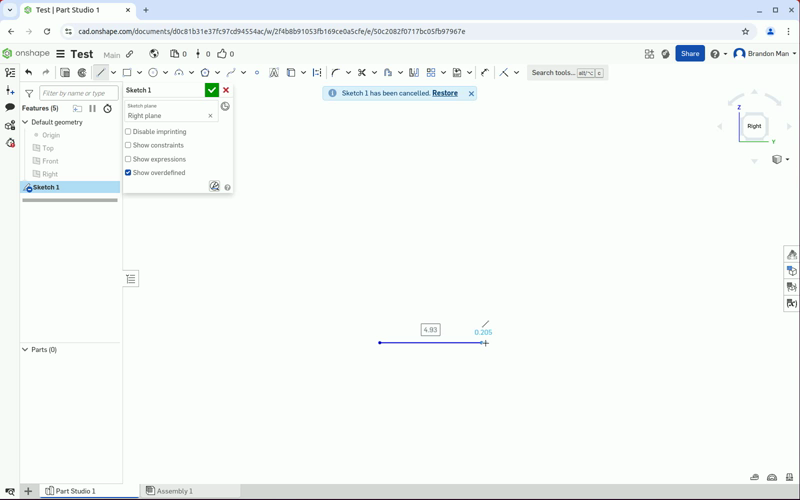
scroll(6)
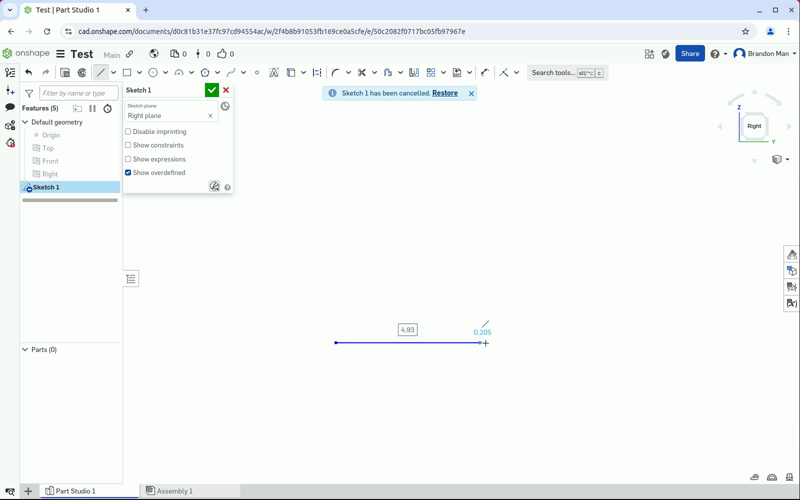
scroll(6)
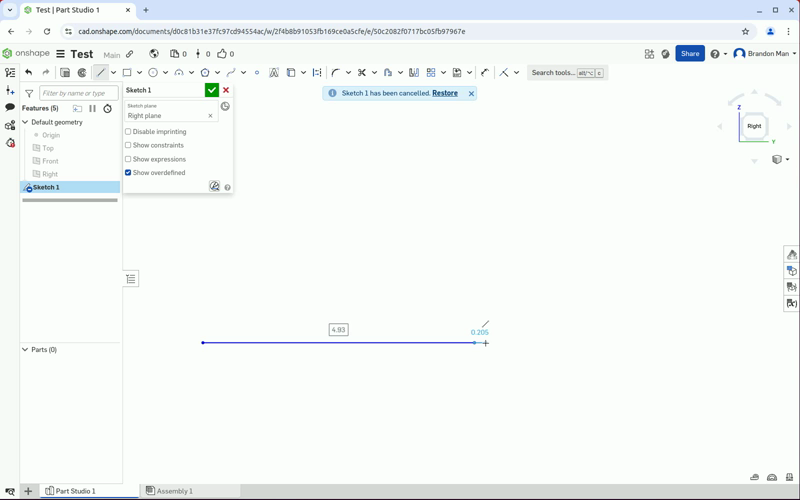
click(485, 342)
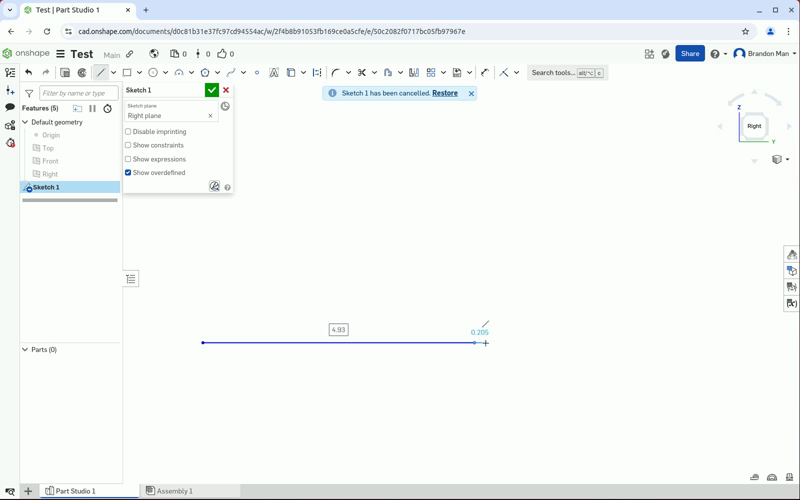
scroll(-6)
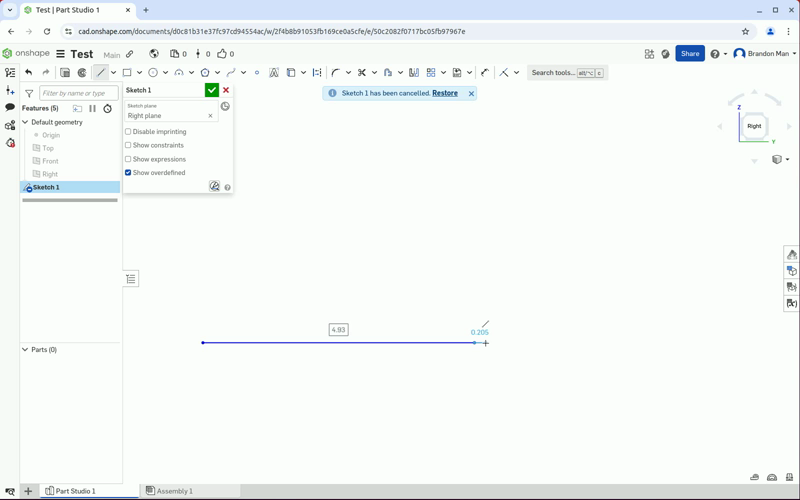
scroll(-6)
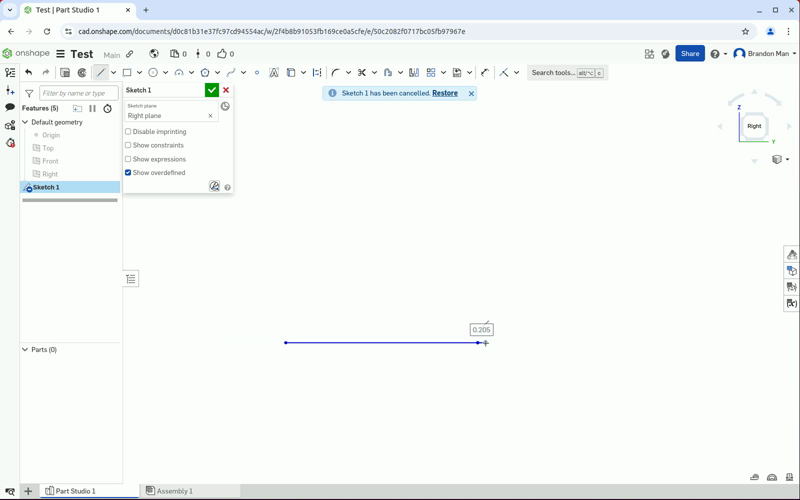
scroll(-6)
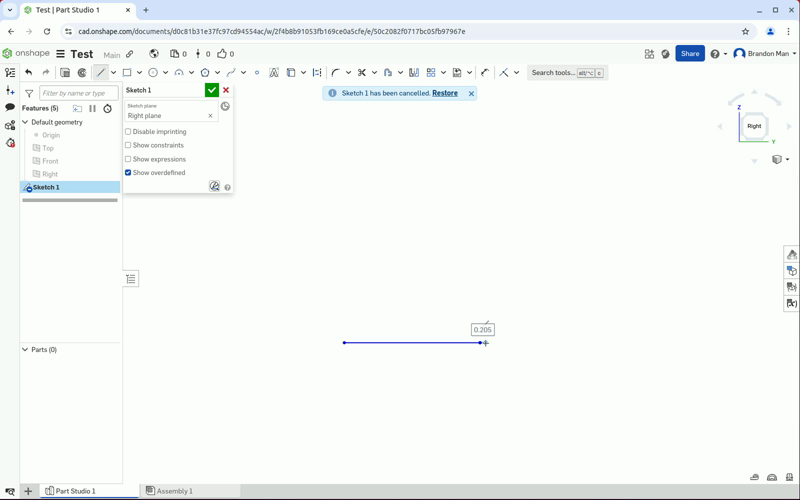
scroll(-6)
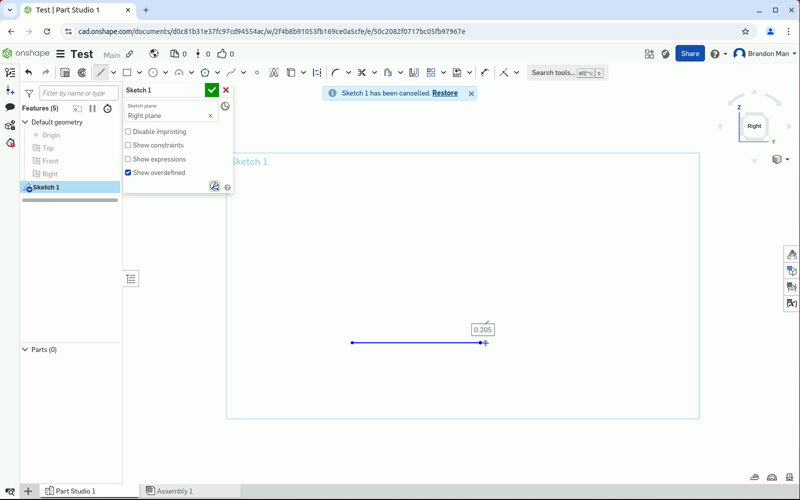
scroll(-6)
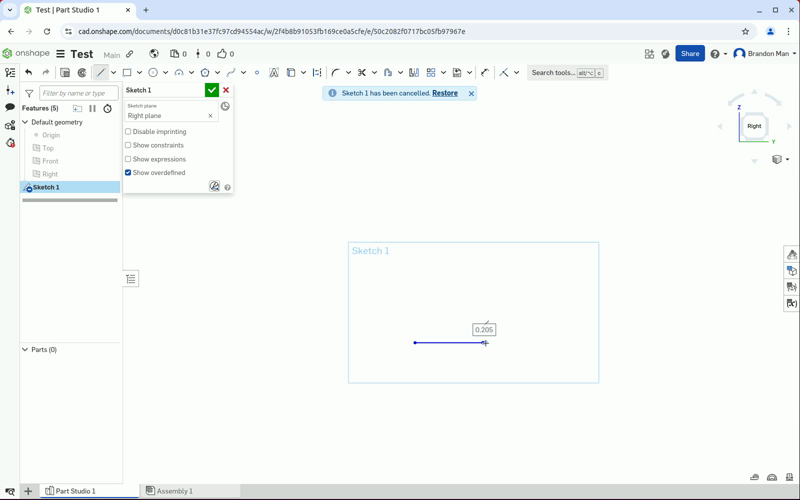
scroll(-6)
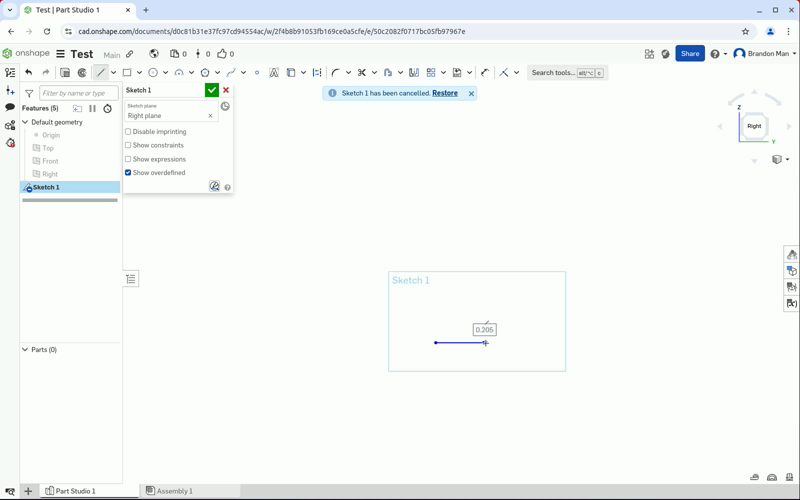
scroll(-6)
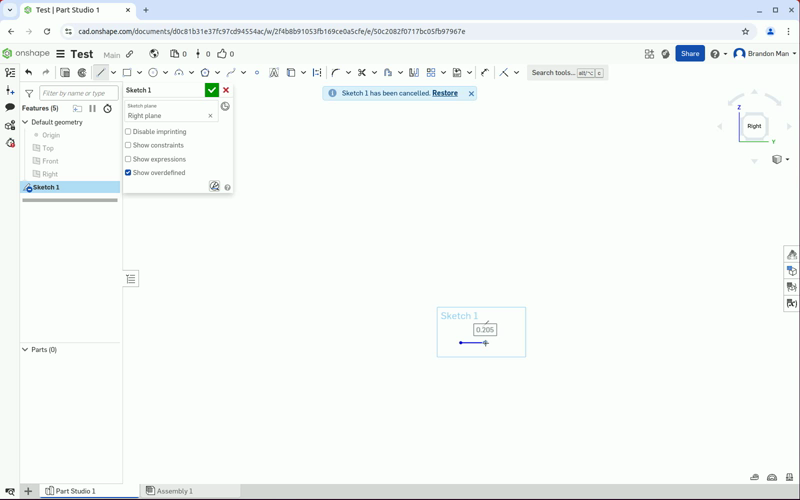
key_up(shift)
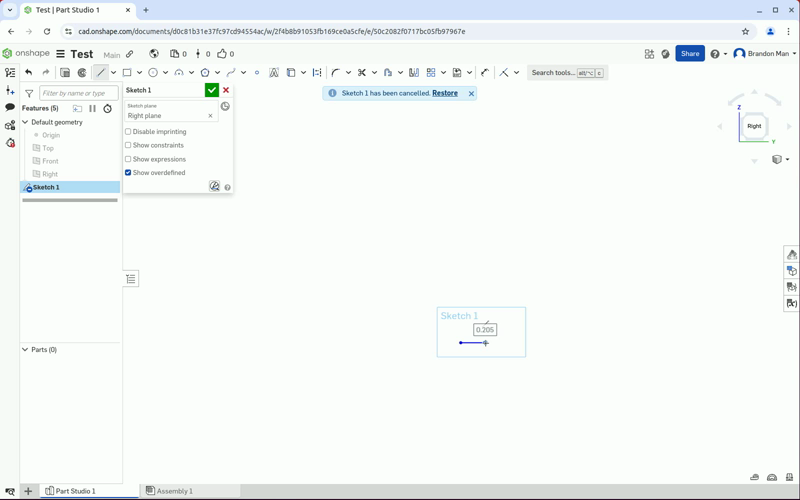
key_down(shift)
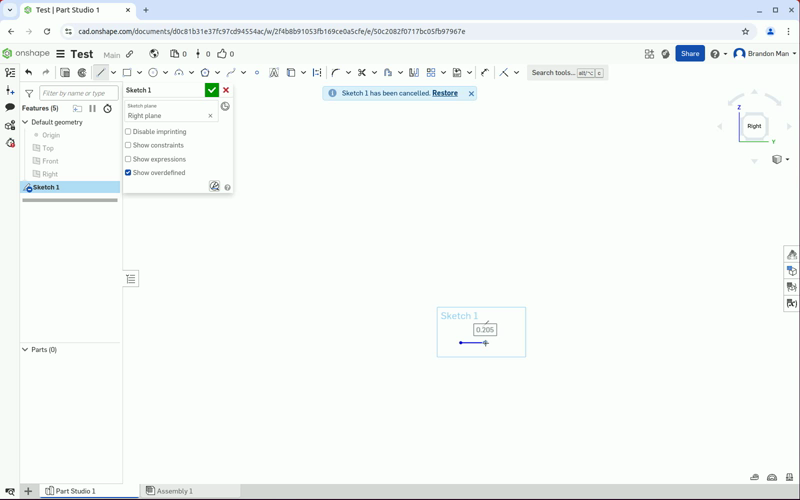
mouse_move(515, 342)
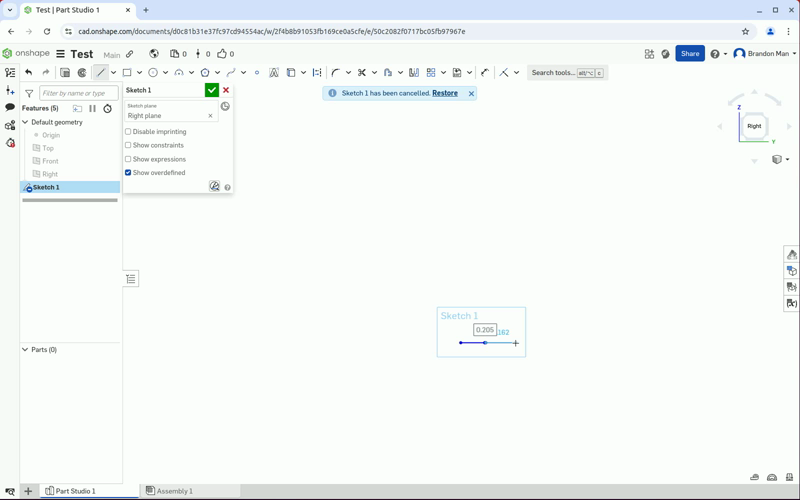
mouse_move(485, 385)
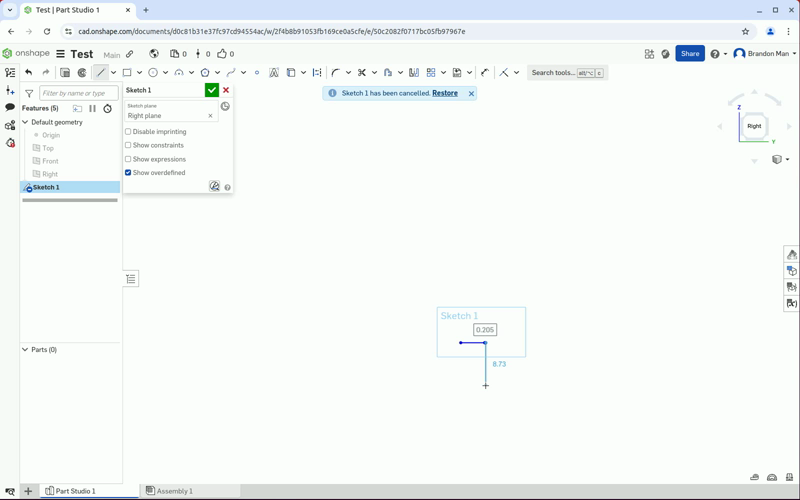
click(485, 385)
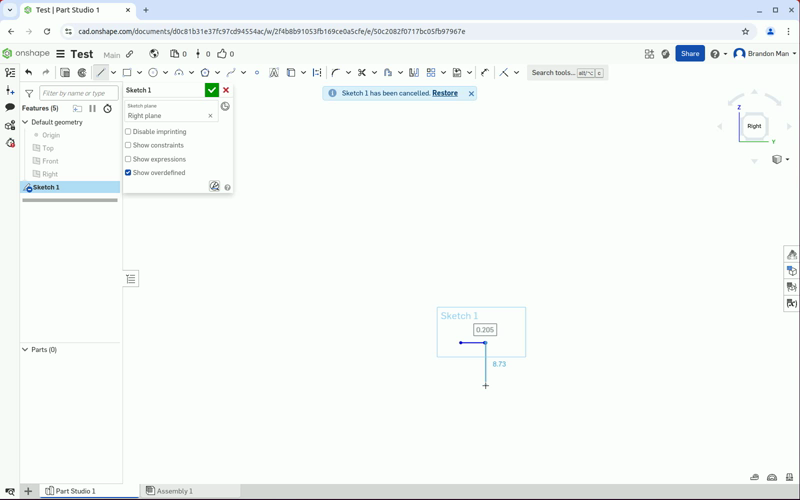
key_up(shift)
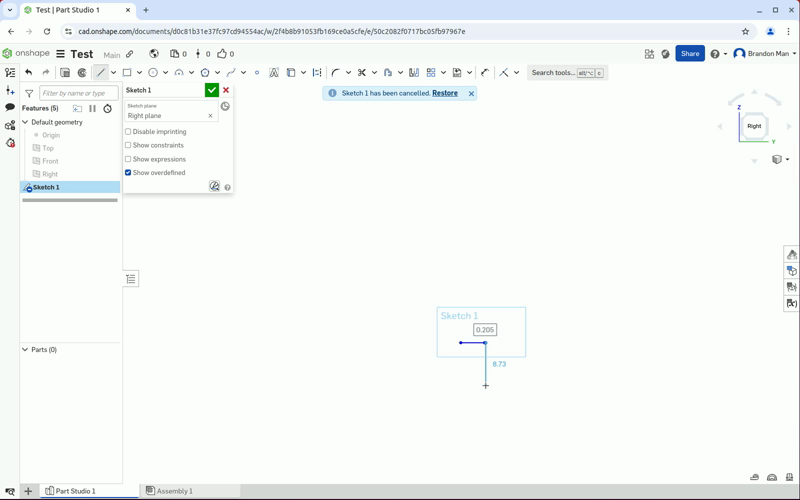
key_down(shift)
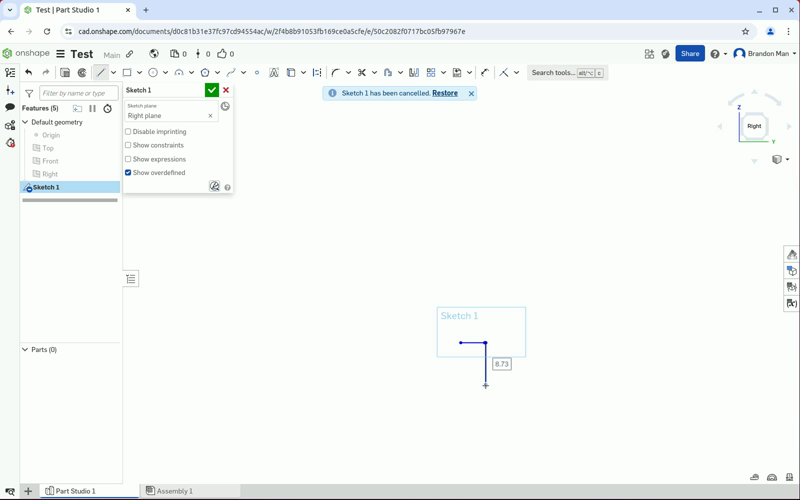
mouse_move(515, 385)
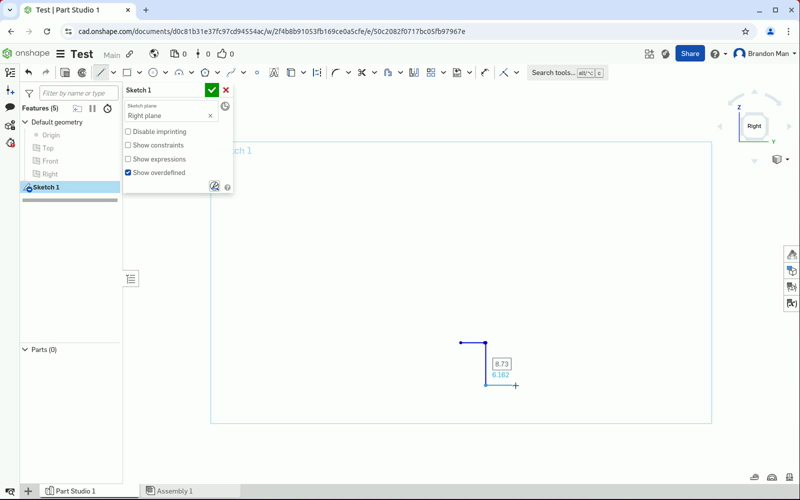
mouse_move(485, 395)
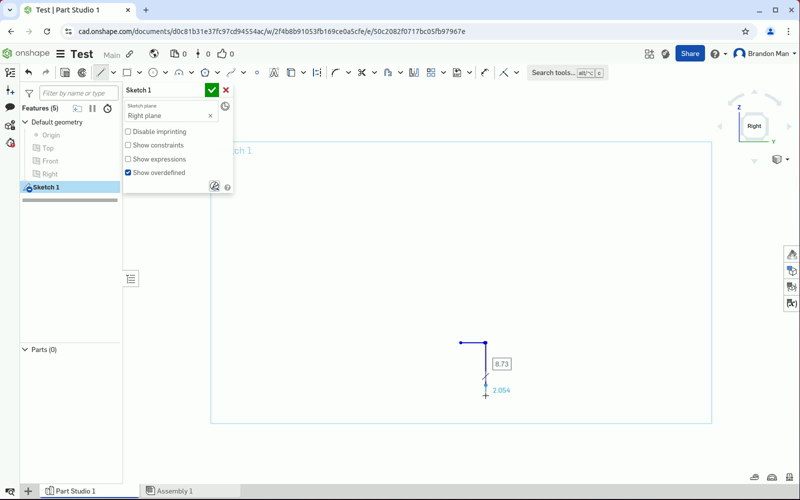
click(485, 395)
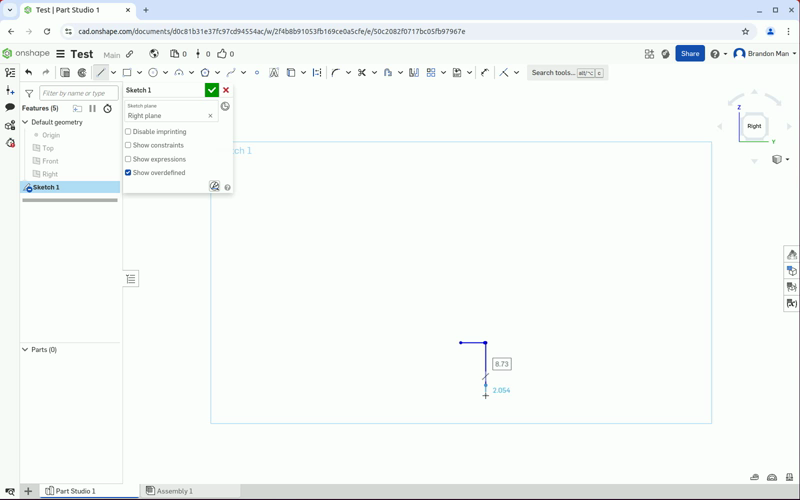
key_up(shift)
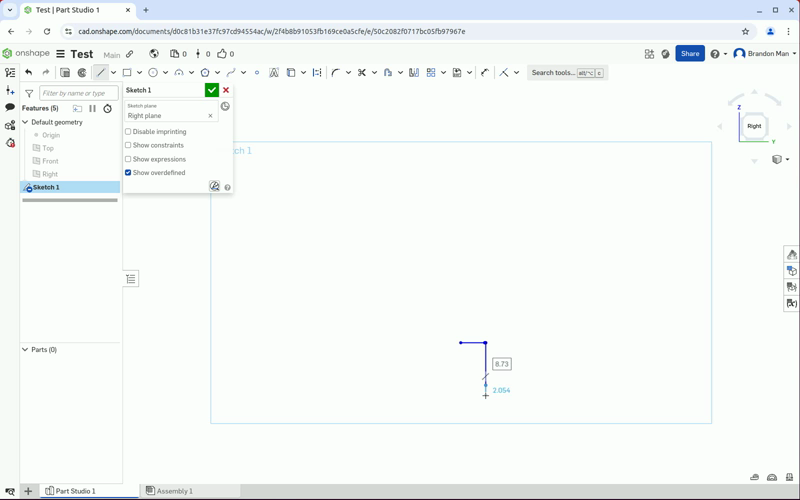
key_down(shift)
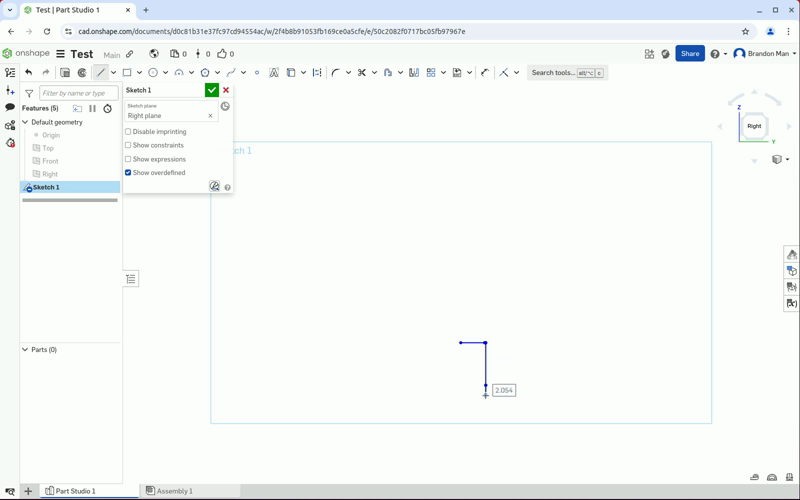
mouse_move(515, 395)
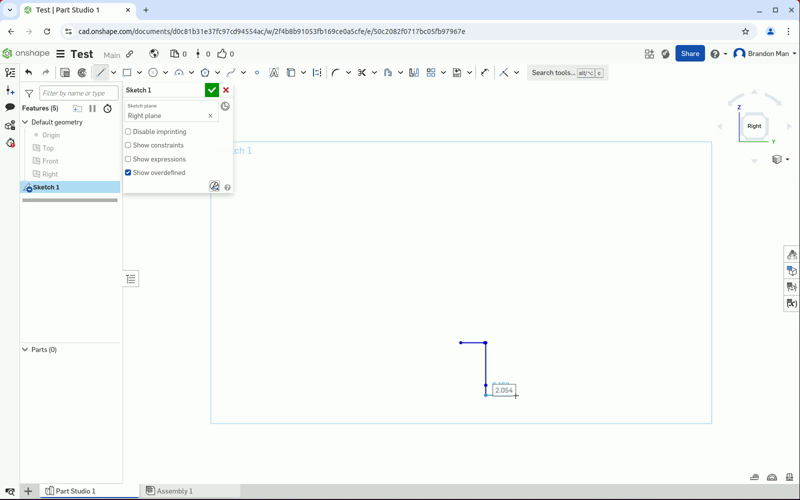
mouse_move(496, 395)
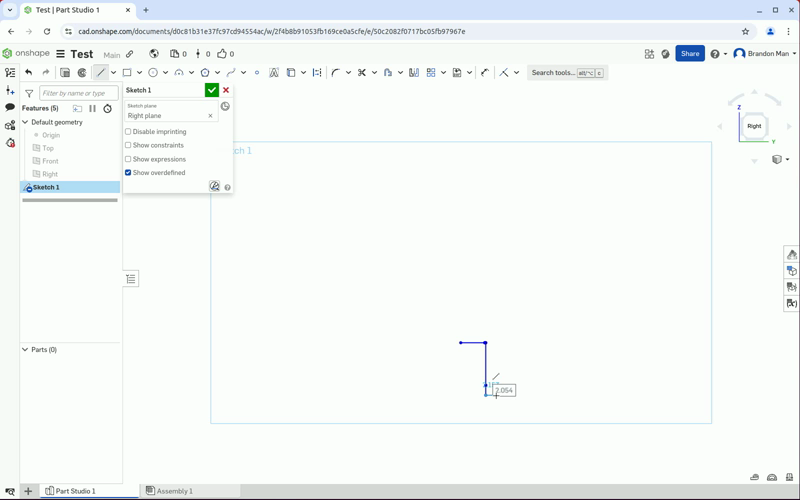
click(496, 395)
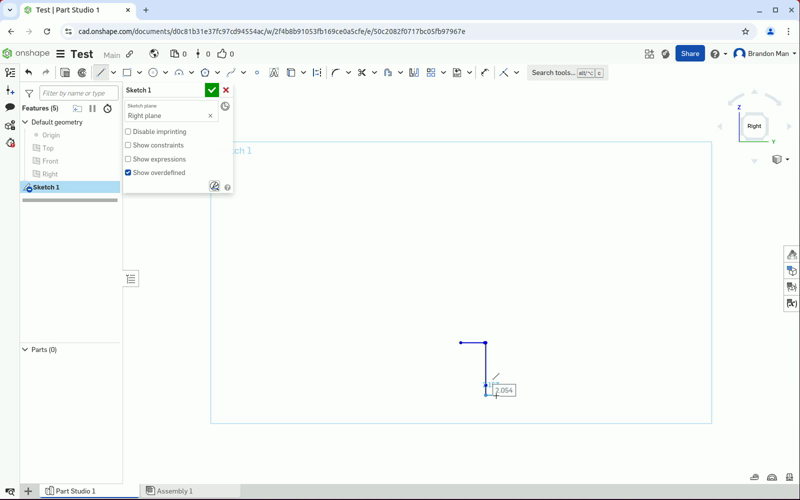
key_up(shift)
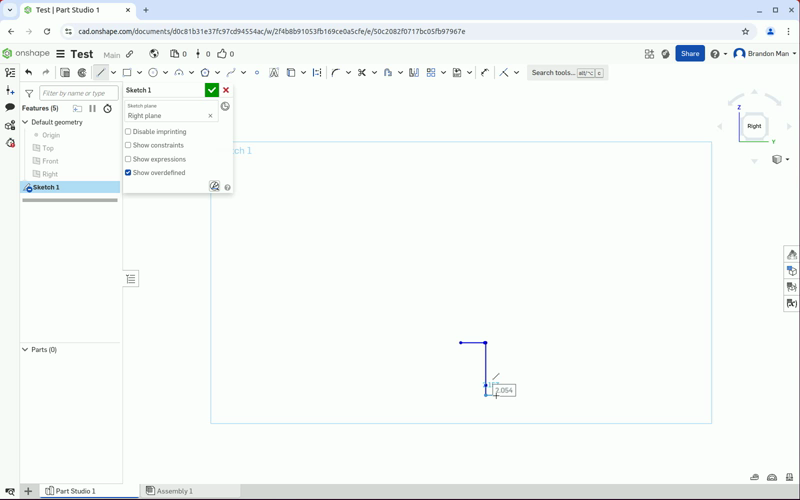
key_down(shift)
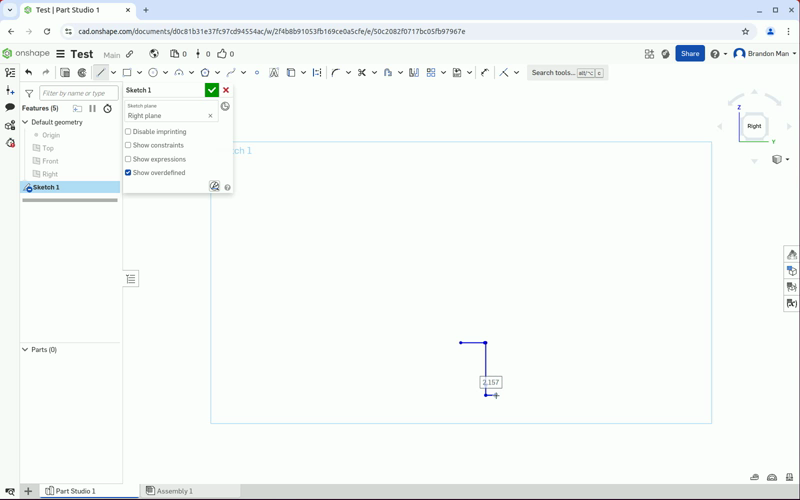
mouse_move(526, 395)
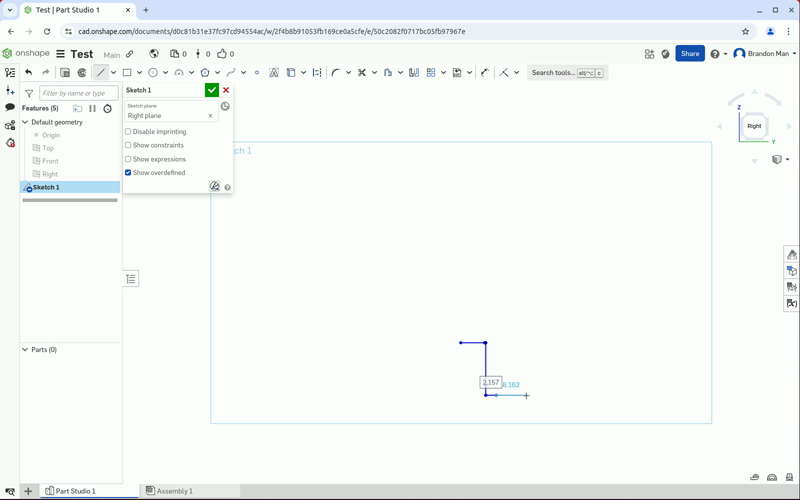
mouse_move(496, 342)
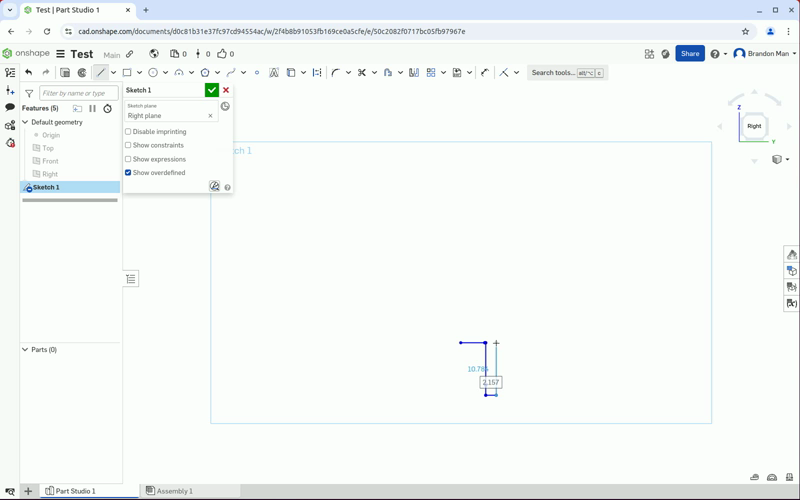
click(496, 342)
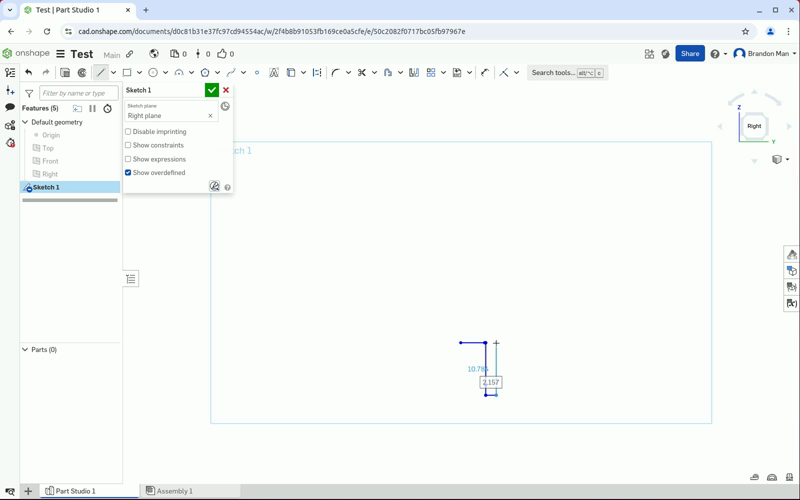
key_up(shift)
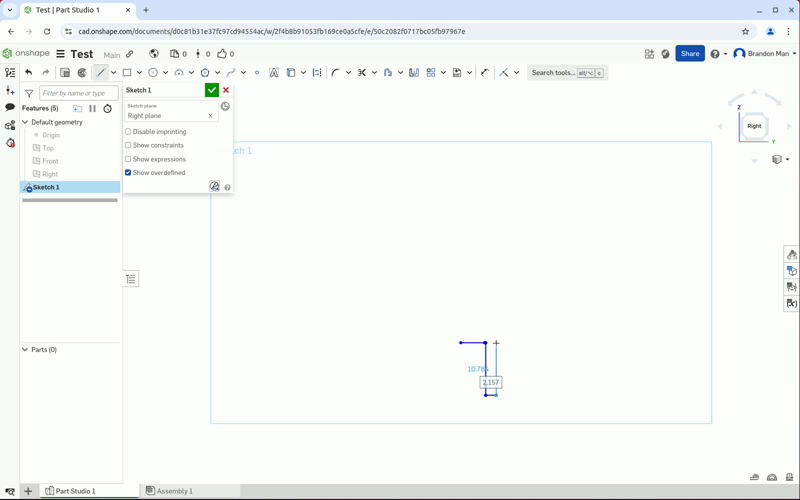
key_down(shift)
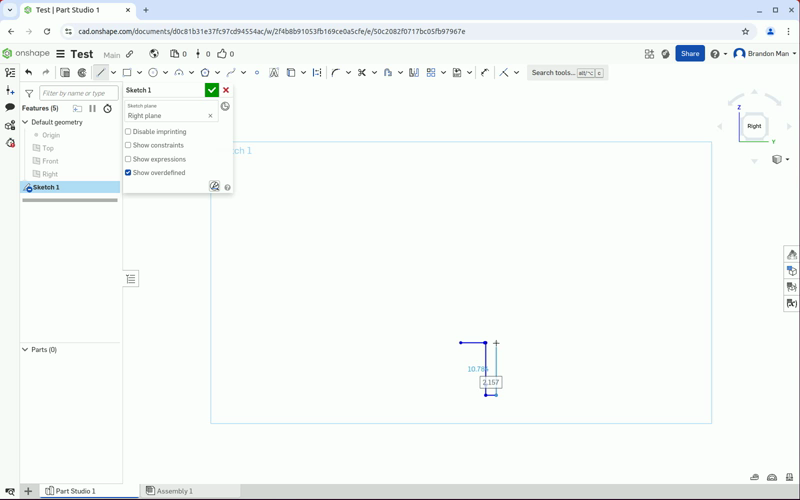
mouse_move(526, 342)
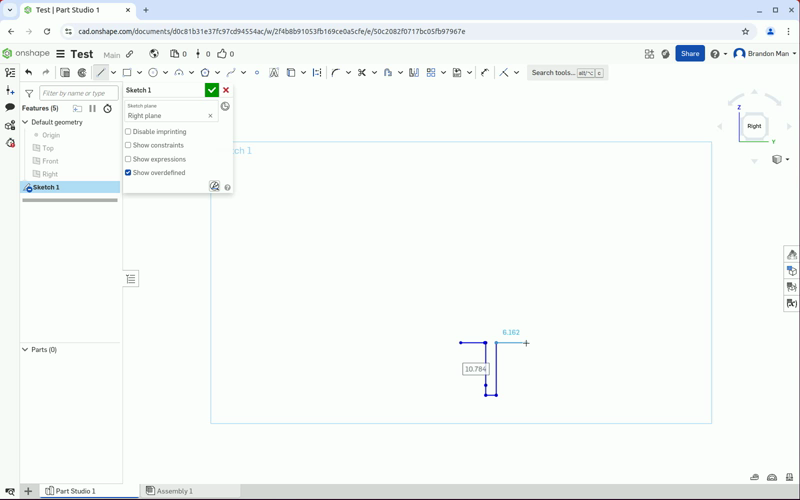
mouse_move(521, 342)
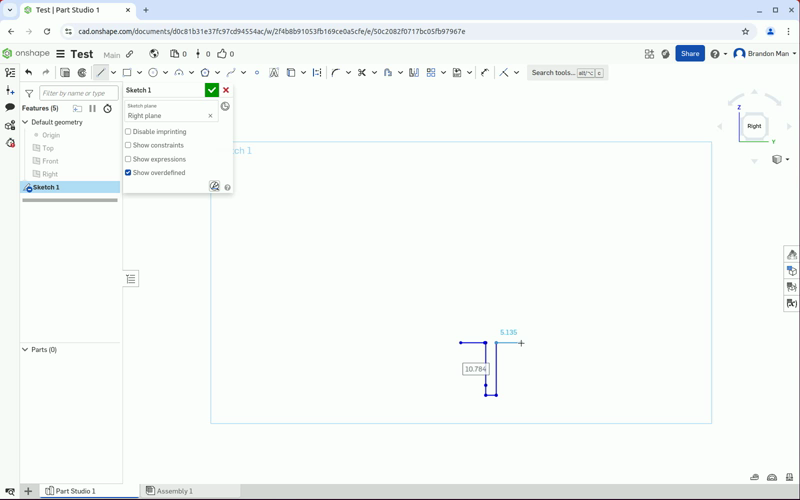
click(521, 342)
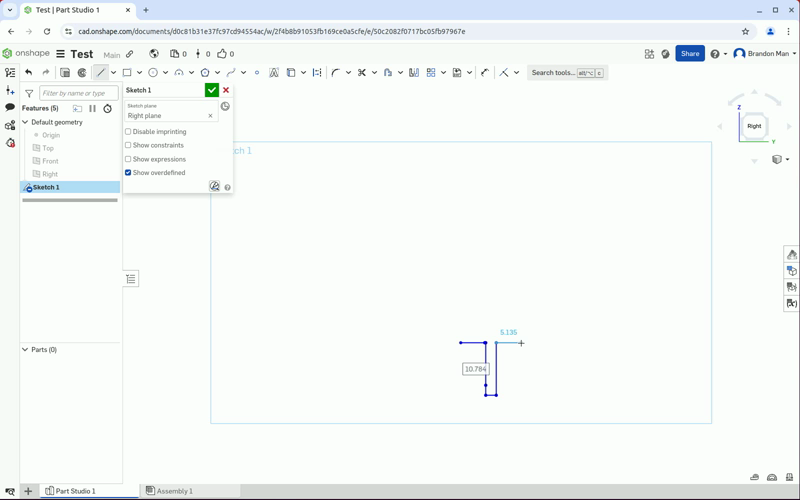
key_up(shift)
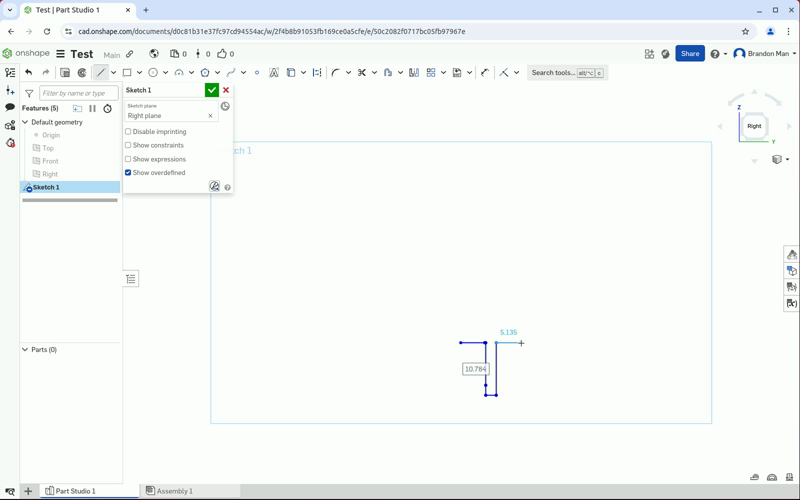
key_down(shift)
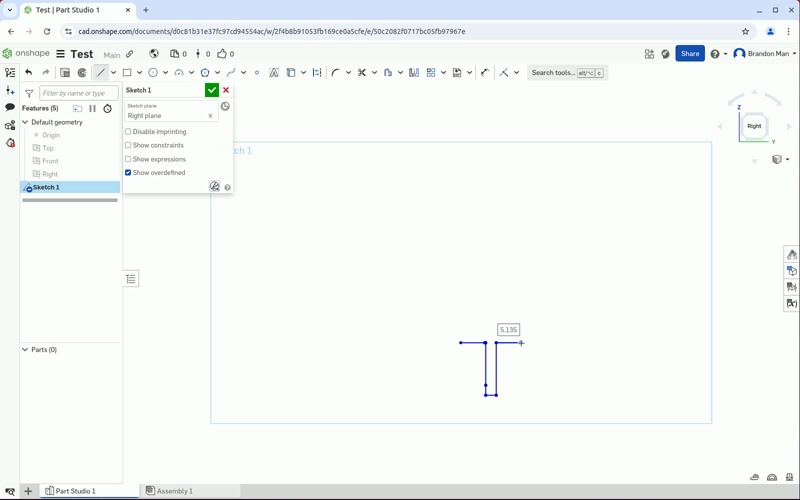
mouse_move(521, 282)
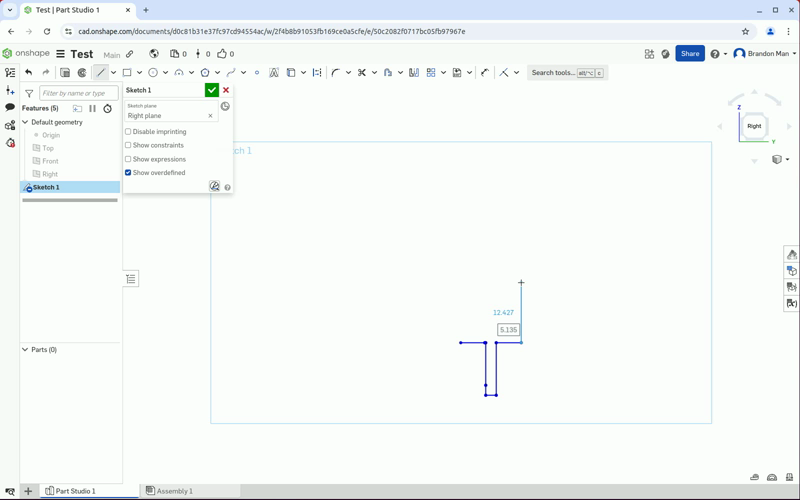
click(521, 282)
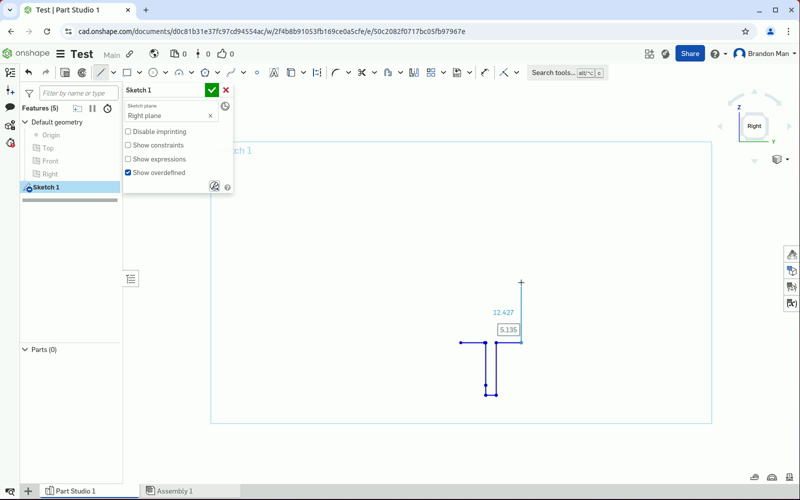
key_up(shift)
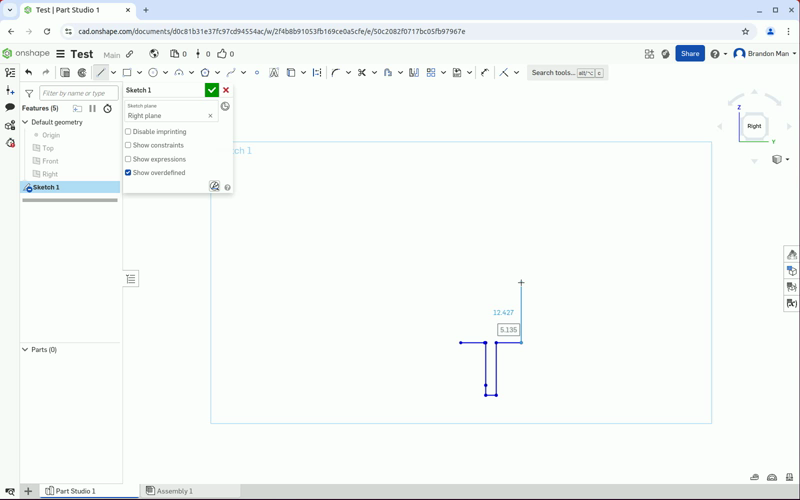
key_down(shift)
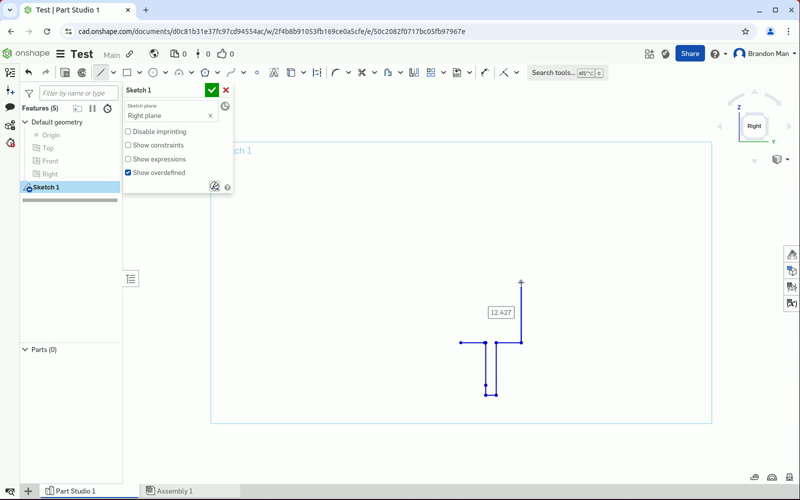
mouse_move(551, 282)
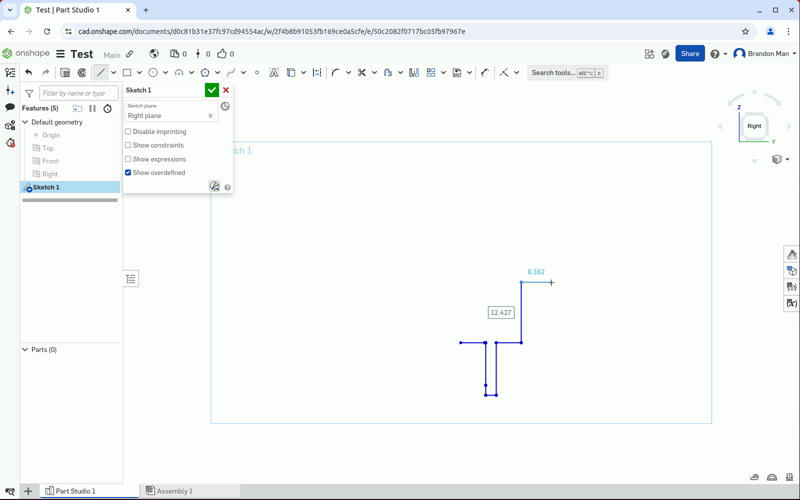
mouse_move(507, 282)
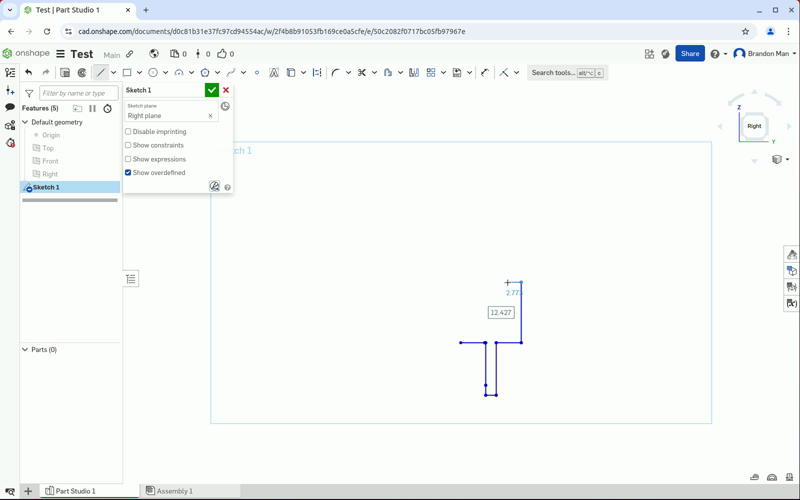
click(507, 282)
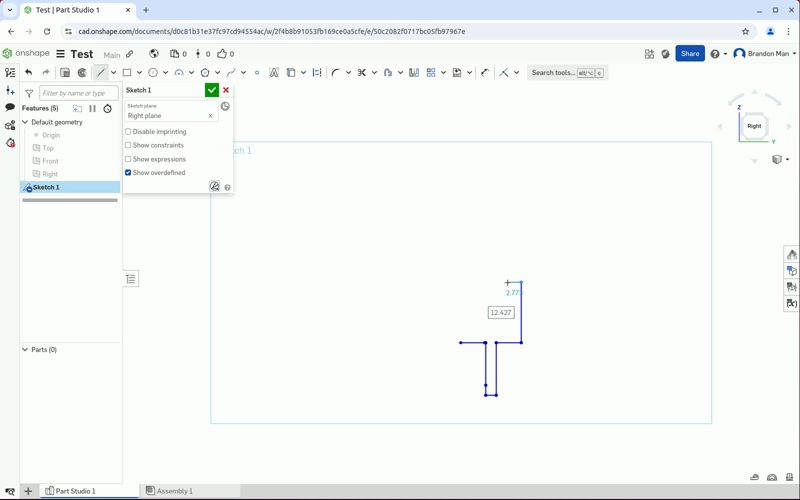
key_up(shift)
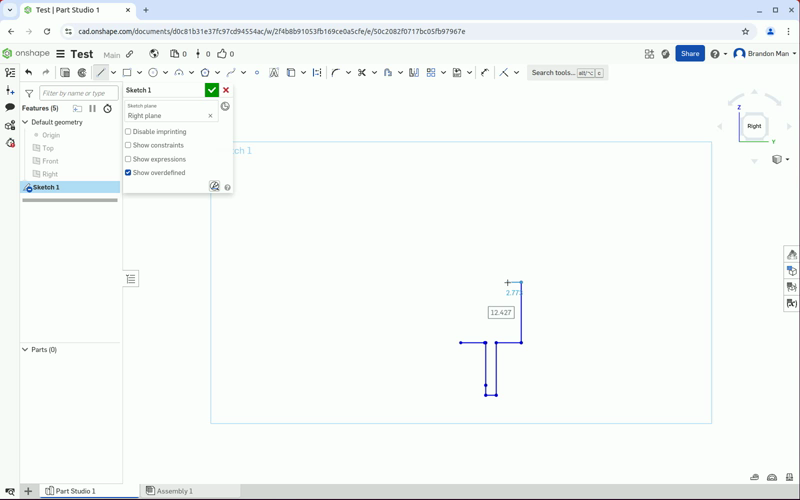
key_down(shift)
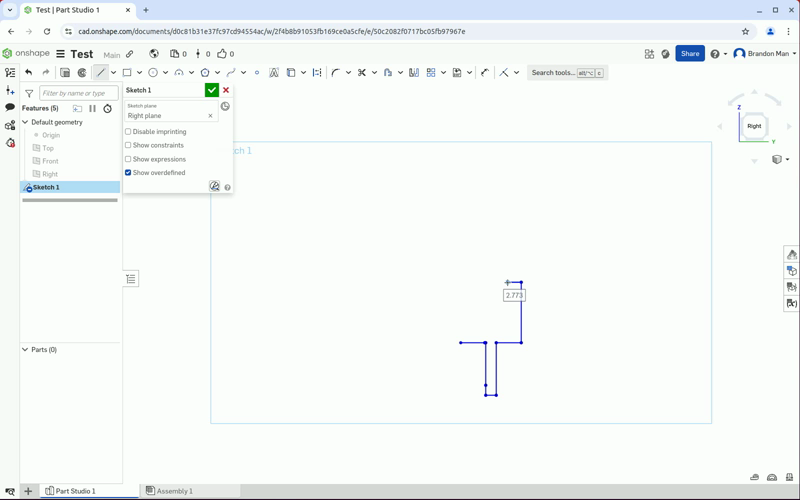
mouse_move(537, 282)
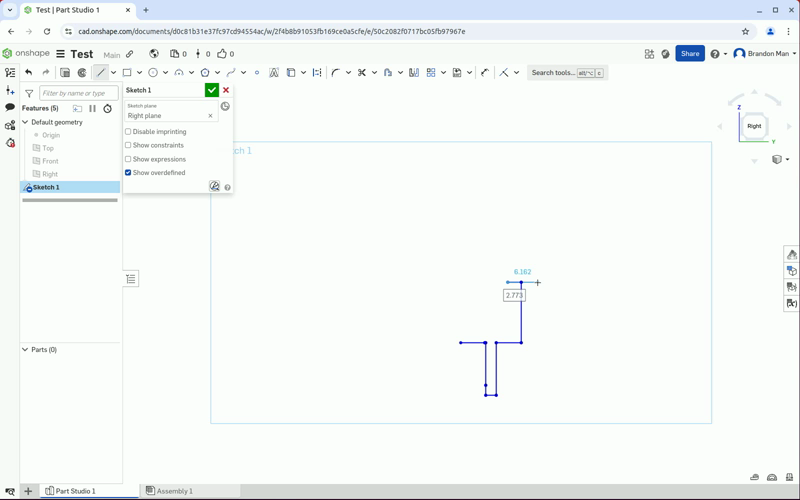
mouse_move(507, 338)
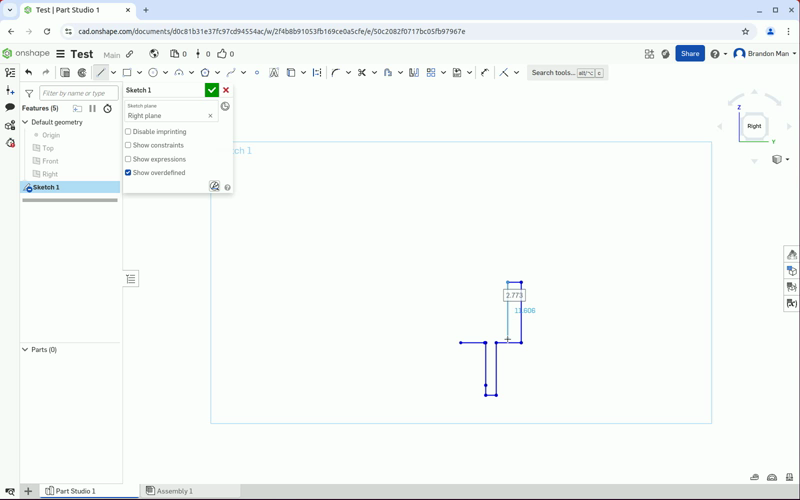
click(507, 338)
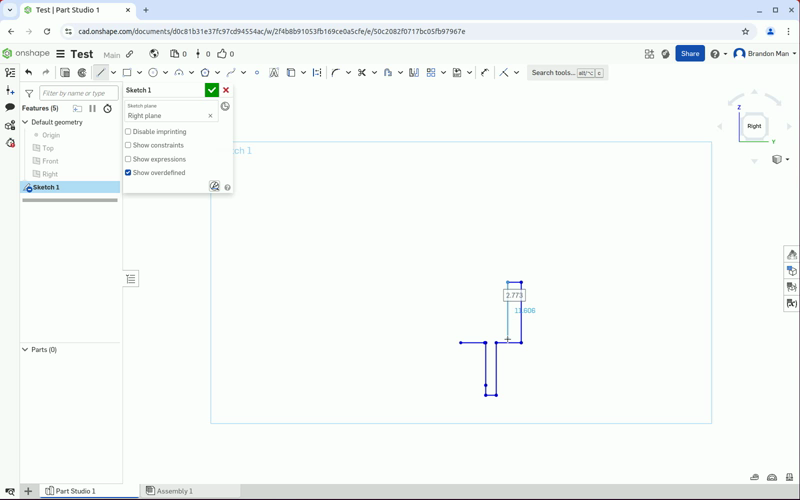
key_up(shift)
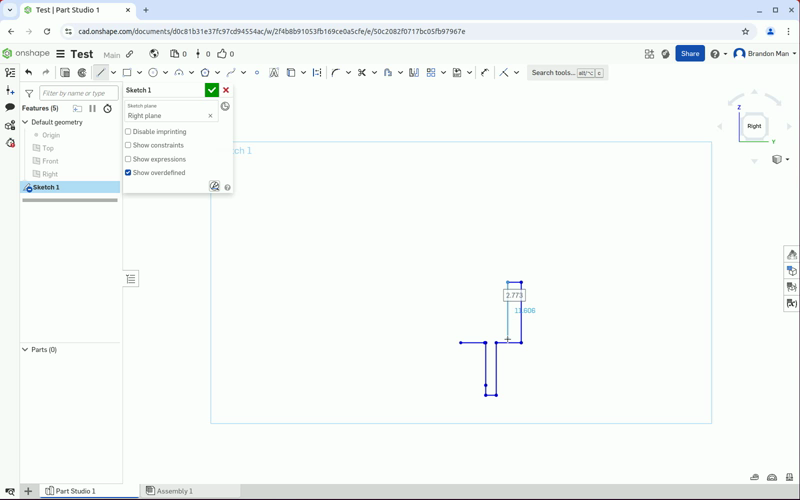
key_down(shift)
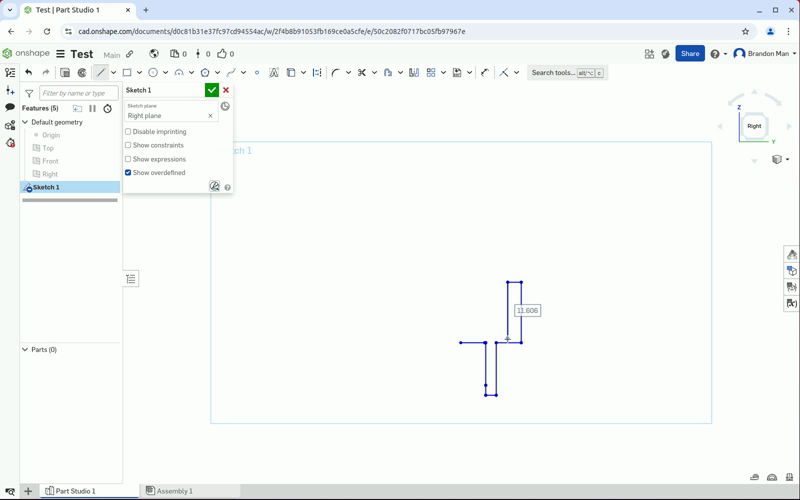
mouse_move(537, 338)
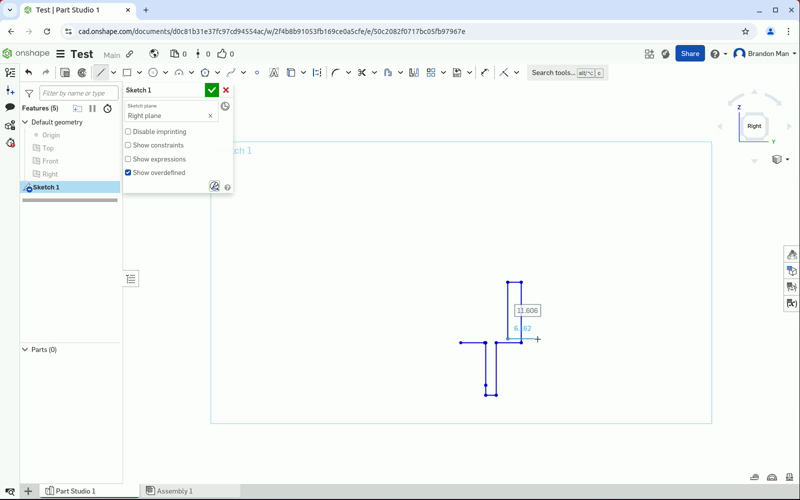
mouse_move(474, 338)
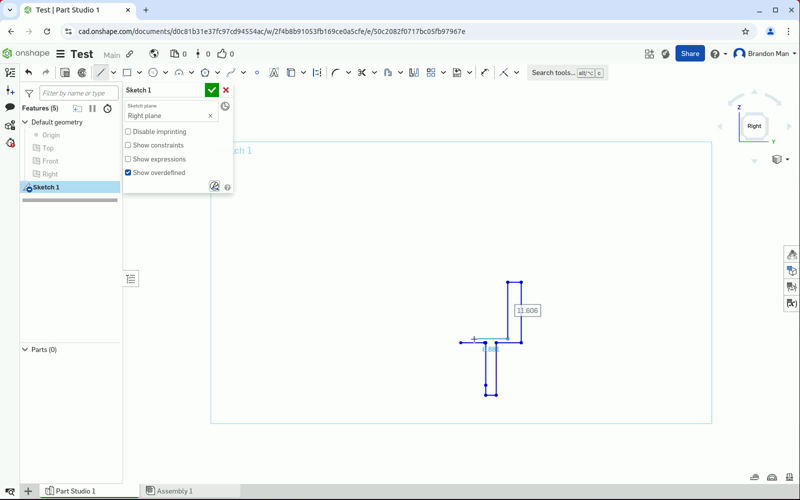
click(474, 338)
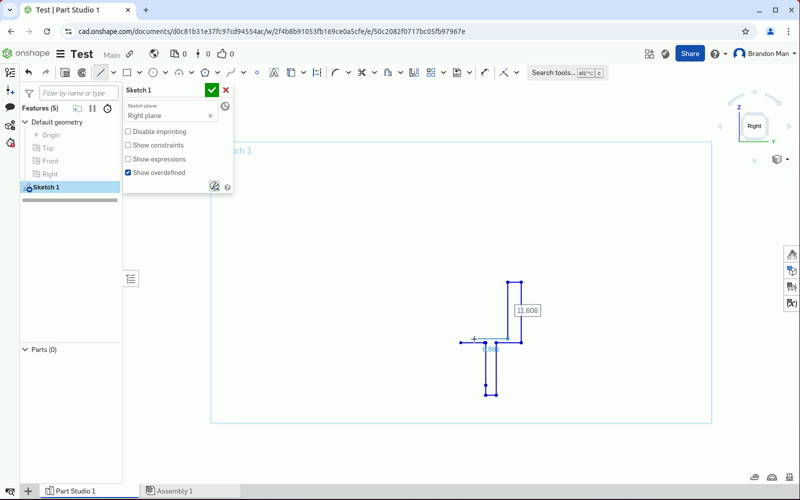
key_up(shift)
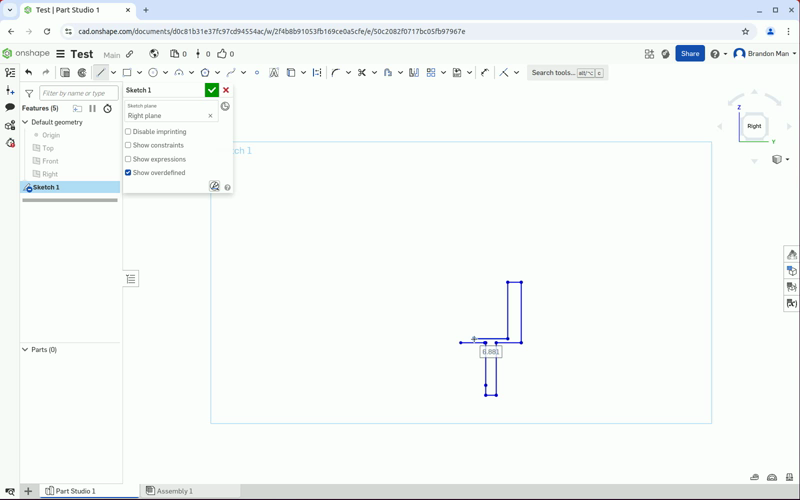
key_down(shift)
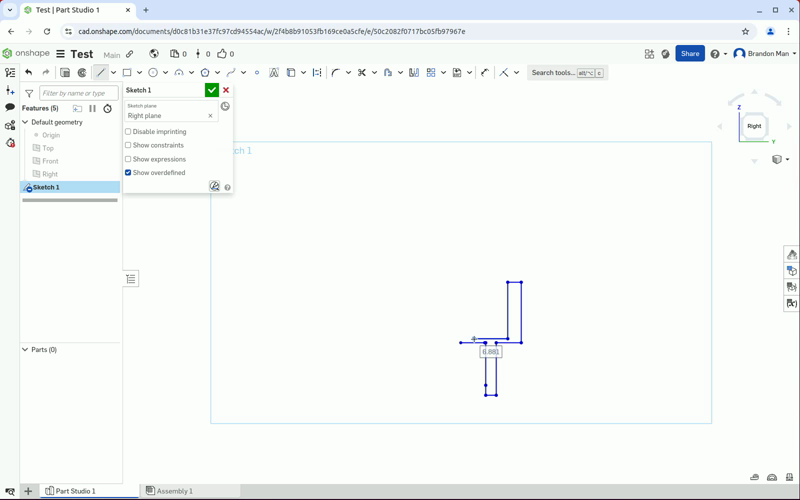
mouse_move(504, 338)
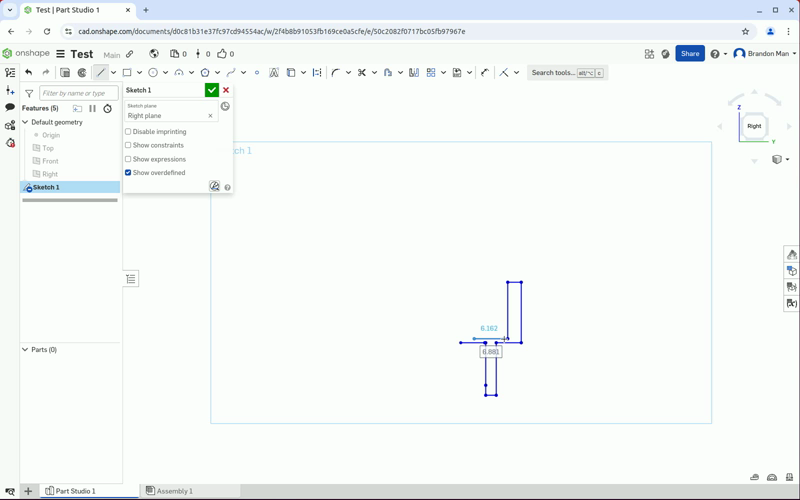
mouse_move(474, 282)
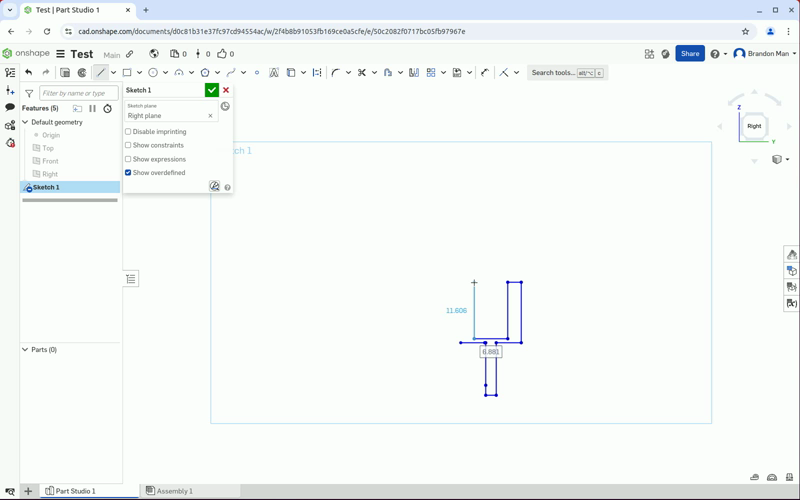
click(474, 282)
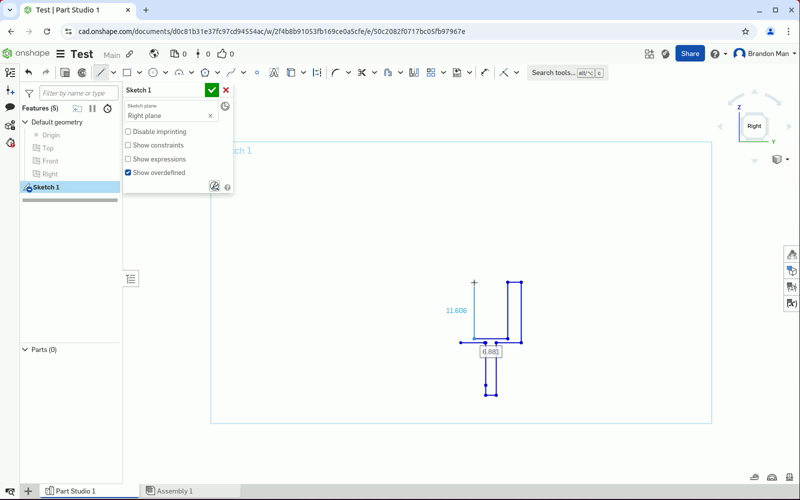
key_up(shift)
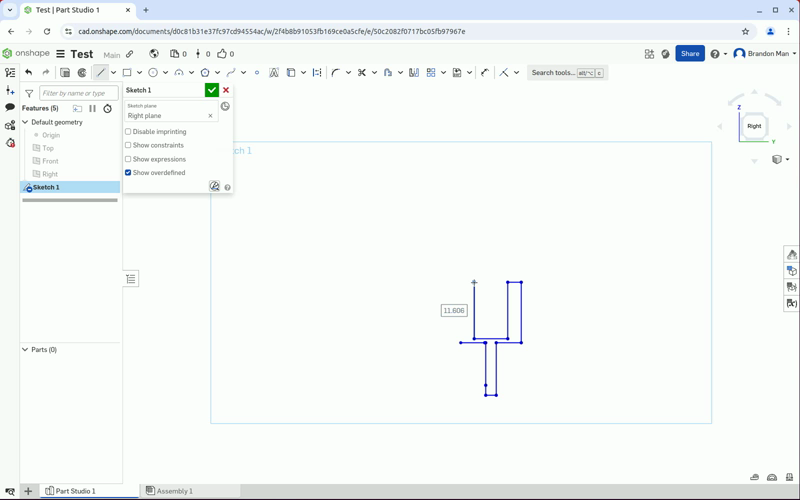
key_down(shift)
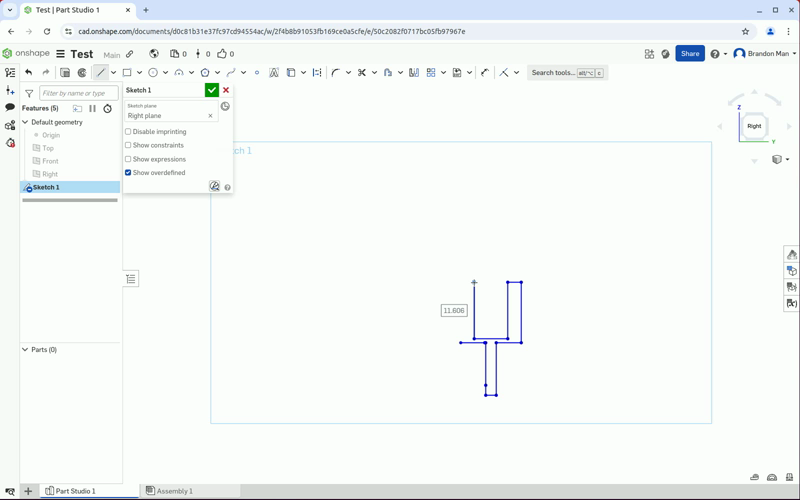
mouse_move(504, 282)
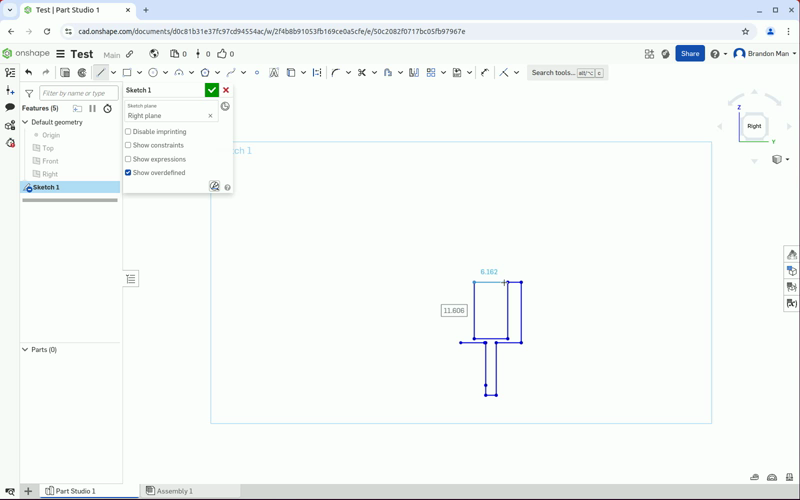
mouse_move(460, 282)
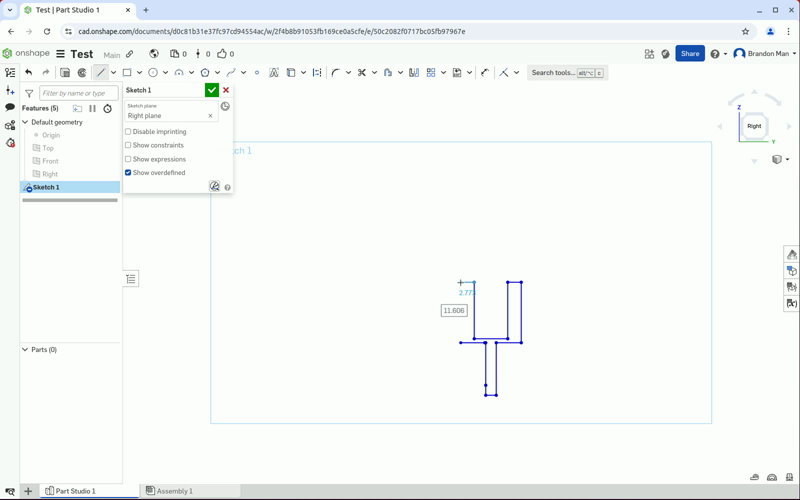
click(460, 282)
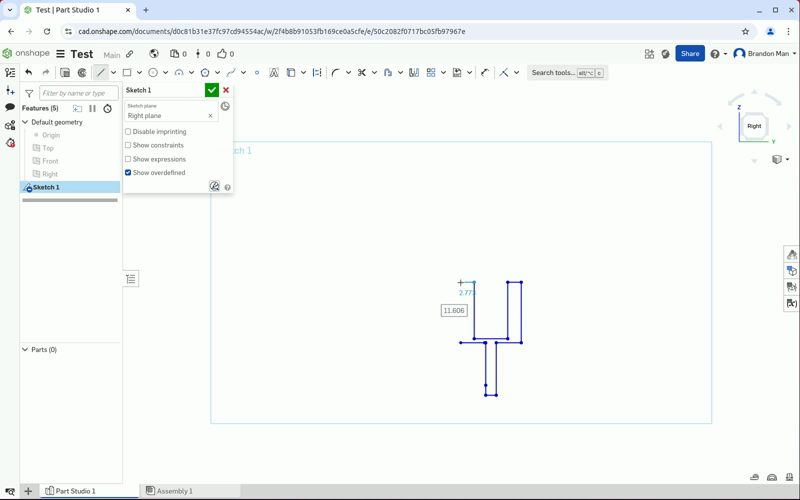
key_up(shift)
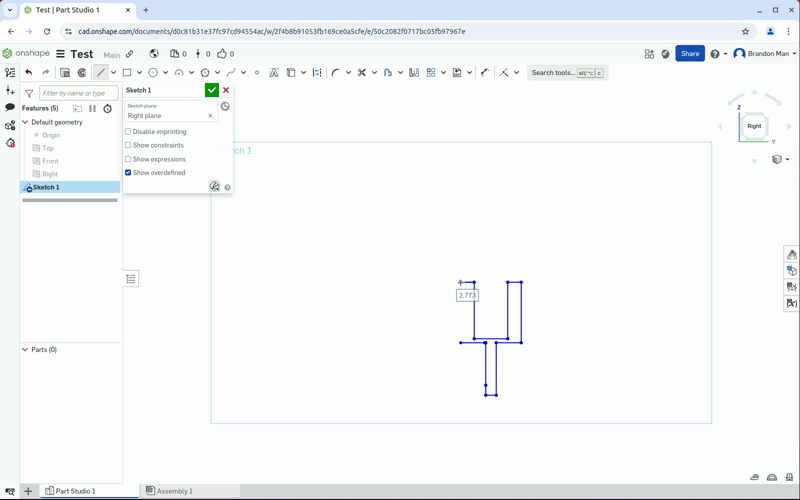
key_down(shift)
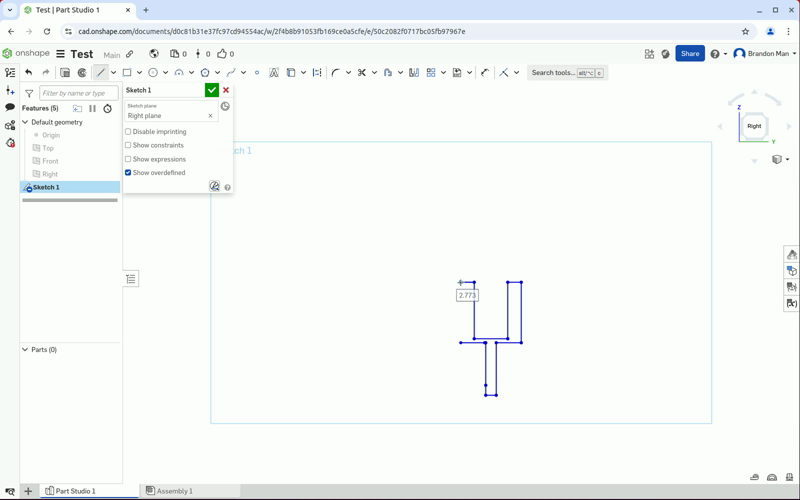
mouse_move(460, 342)
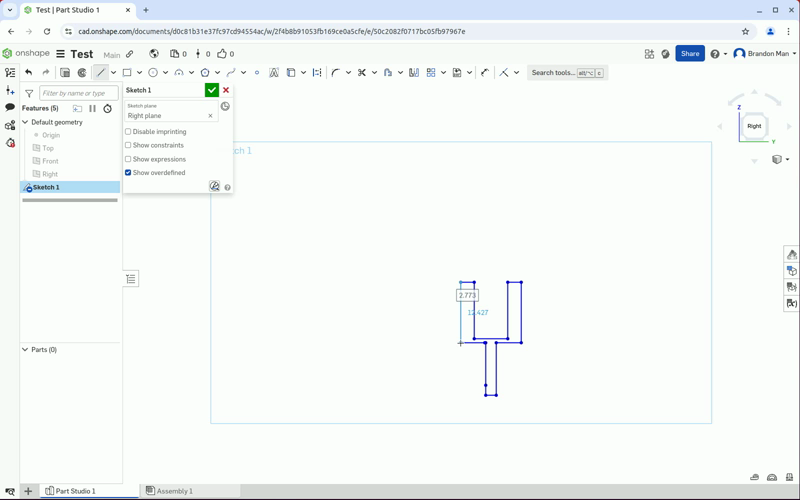
key_up(shift)
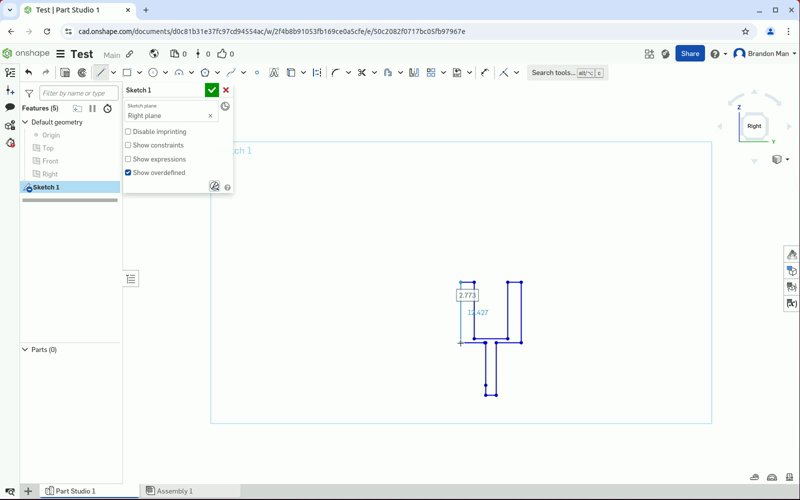
click(460, 342)
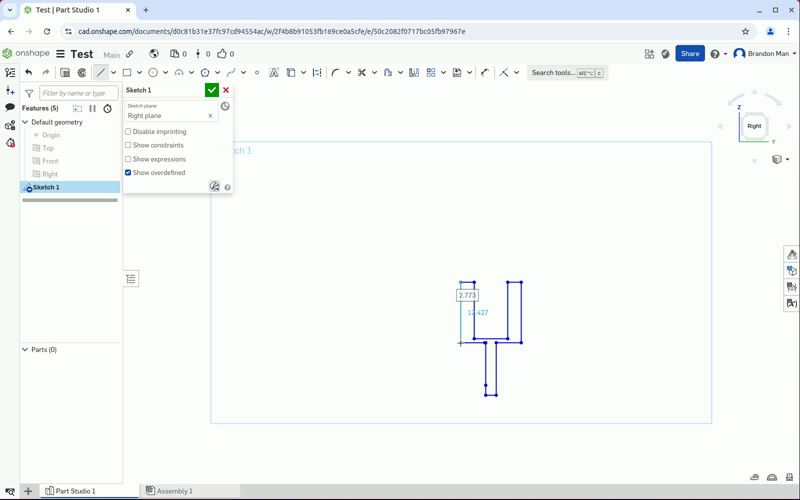
key(esc)
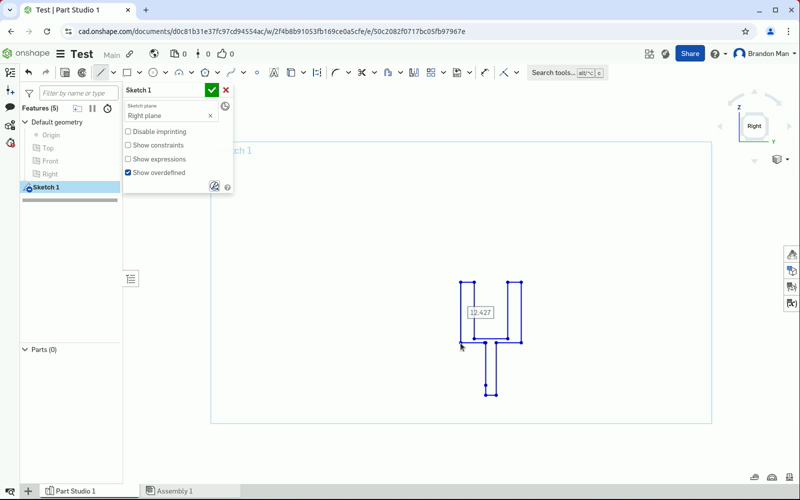
mouse_move(519, 327)
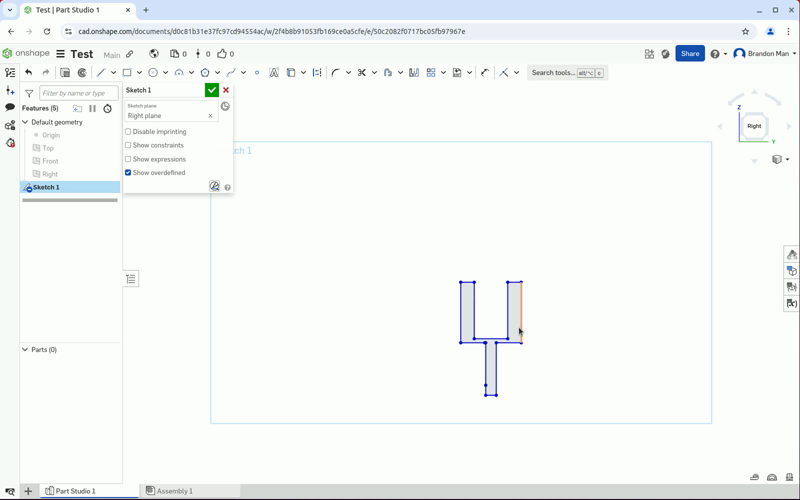
click(519, 327)
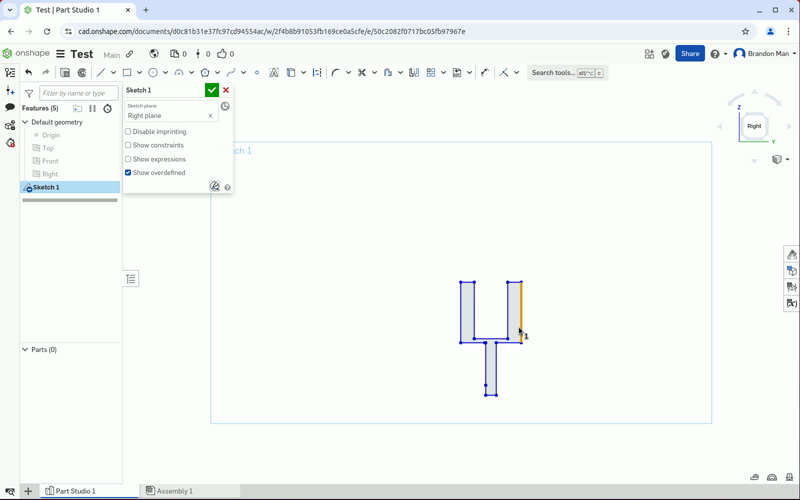
mouse_move(73, 352)
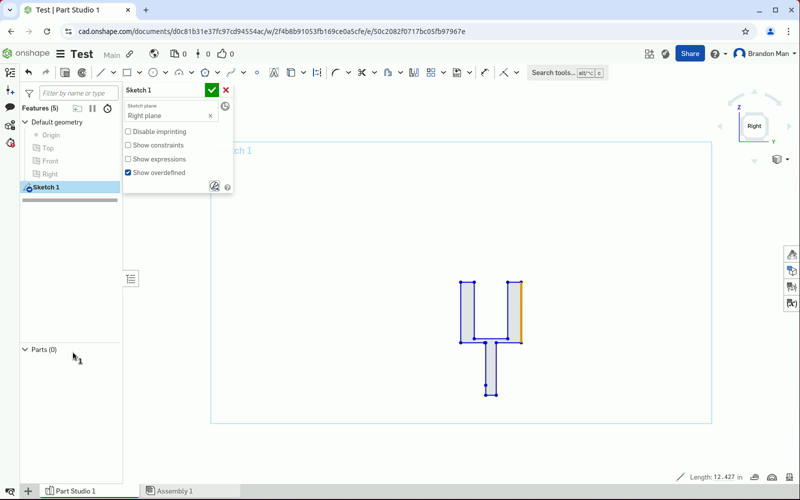
key(shift+y)
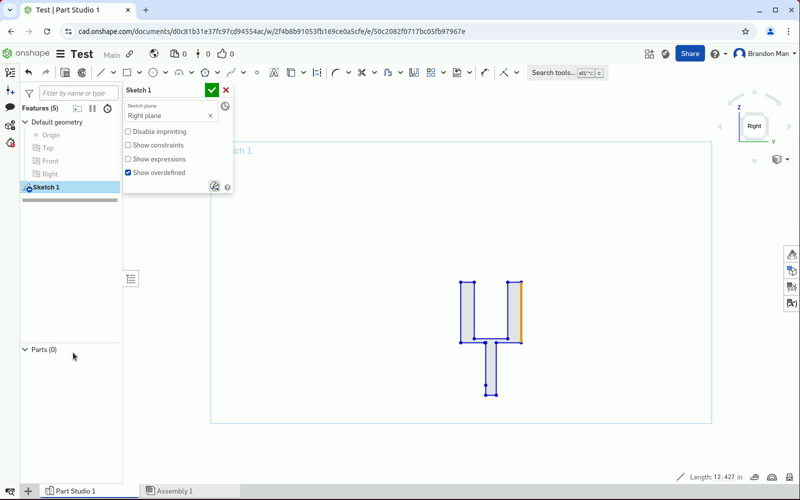
key(shift+e)
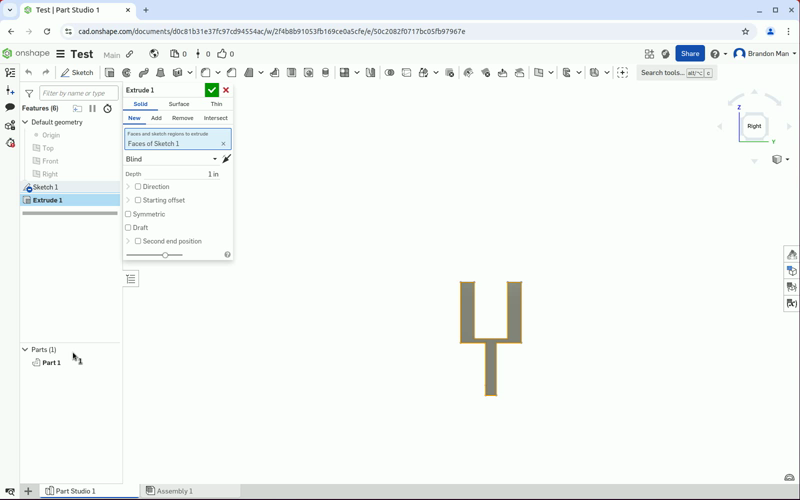
mouse_move(143, 106)
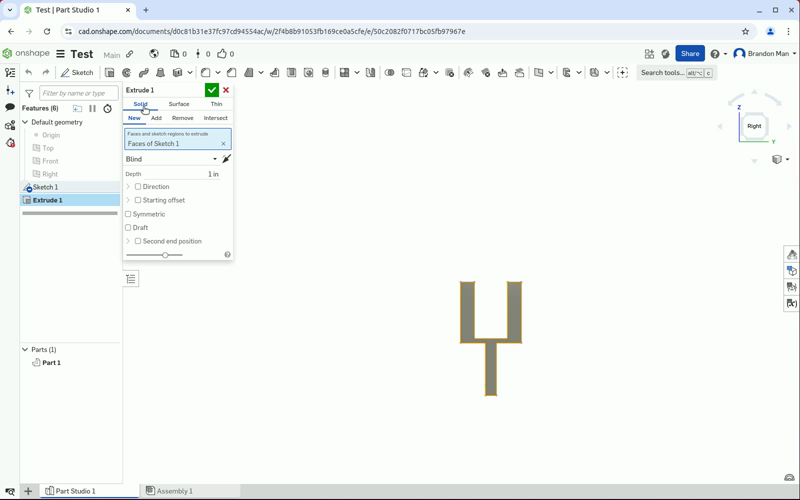
click(143, 106)
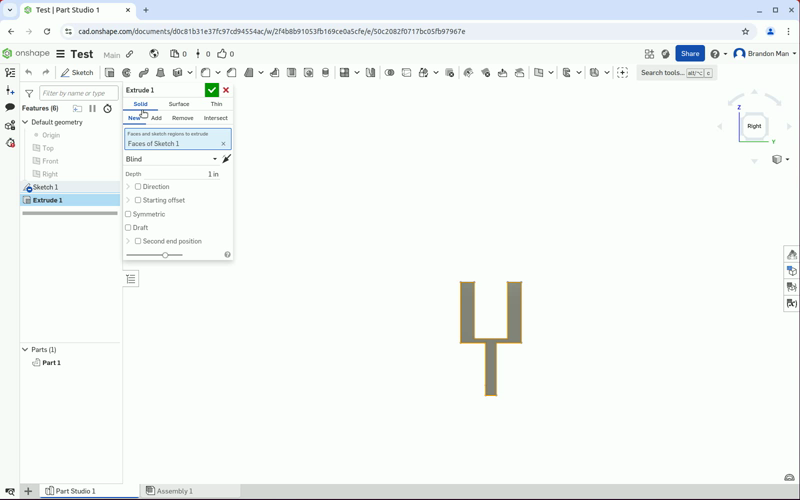
mouse_move(137, 120)
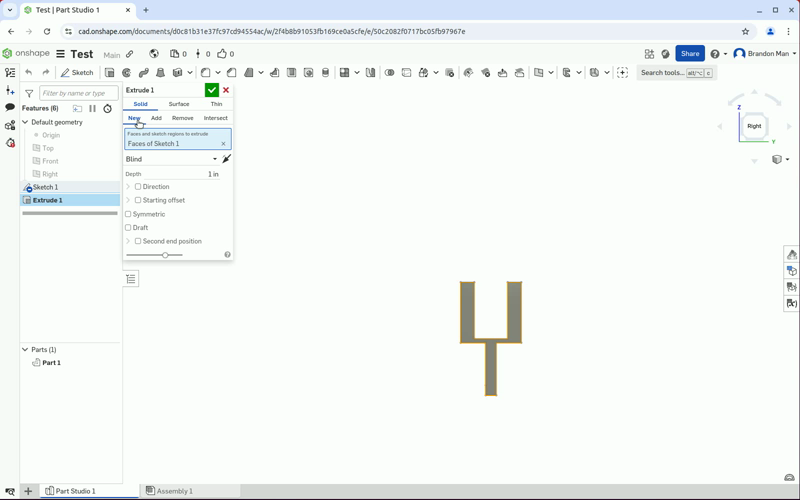
click(137, 120)
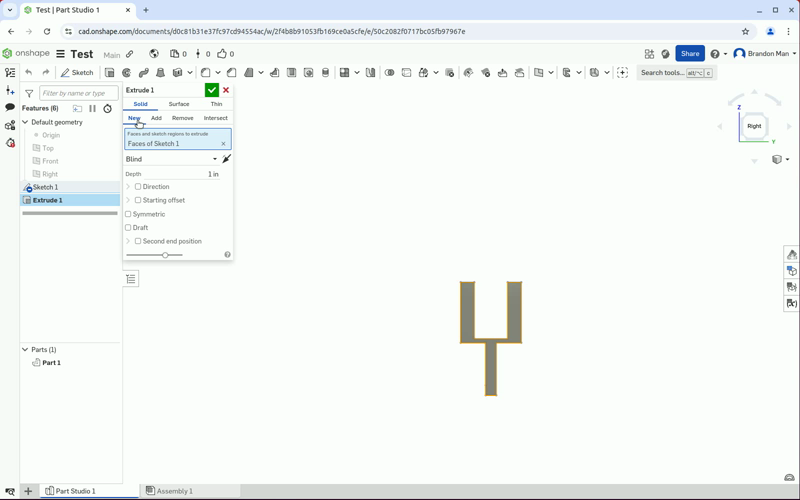
key(tab, 4)
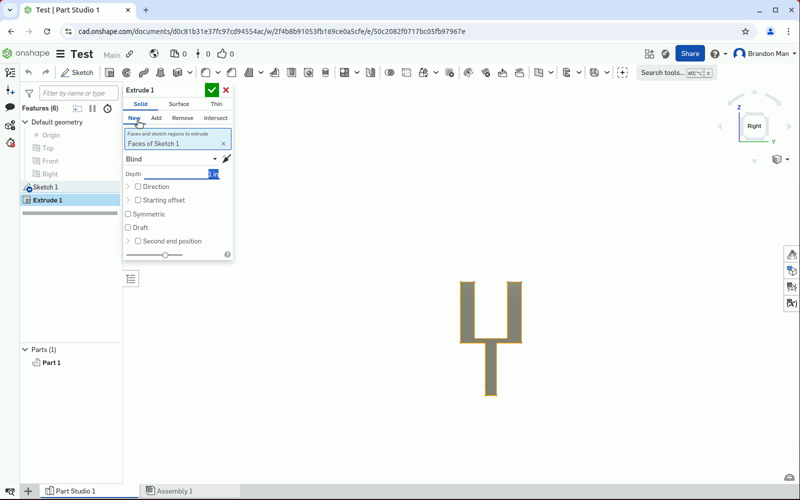
text(-0.241)
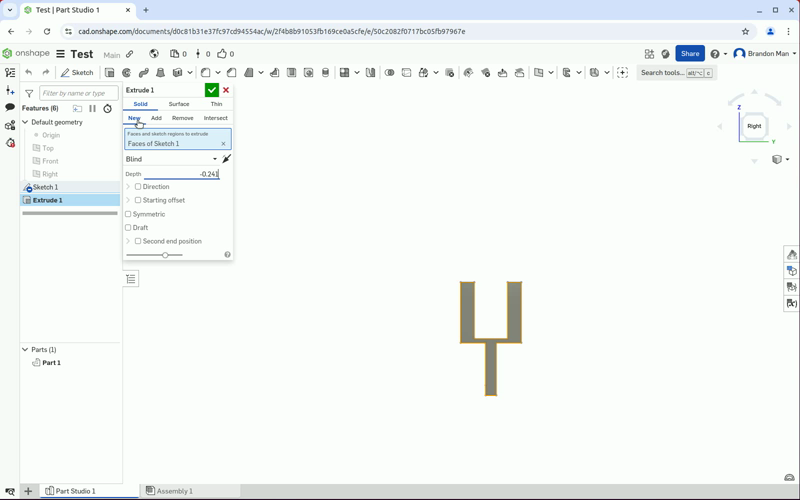
key(enter)
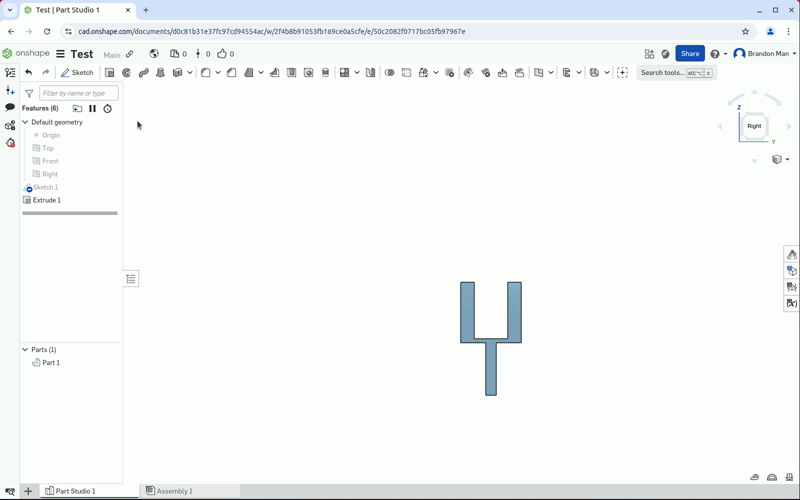
key(shift+h)
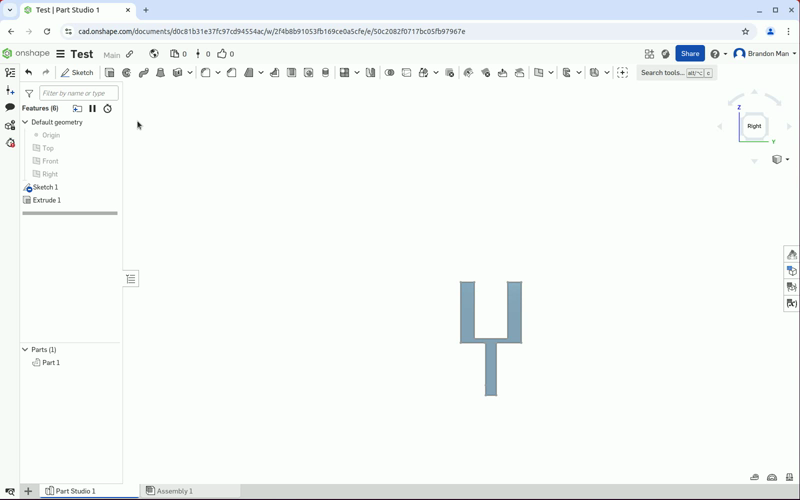
key(shift+h)
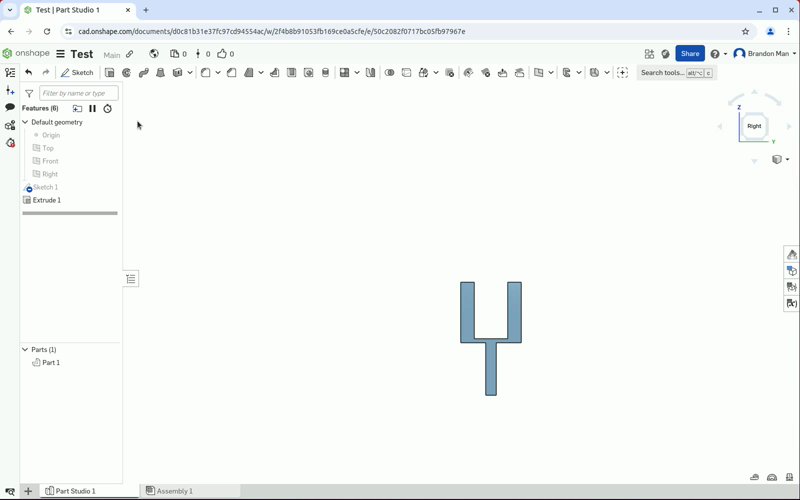
mouse_move(73, 189)
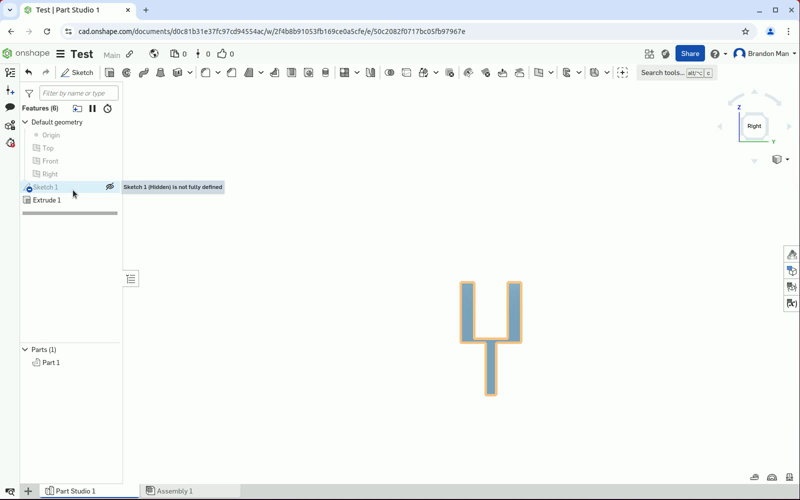
click(73, 189)
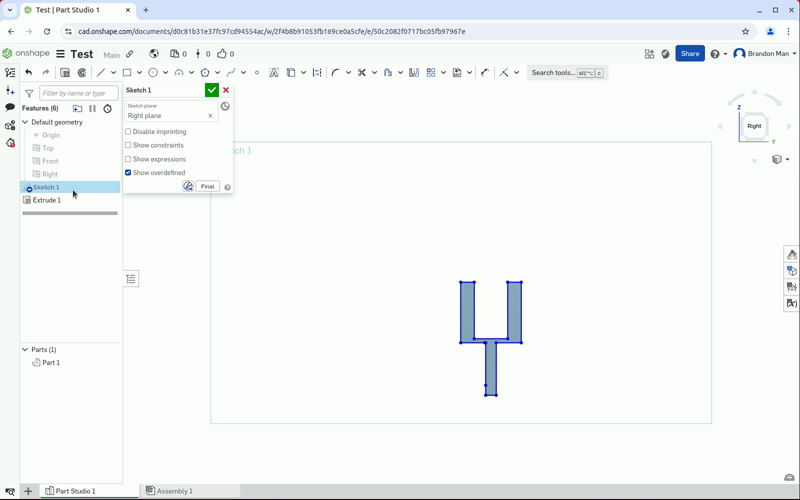
mouse_move(229, 92)
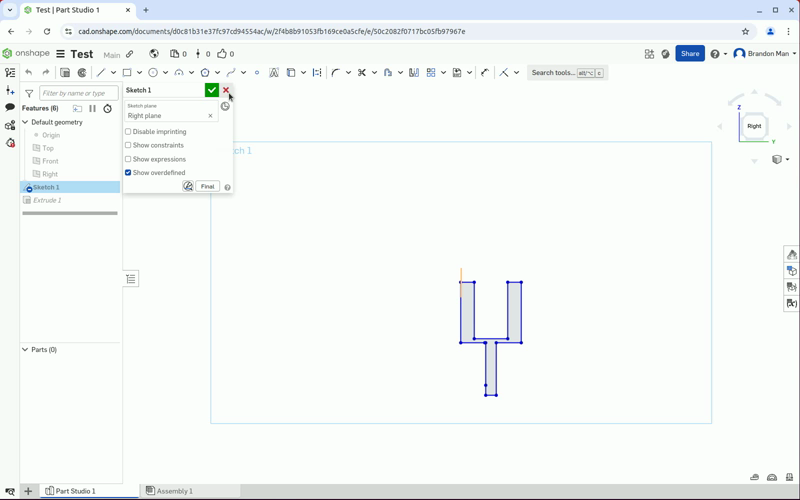
click(229, 92)
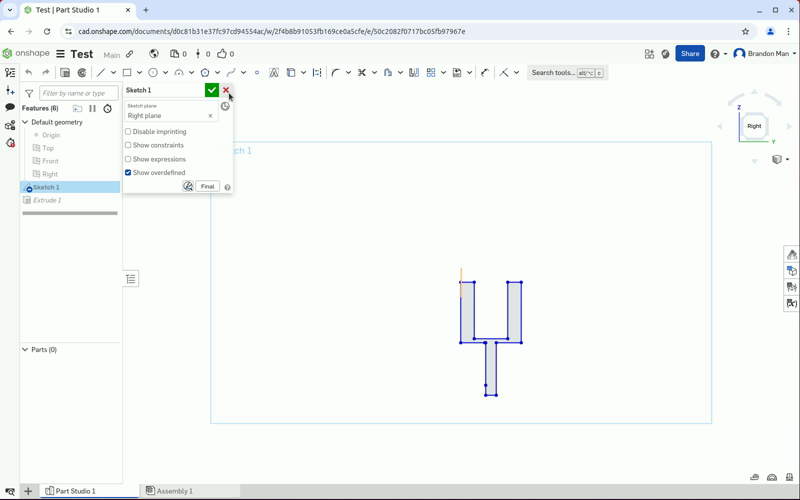
key(shift+s)
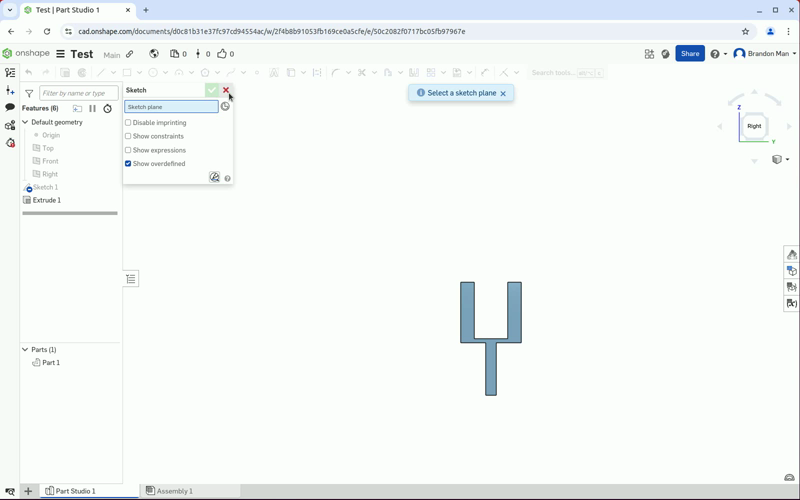
mouse_move(73, 176)
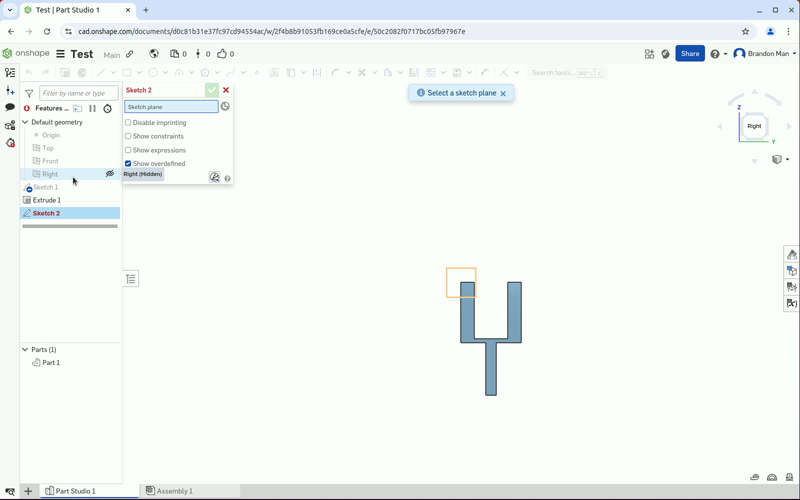
click(73, 176)
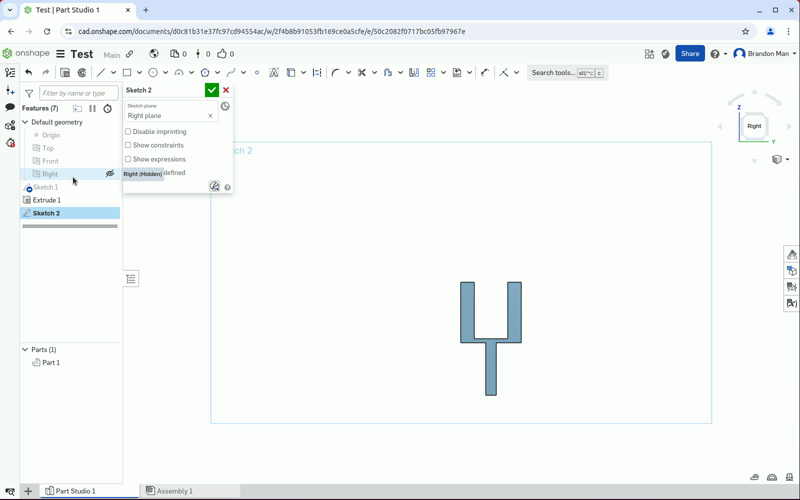
mouse_move(73, 352)
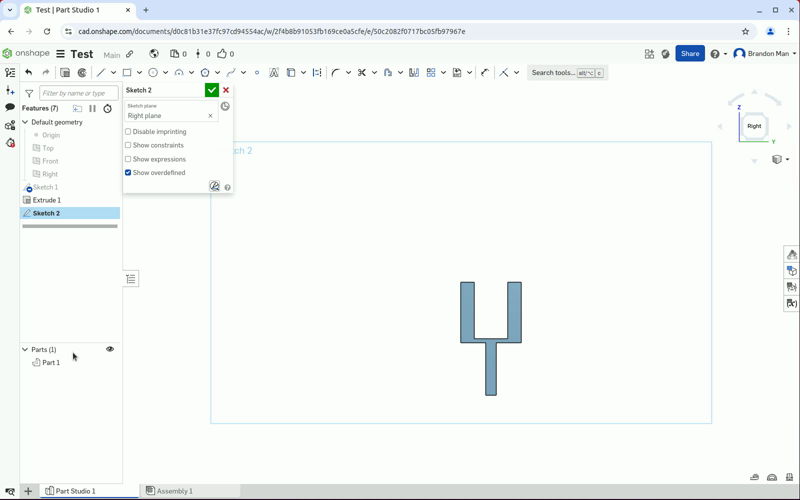
key(y)
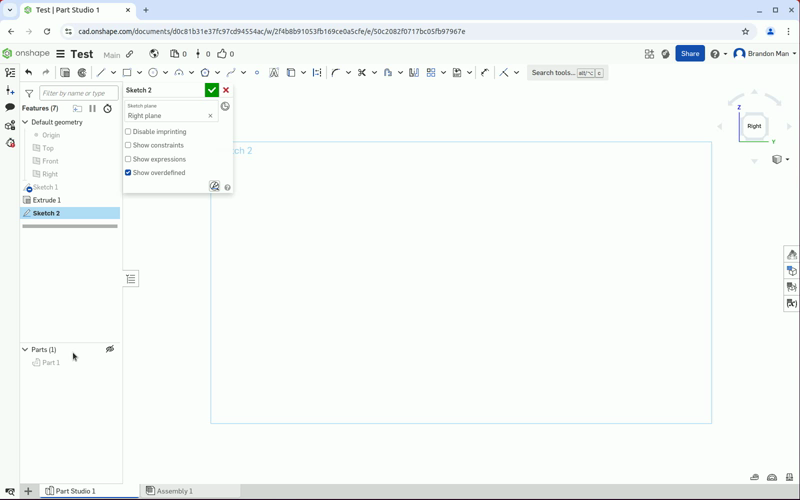
key(l)
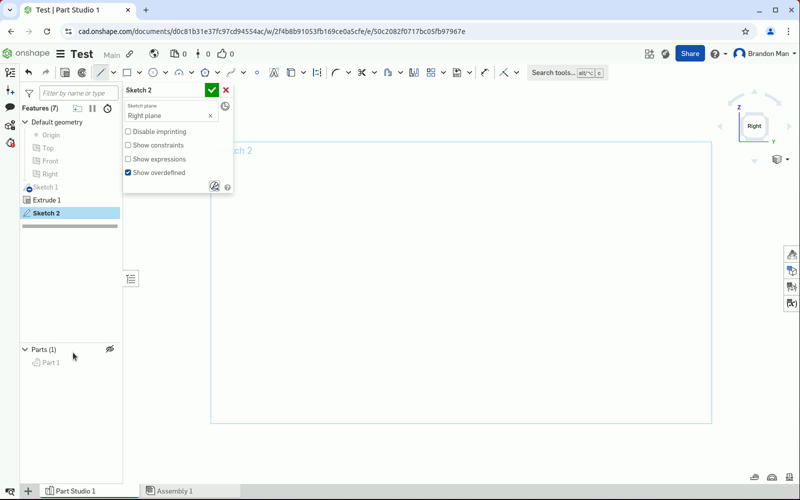
key_down(shift)
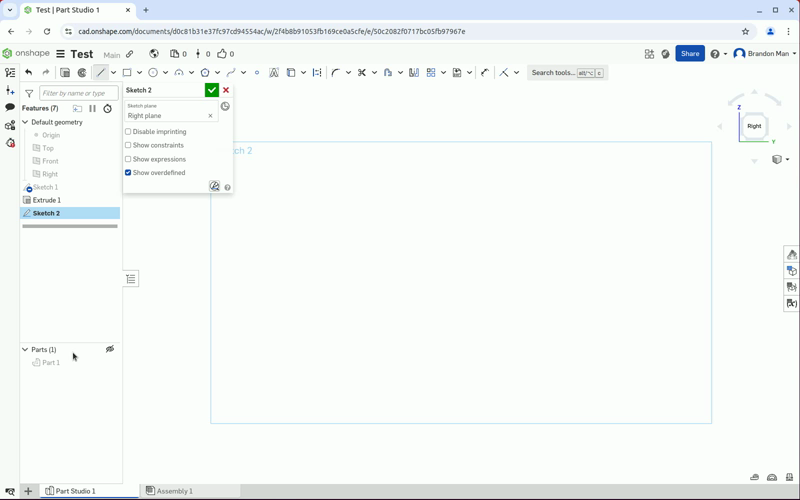
mouse_move(476, 336)
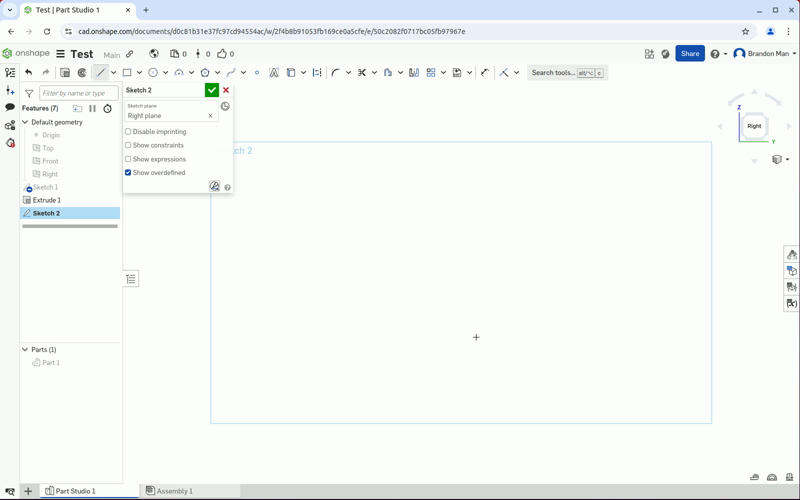
click(476, 336)
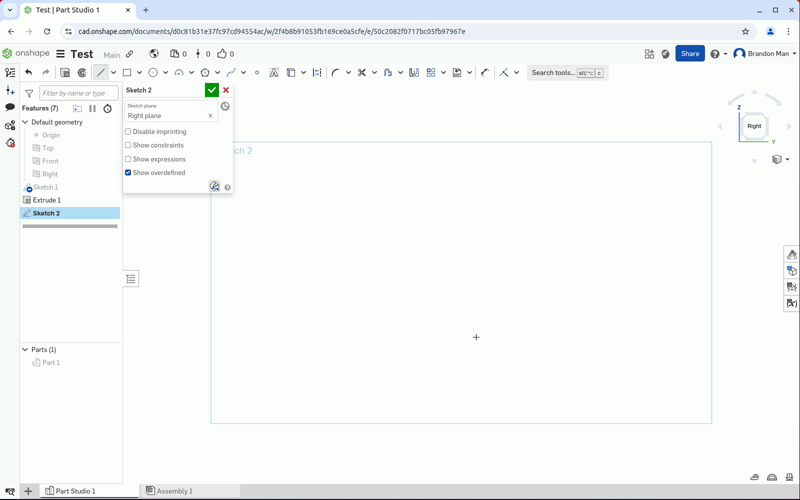
key_up(shift)
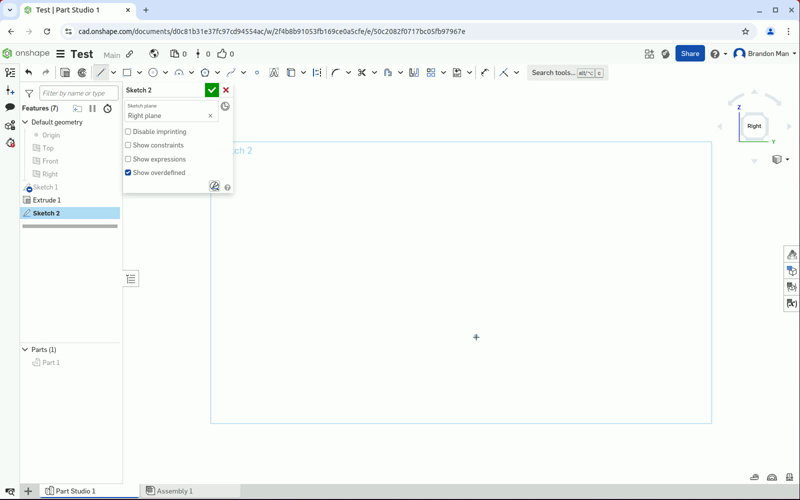
key_down(shift)
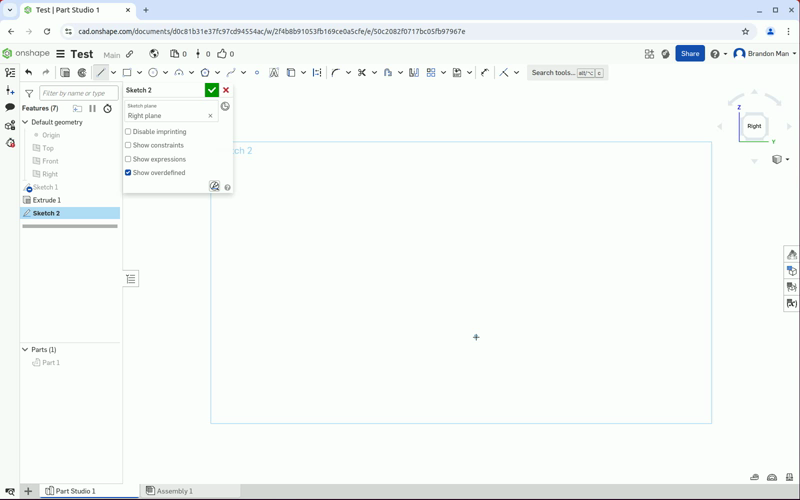
mouse_move(506, 336)
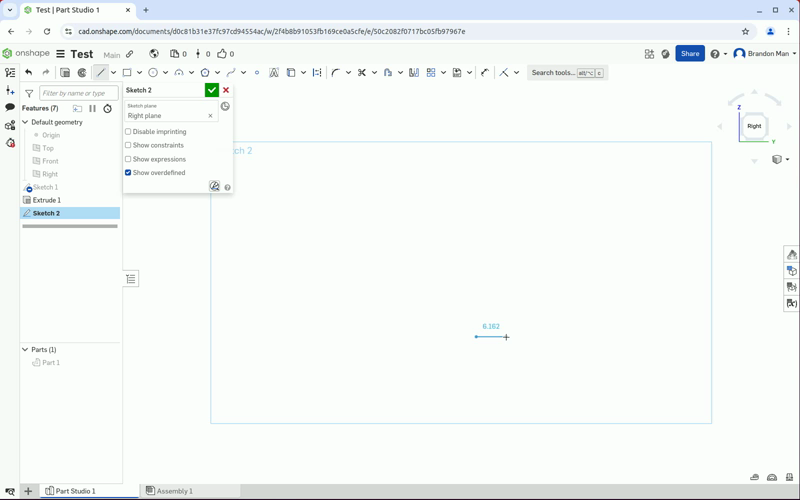
mouse_move(504, 336)
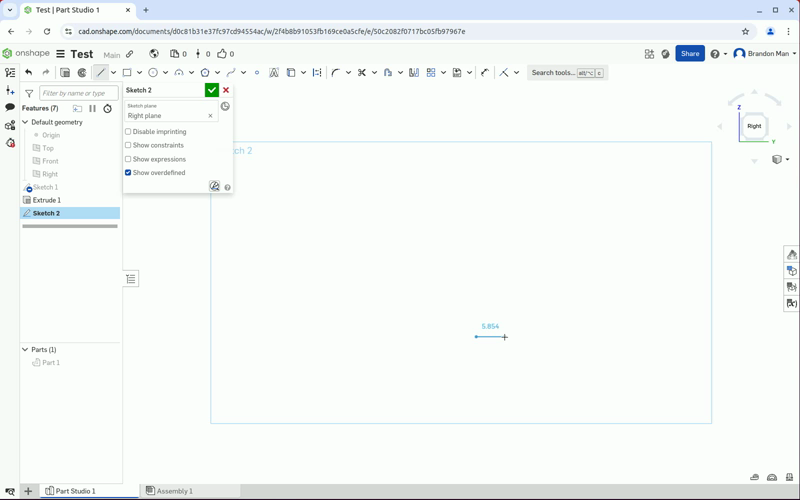
click(504, 336)
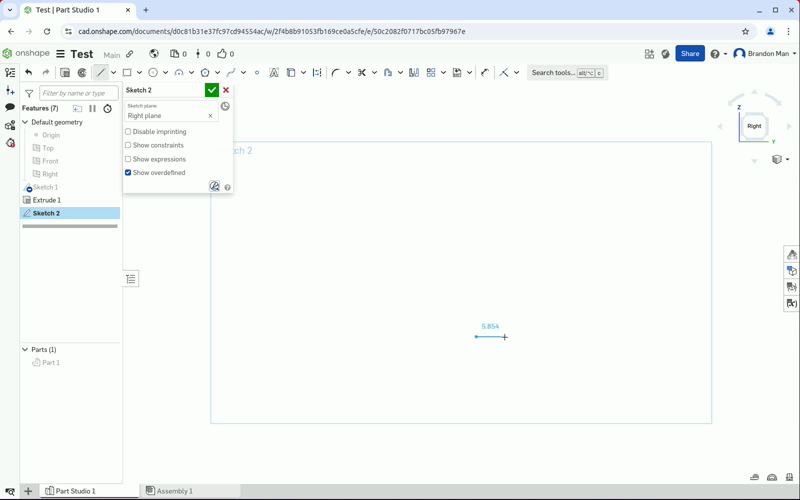
key_up(shift)
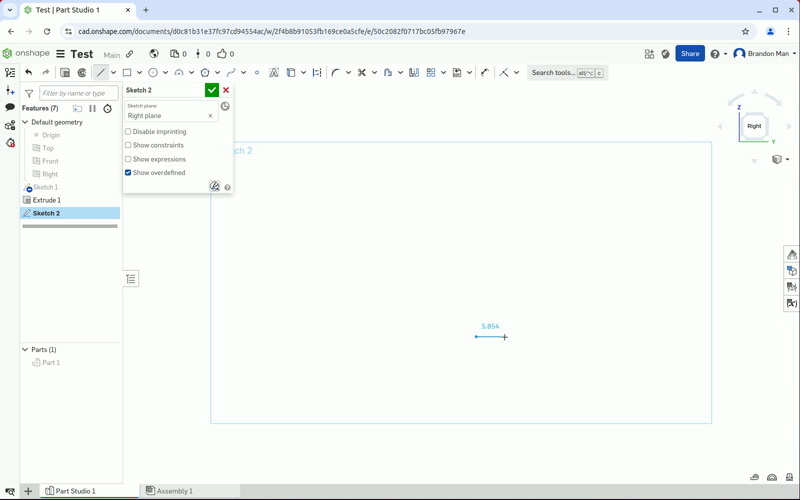
key_down(shift)
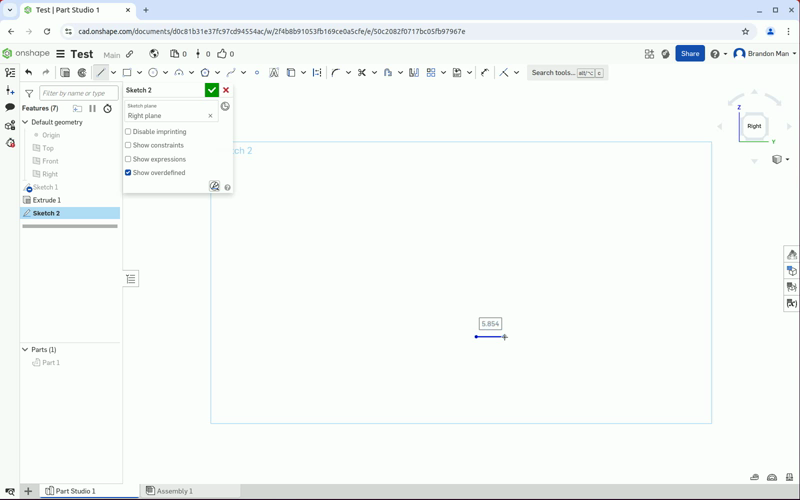
mouse_move(534, 336)
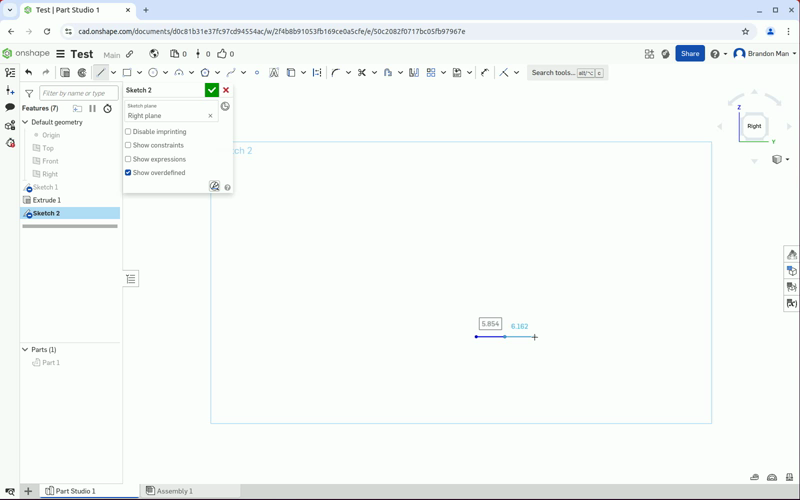
mouse_move(504, 283)
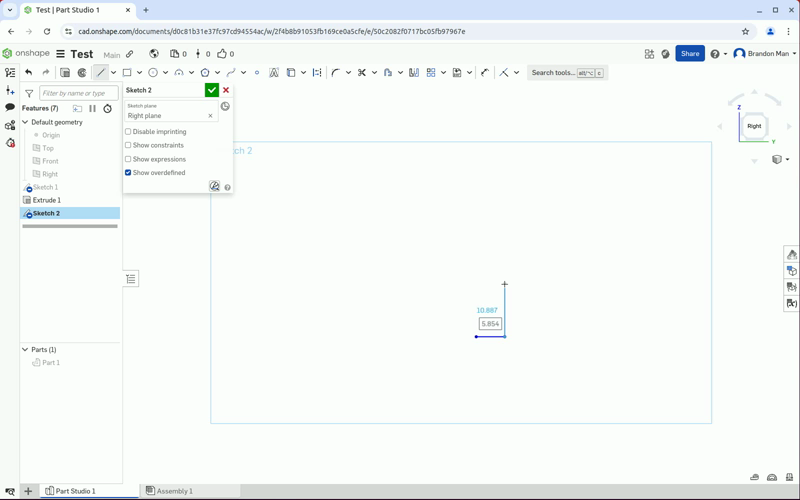
click(504, 283)
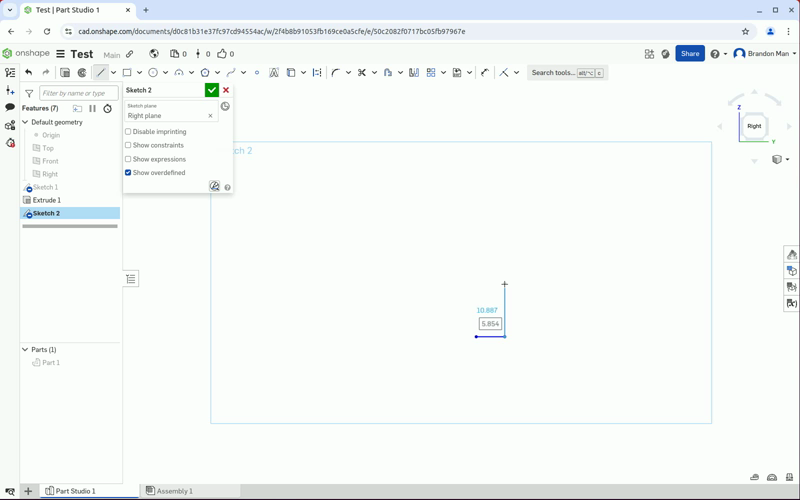
key_up(shift)
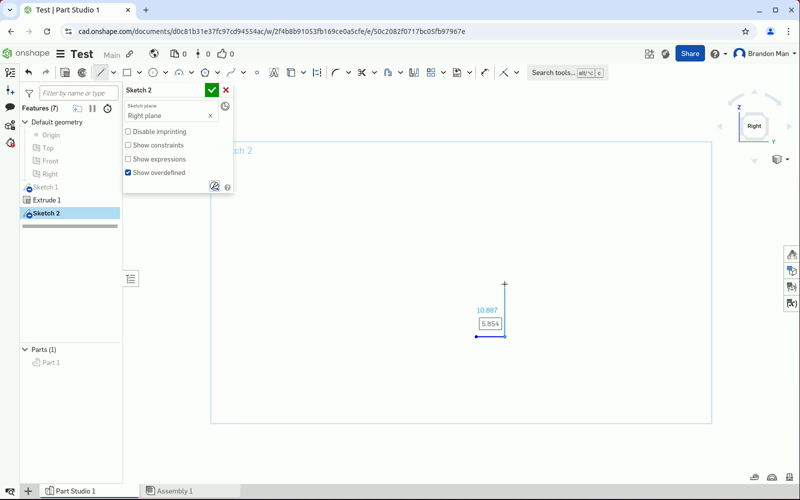
key_down(shift)
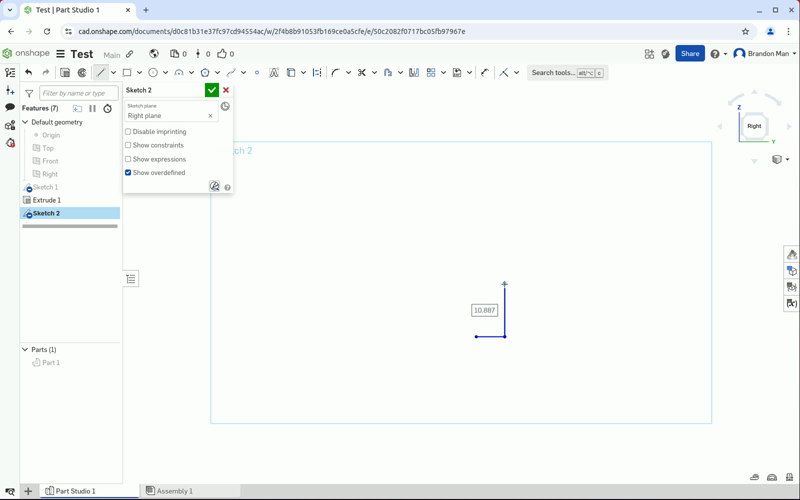
mouse_move(534, 283)
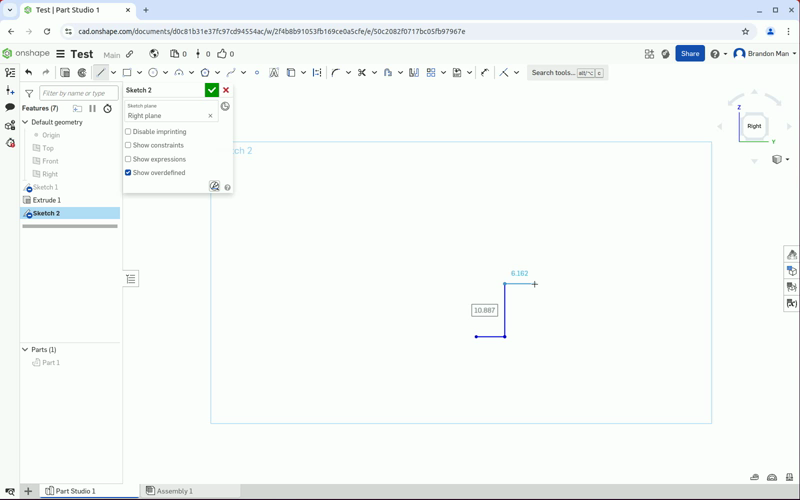
mouse_move(496, 283)
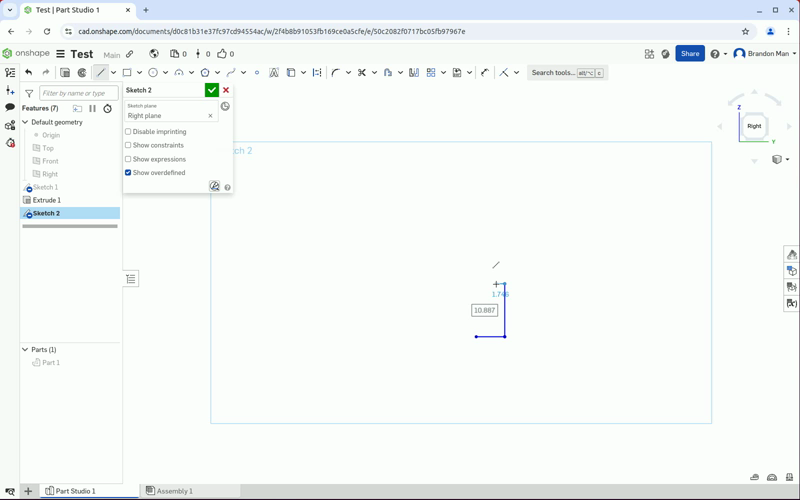
click(496, 283)
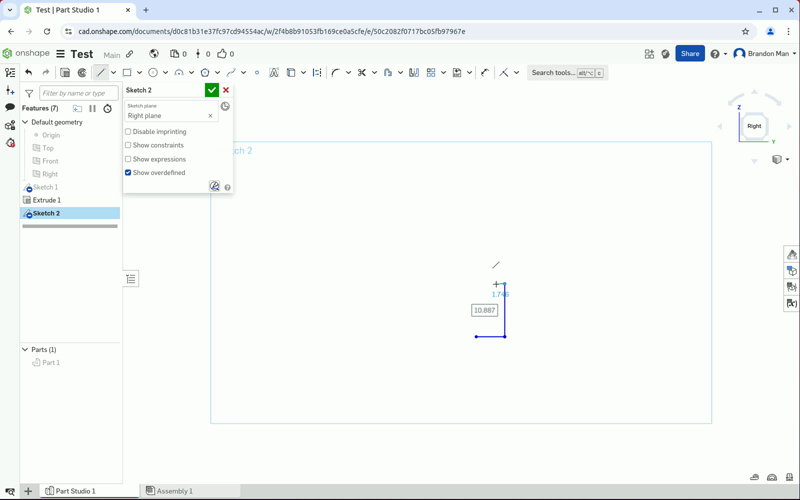
key_up(shift)
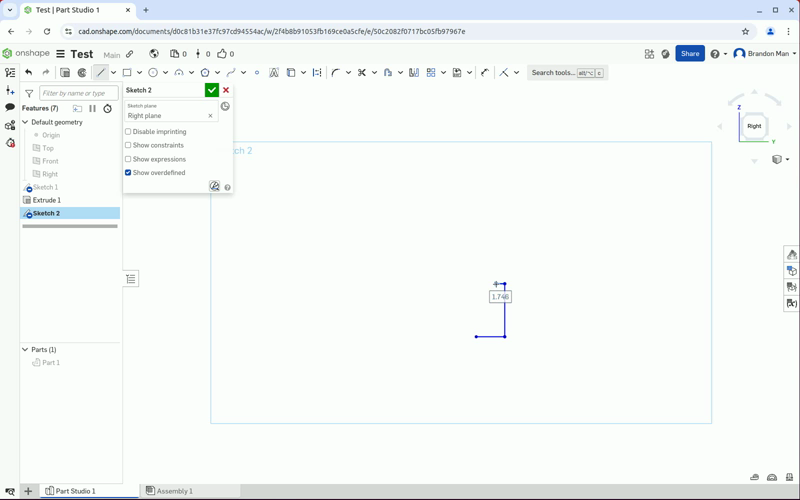
key_down(shift)
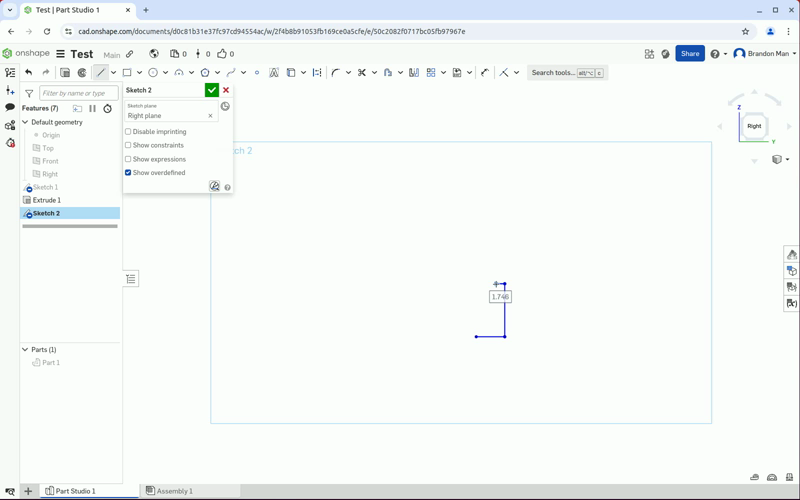
mouse_move(526, 283)
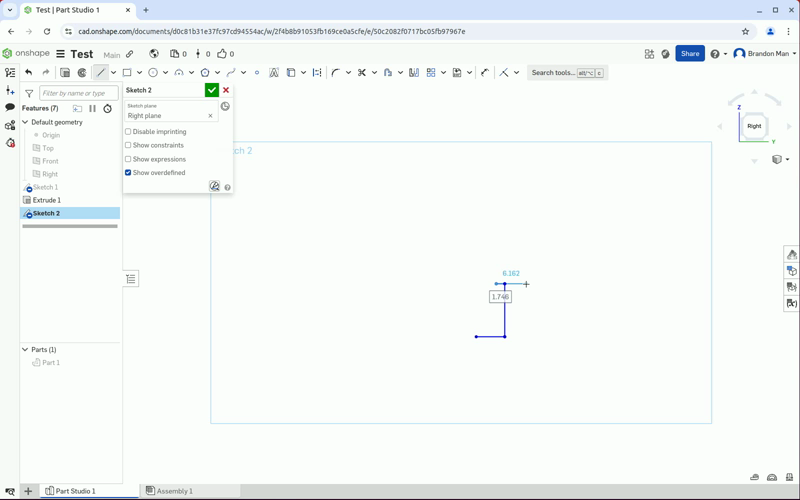
mouse_move(496, 231)
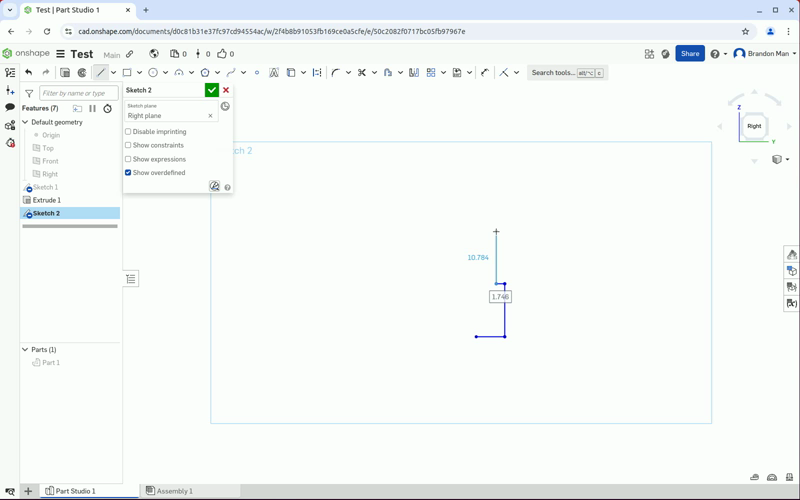
click(496, 231)
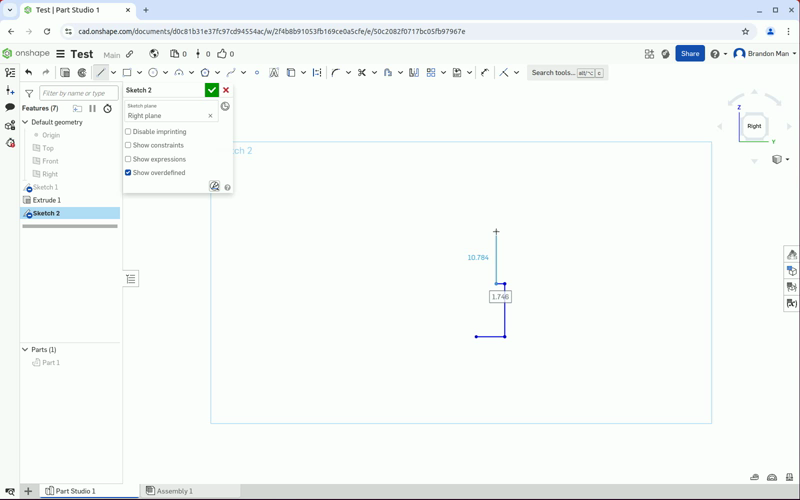
key_up(shift)
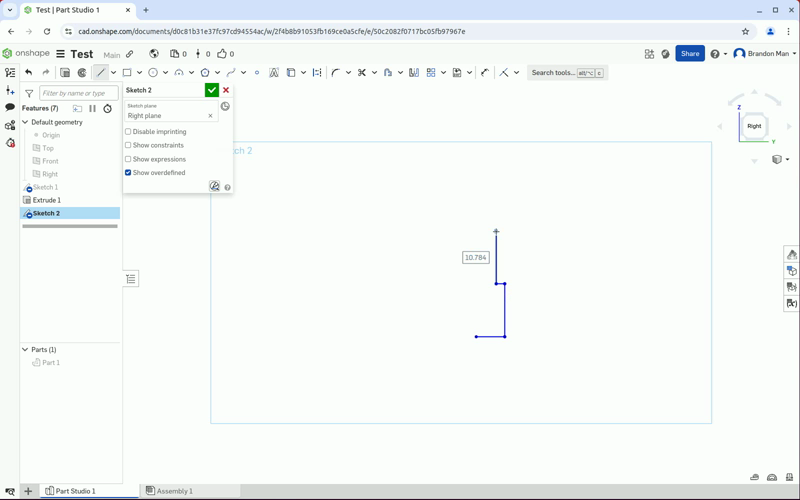
key_down(shift)
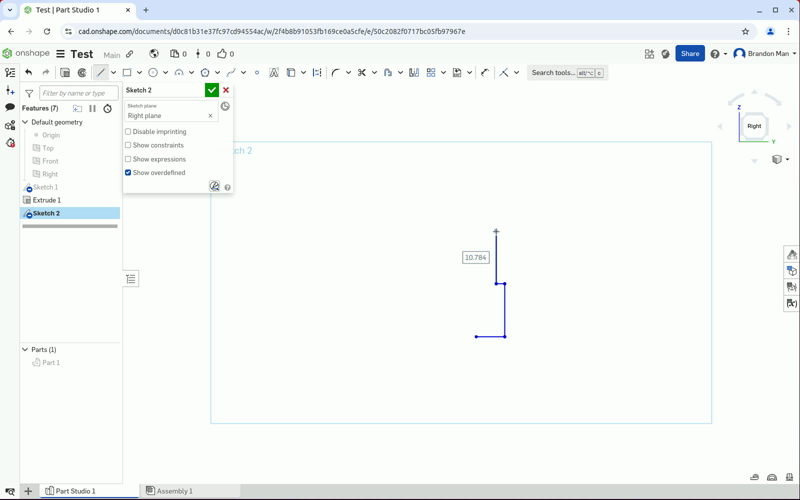
mouse_move(526, 231)
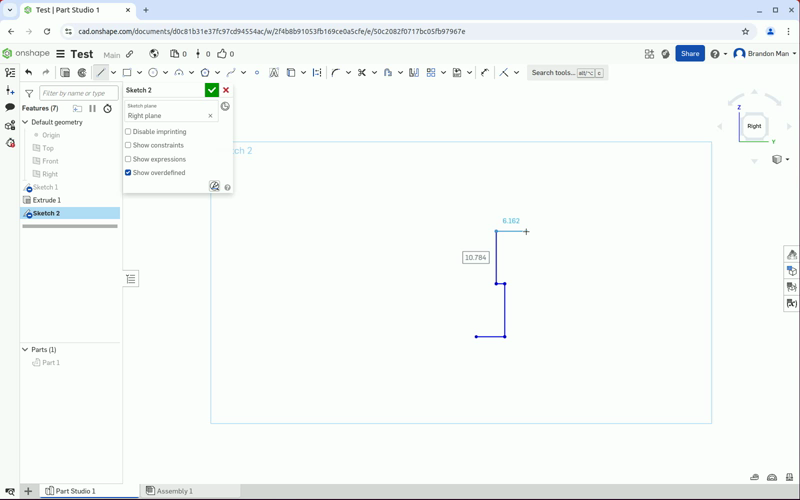
mouse_move(485, 231)
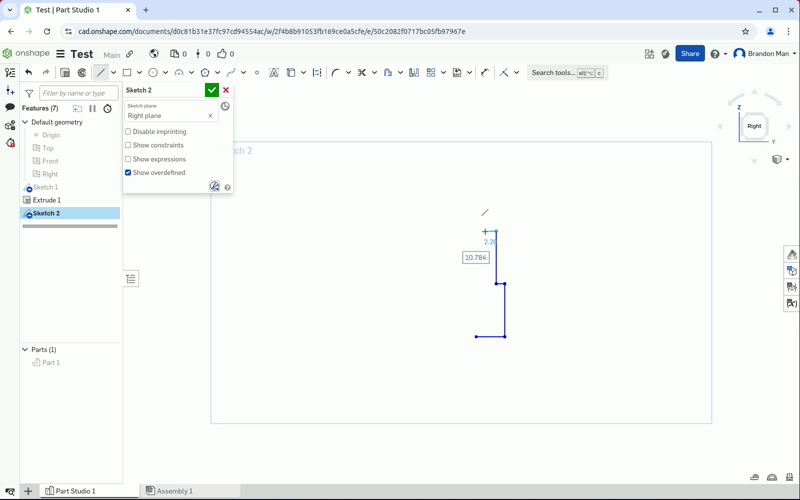
click(485, 231)
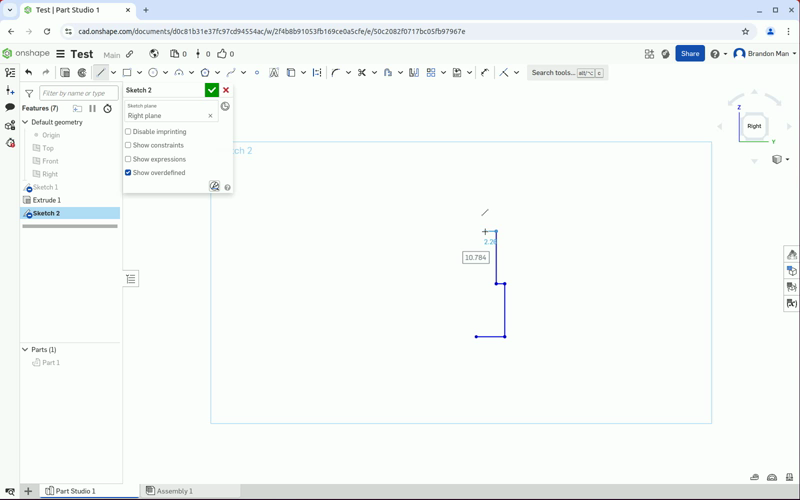
key_up(shift)
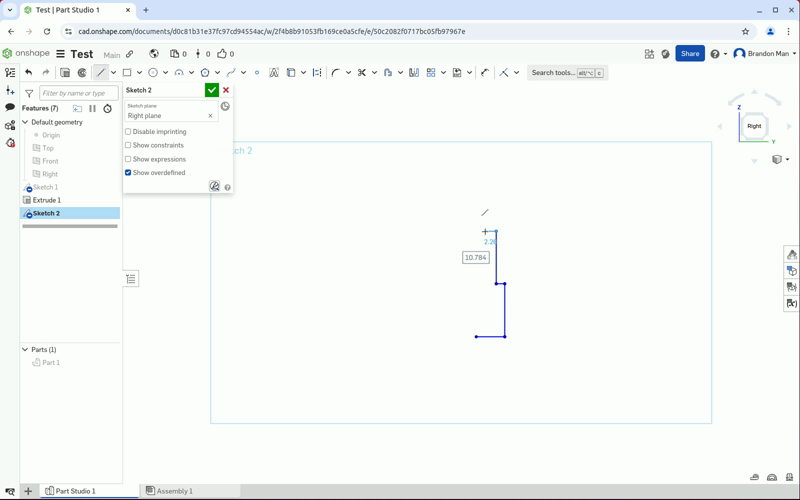
key_down(shift)
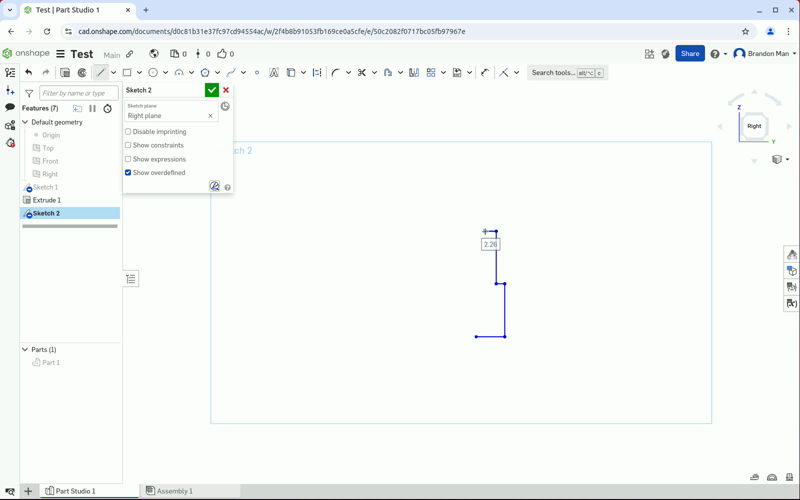
mouse_move(515, 231)
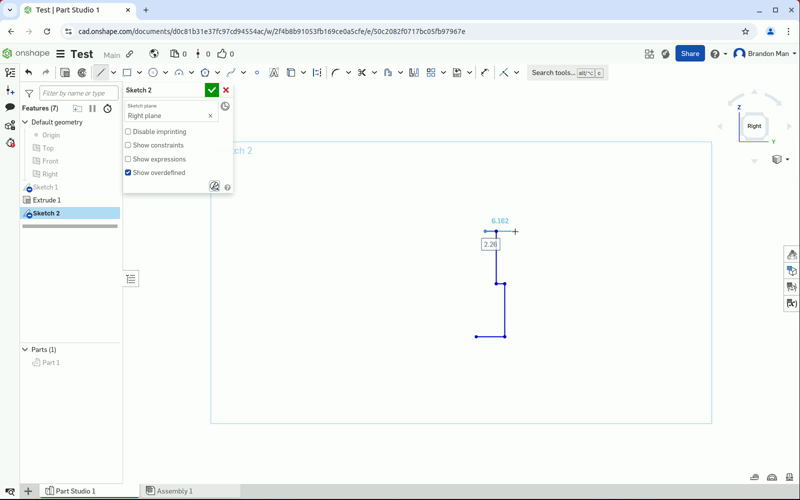
mouse_move(485, 283)
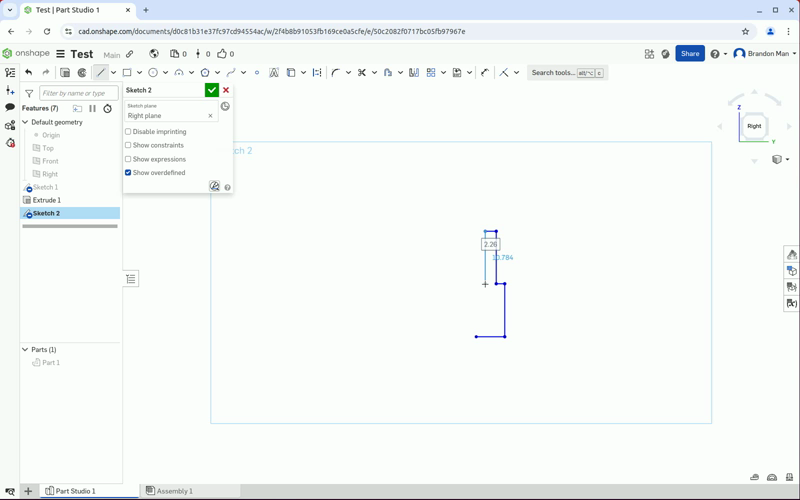
click(485, 283)
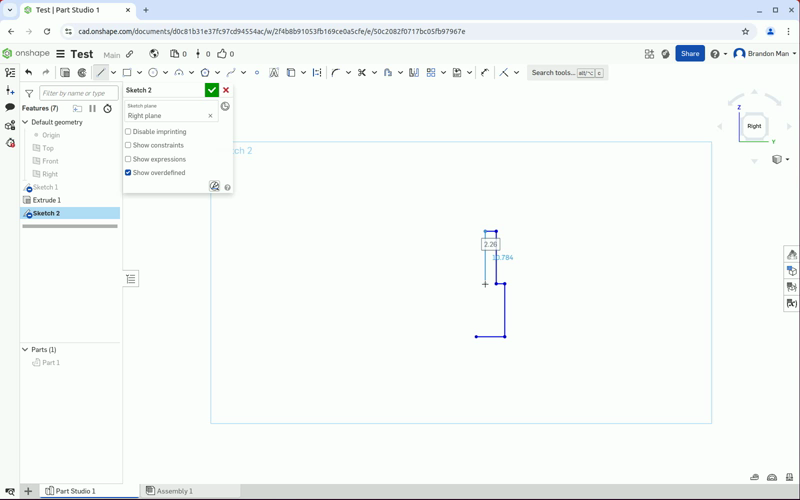
key_up(shift)
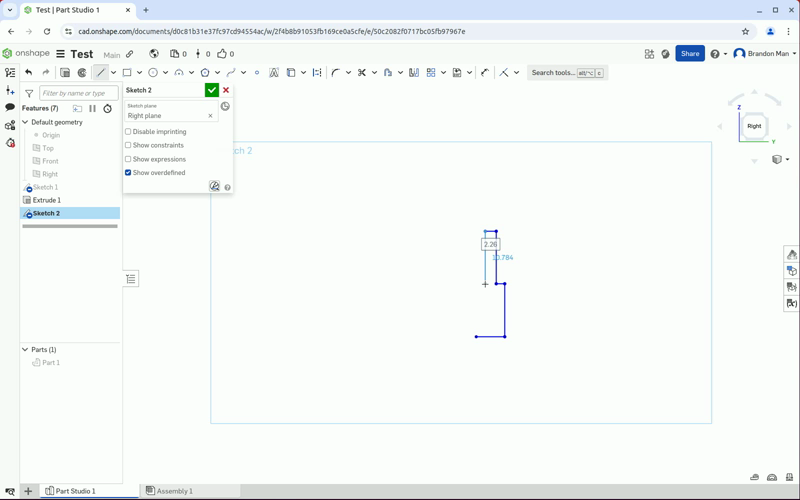
key_down(shift)
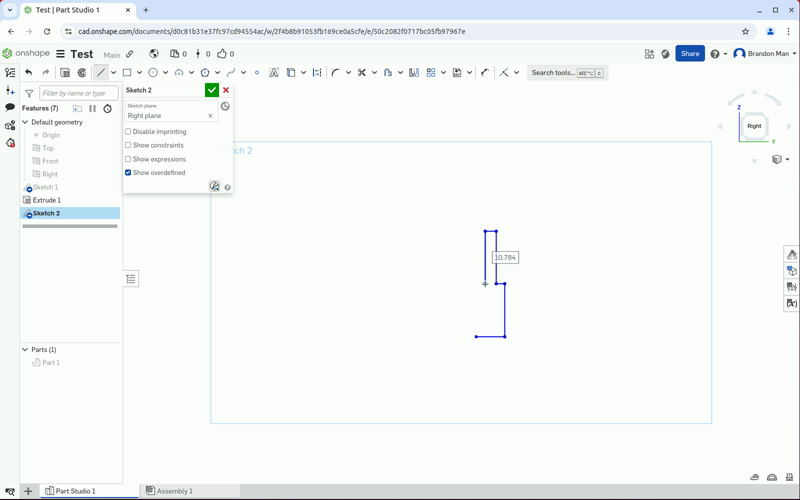
mouse_move(515, 283)
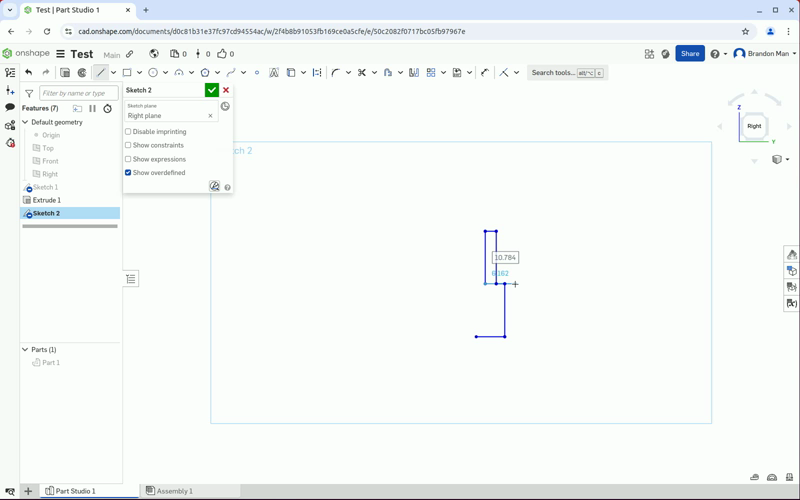
mouse_move(478, 283)
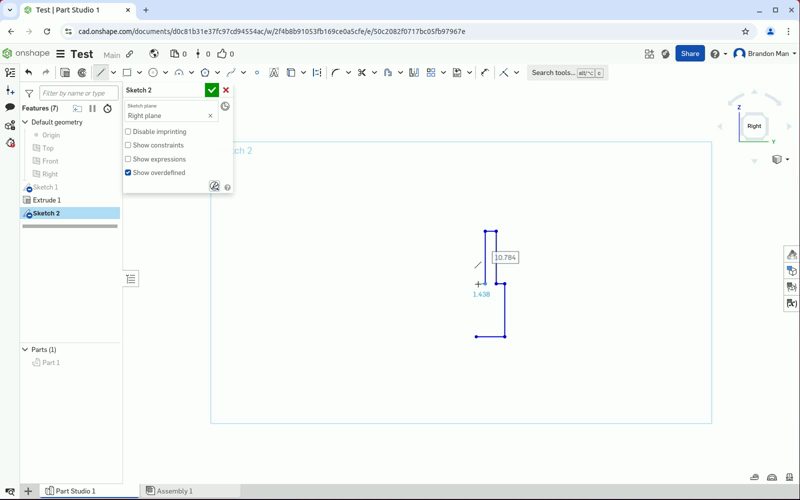
scroll(6)
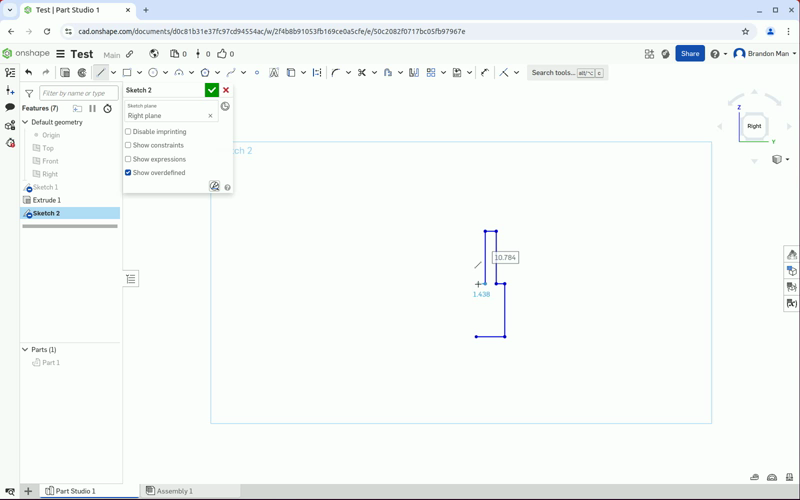
scroll(6)
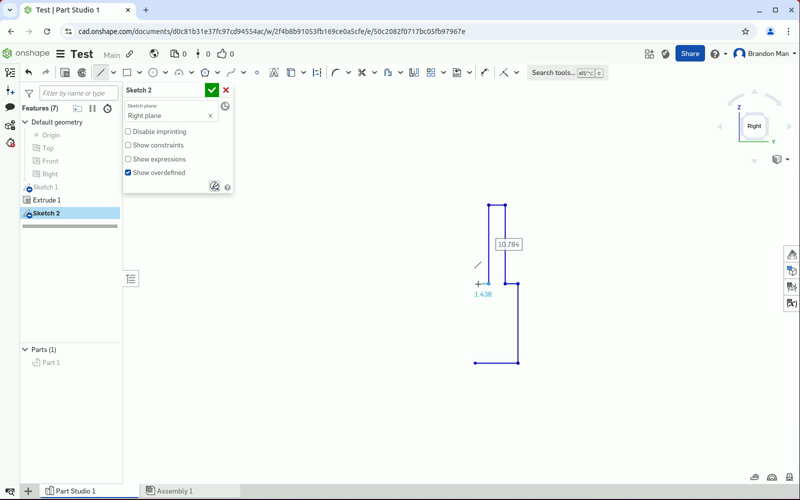
scroll(6)
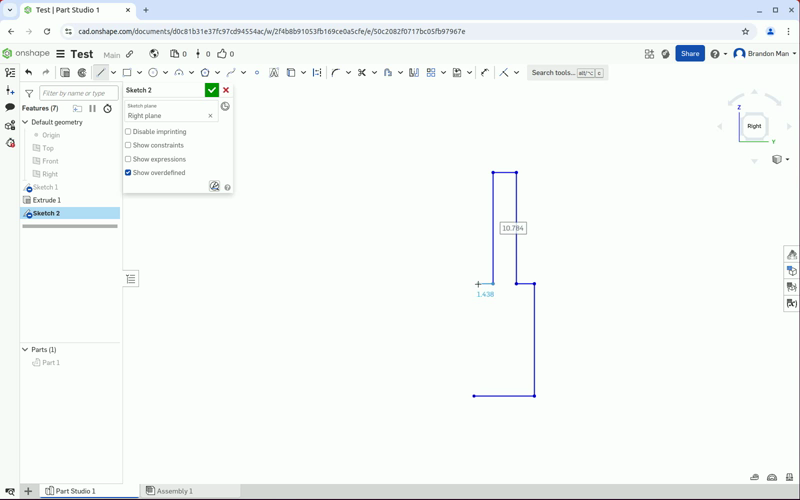
scroll(6)
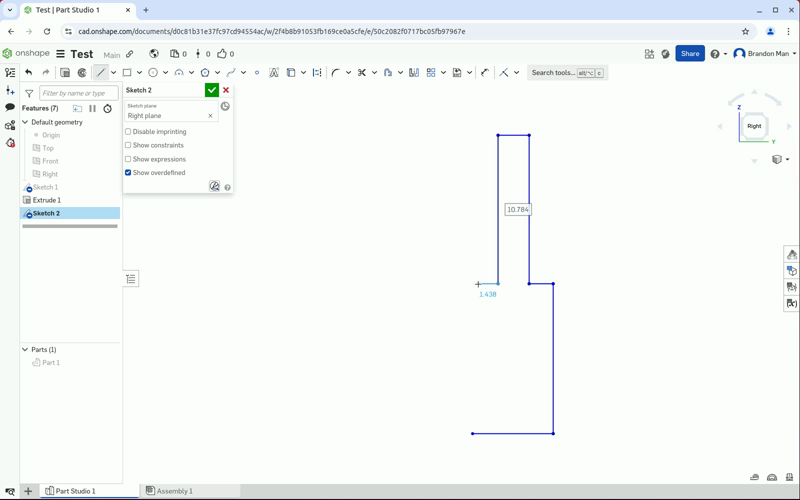
scroll(6)
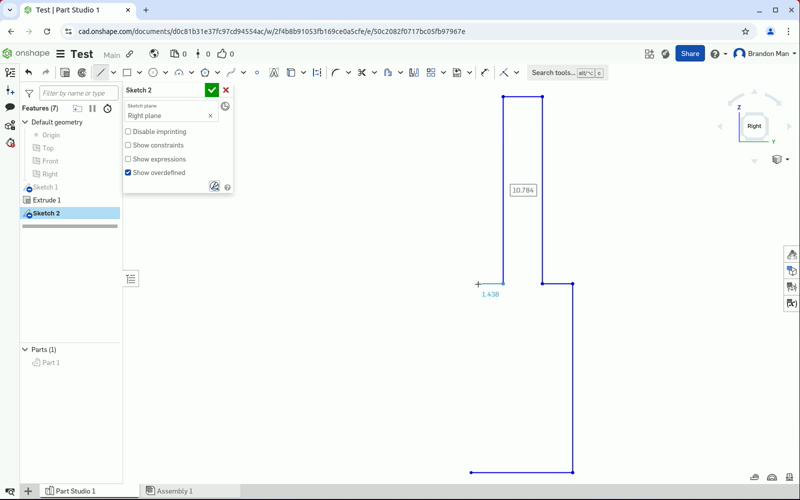
scroll(6)
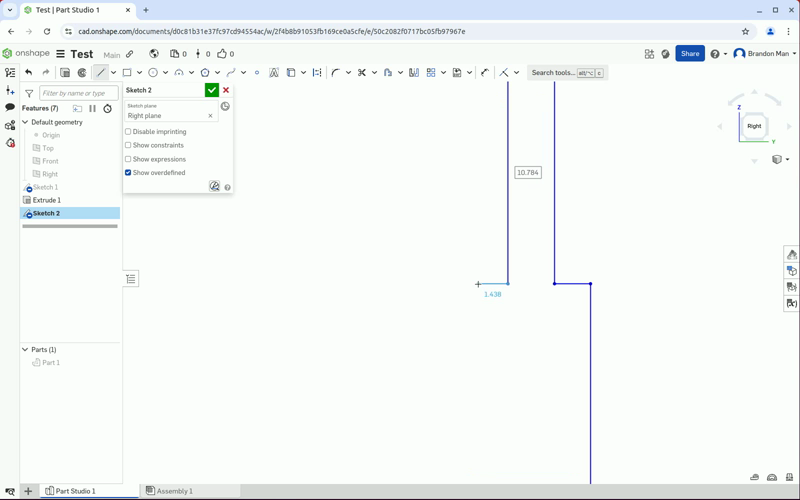
scroll(6)
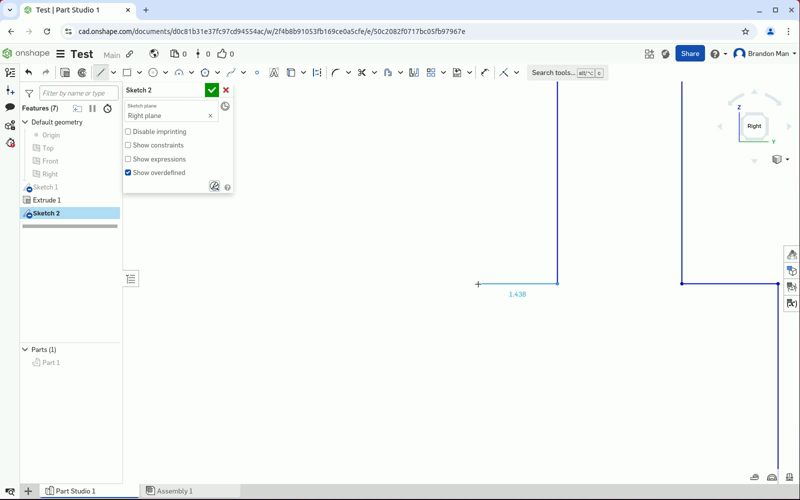
click(478, 283)
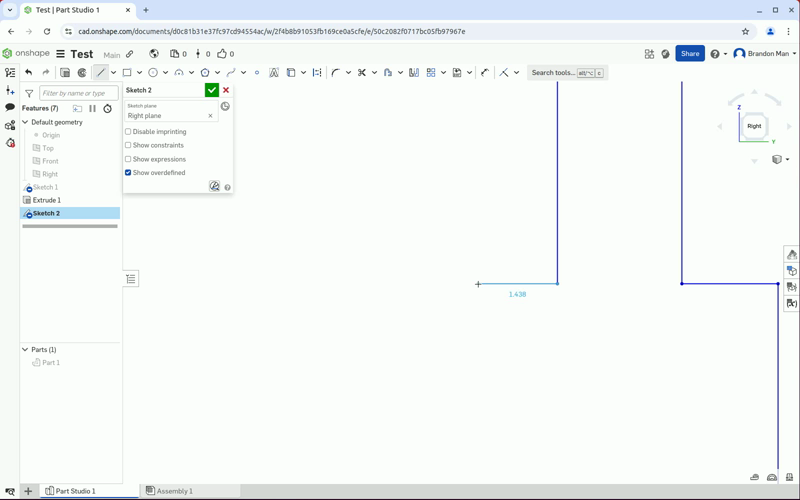
scroll(-6)
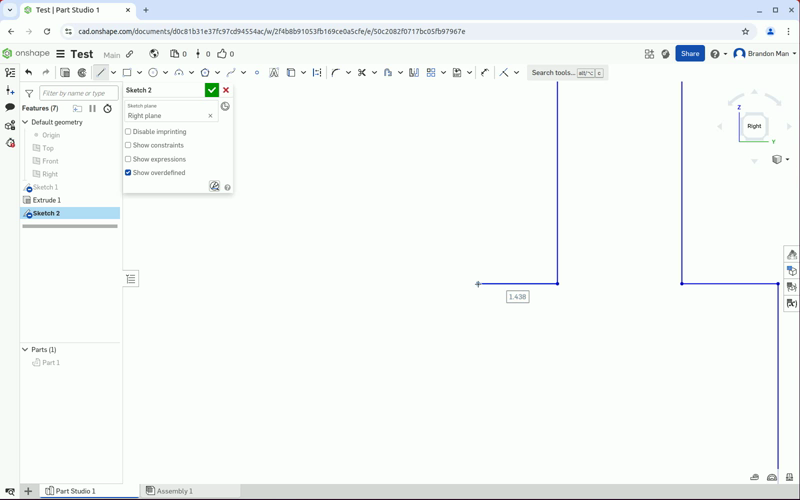
scroll(-6)
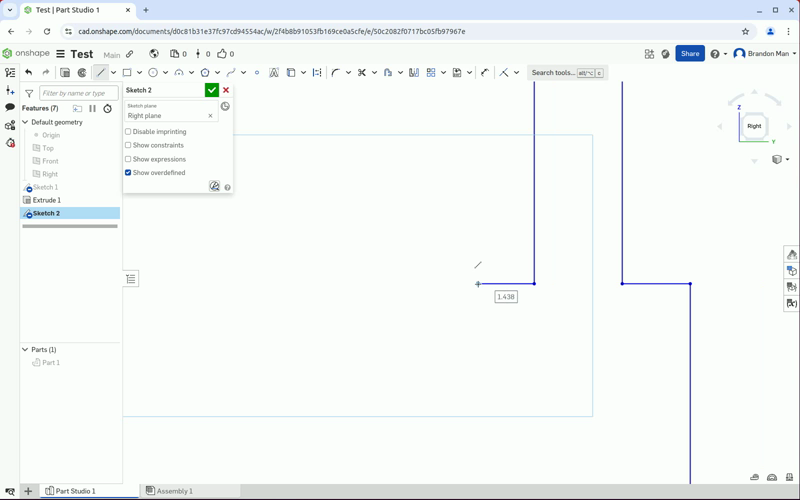
scroll(-6)
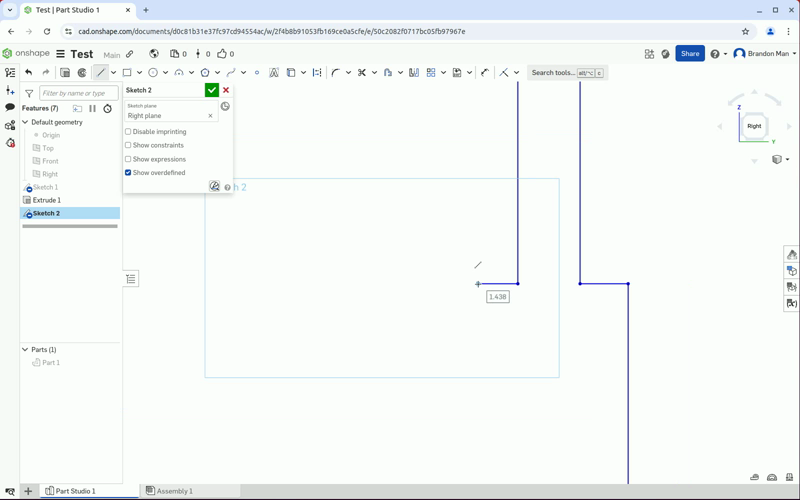
scroll(-6)
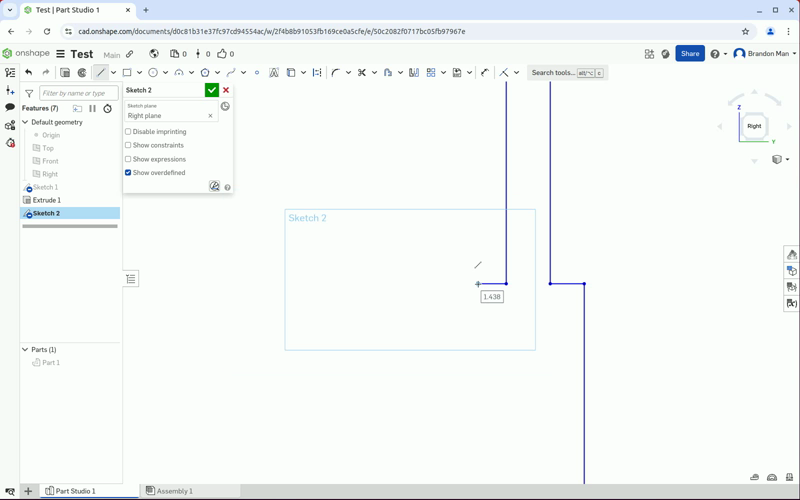
scroll(-6)
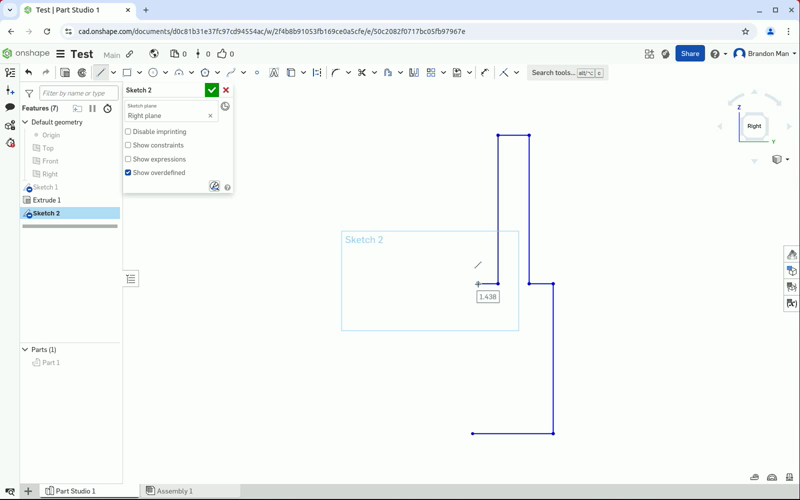
scroll(-6)
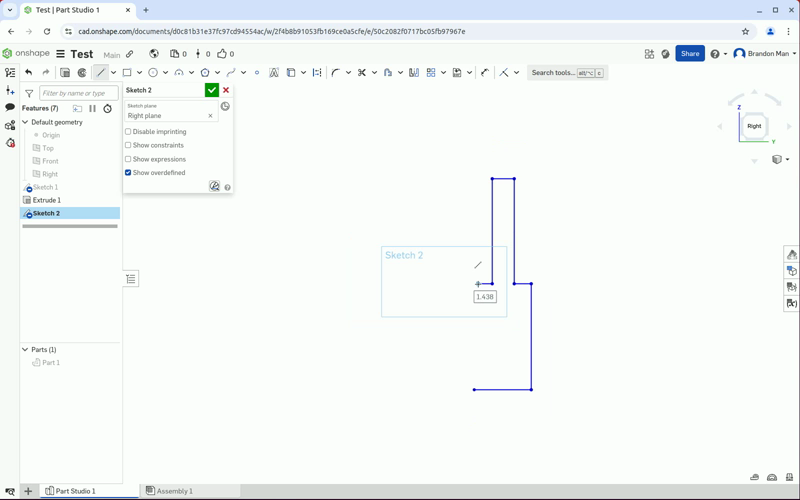
scroll(-6)
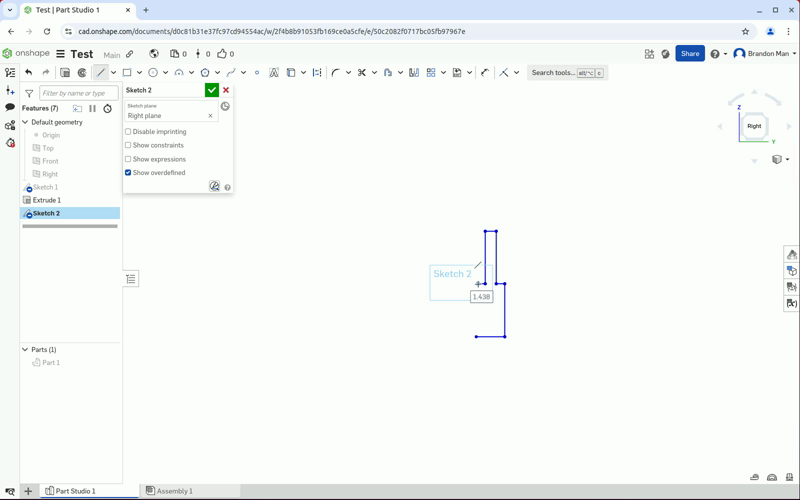
key_up(shift)
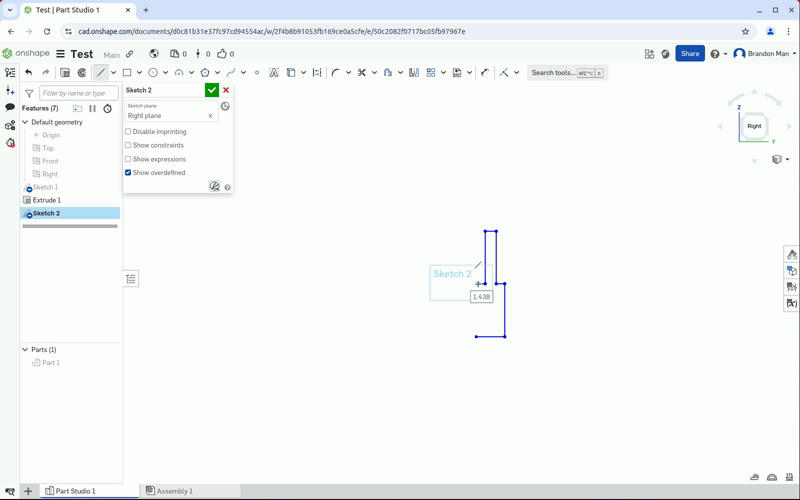
key_down(shift)
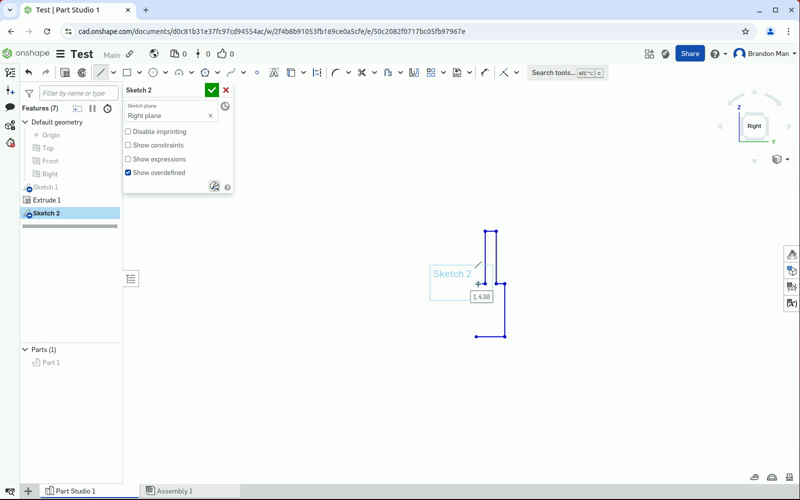
mouse_move(508, 283)
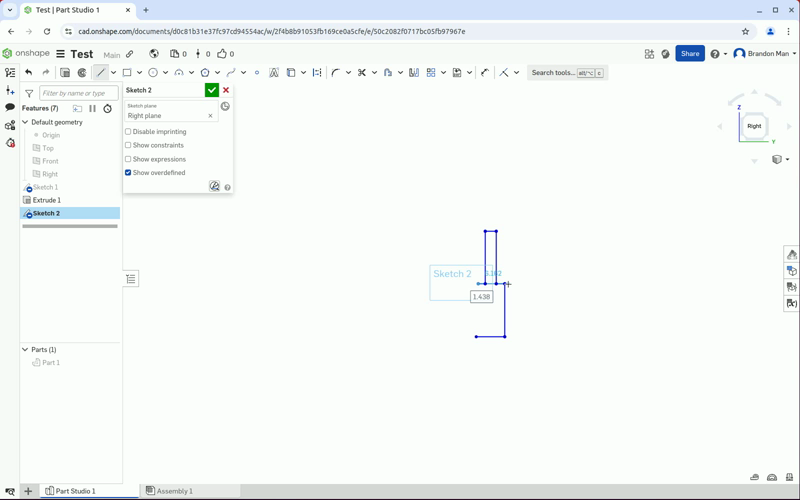
mouse_move(476, 283)
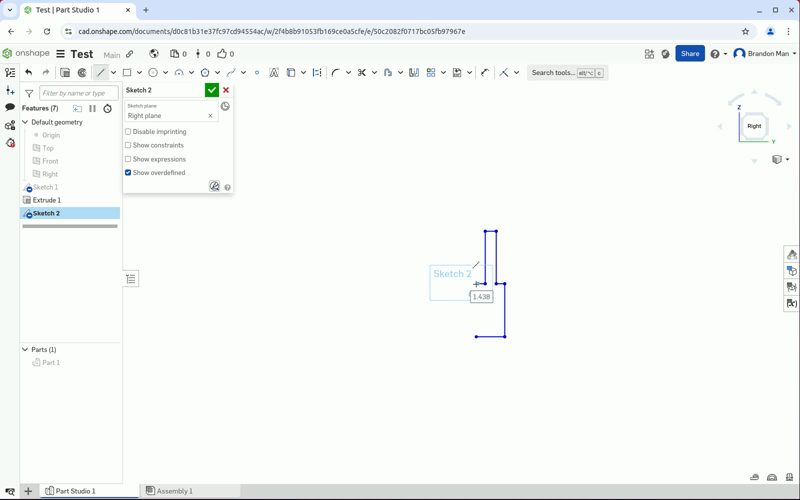
scroll(6)
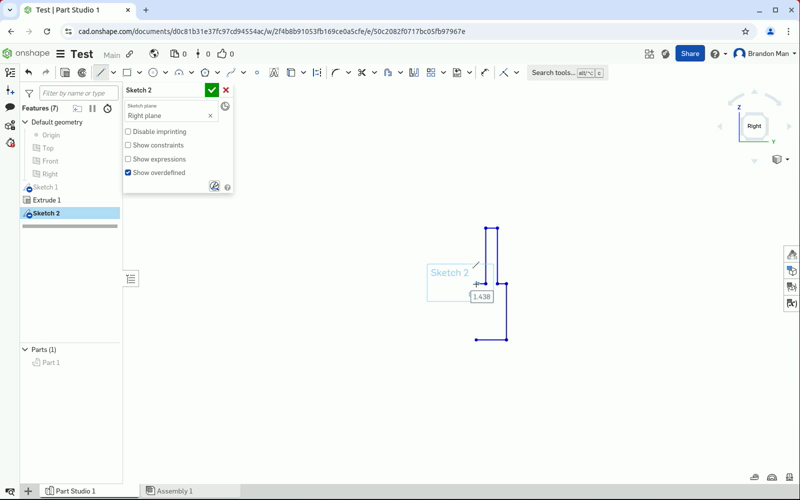
scroll(6)
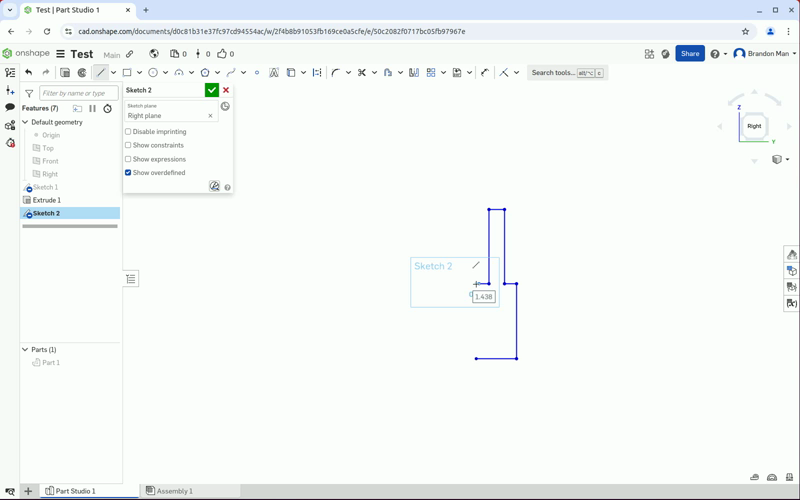
scroll(6)
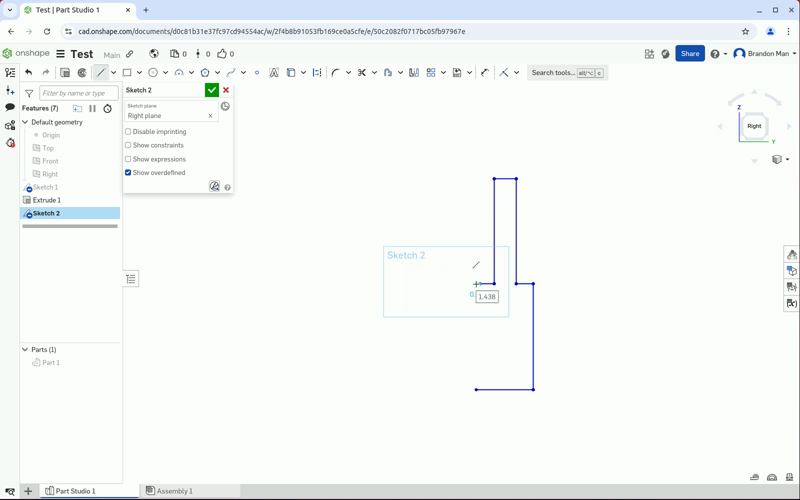
scroll(6)
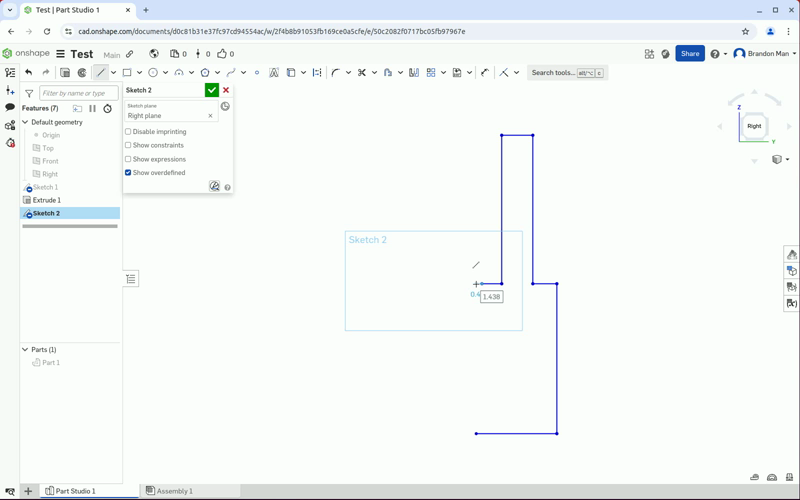
scroll(6)
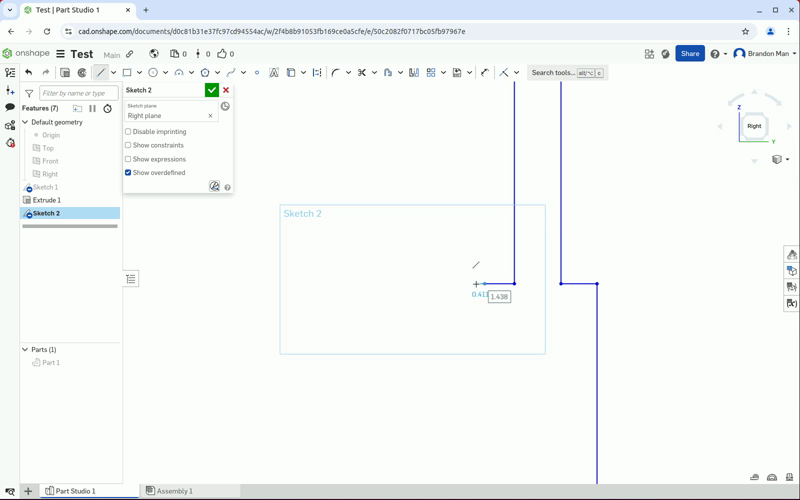
scroll(6)
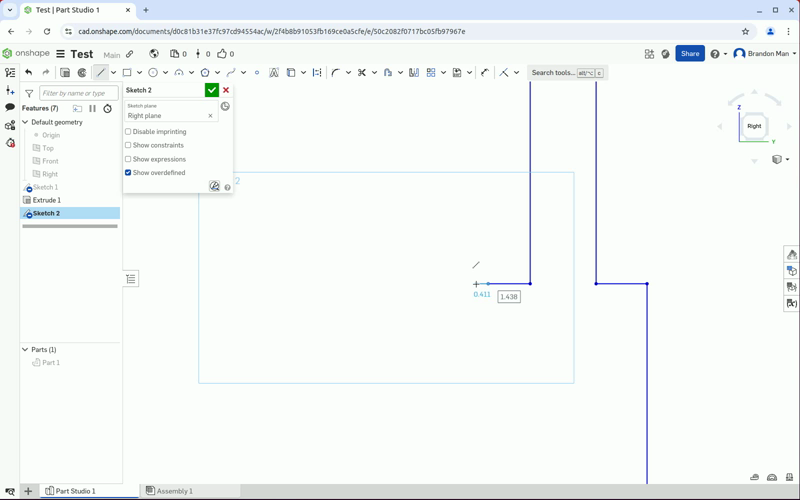
scroll(6)
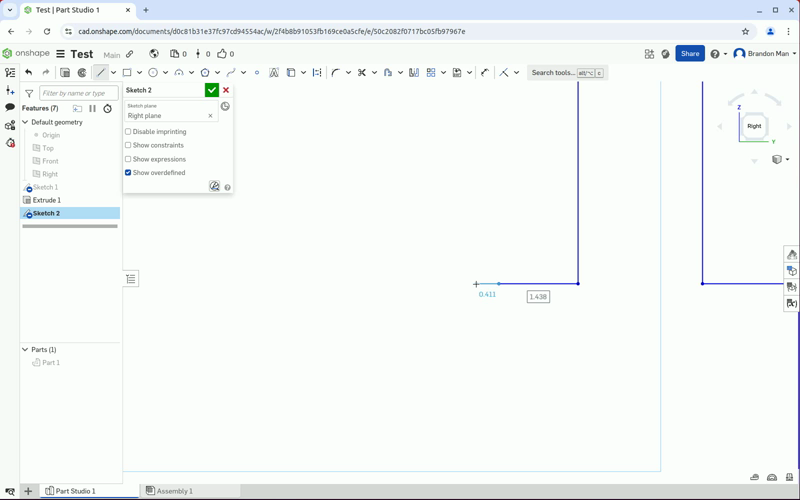
click(476, 283)
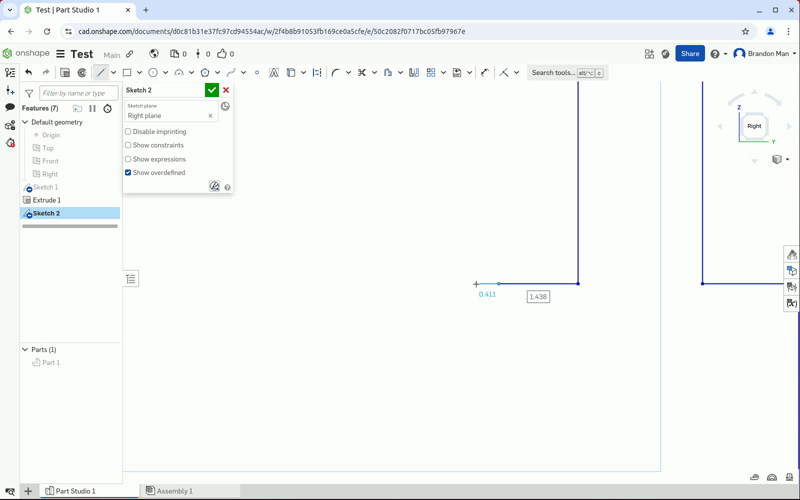
scroll(-6)
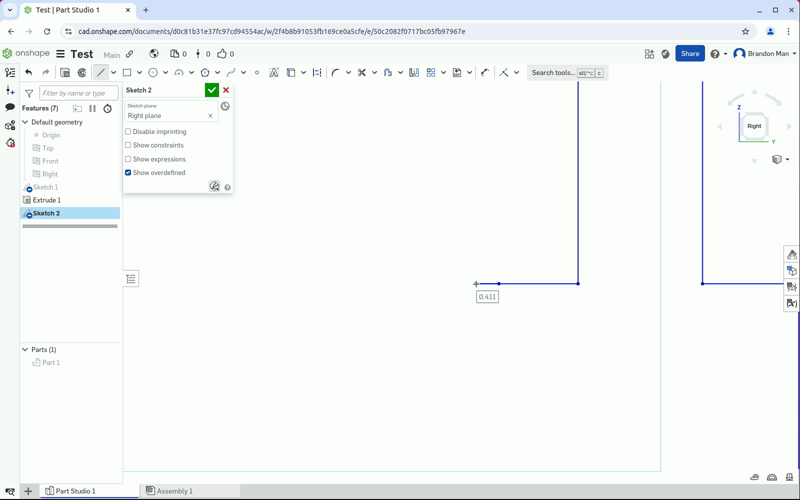
scroll(-6)
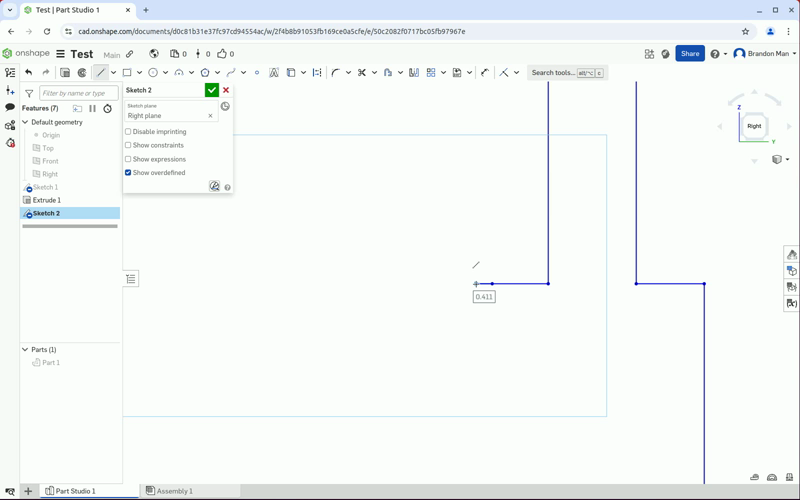
scroll(-6)
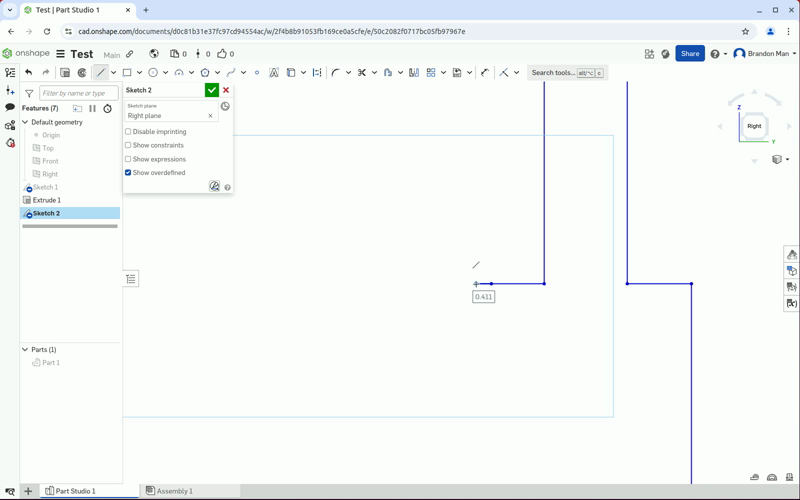
scroll(-6)
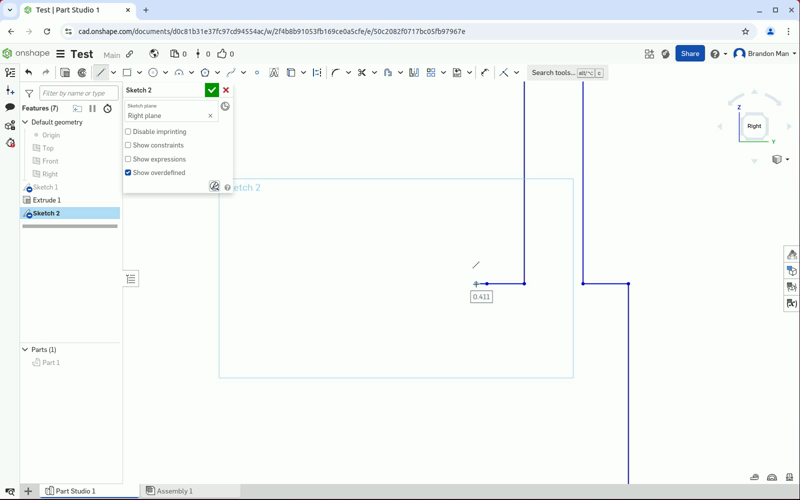
scroll(-6)
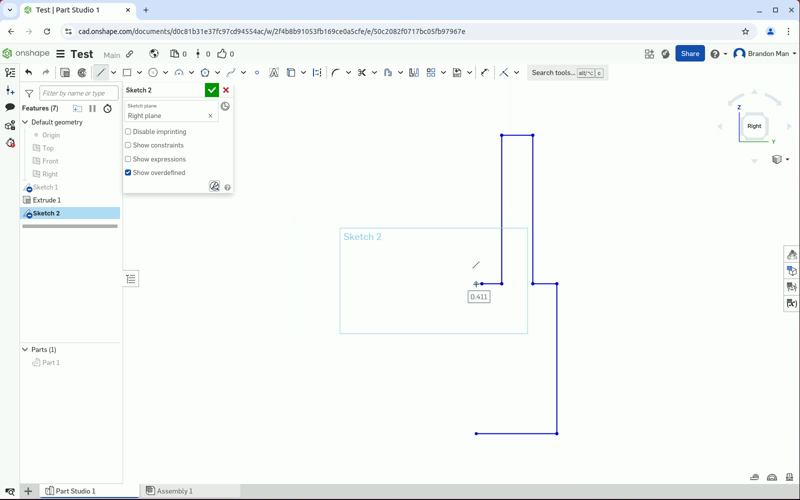
scroll(-6)
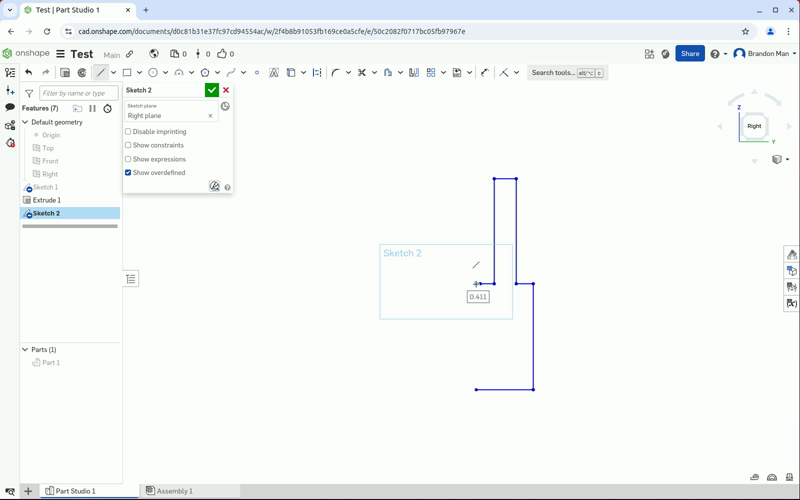
scroll(-6)
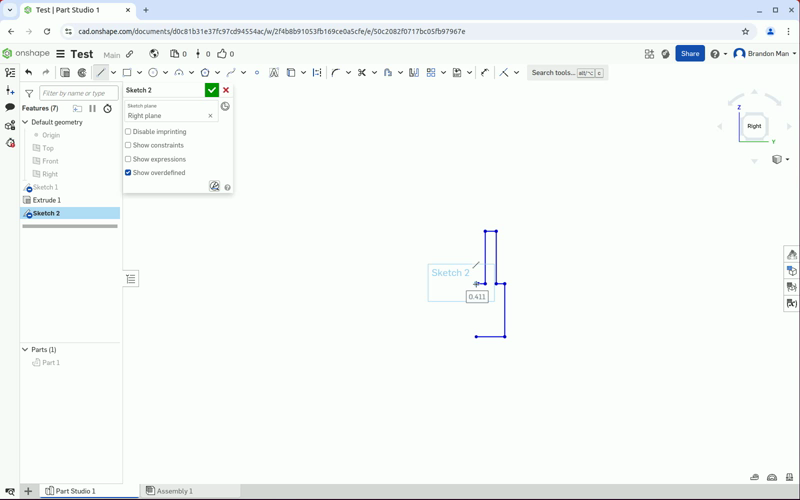
key_up(shift)
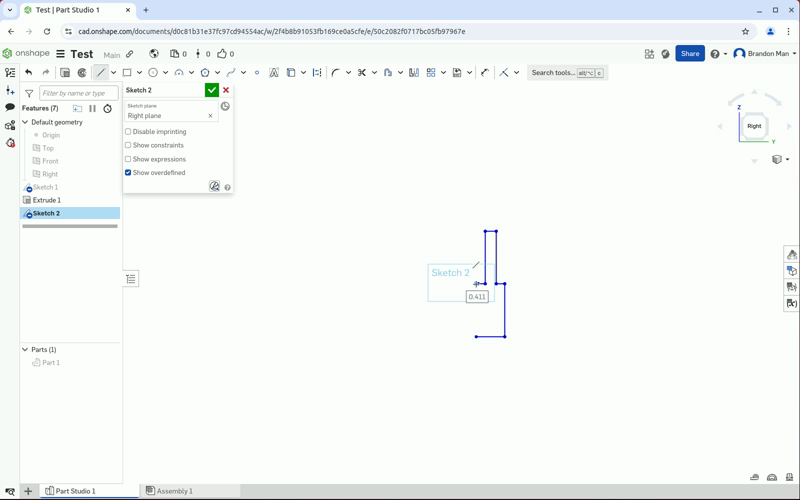
mouse_move(506, 283)
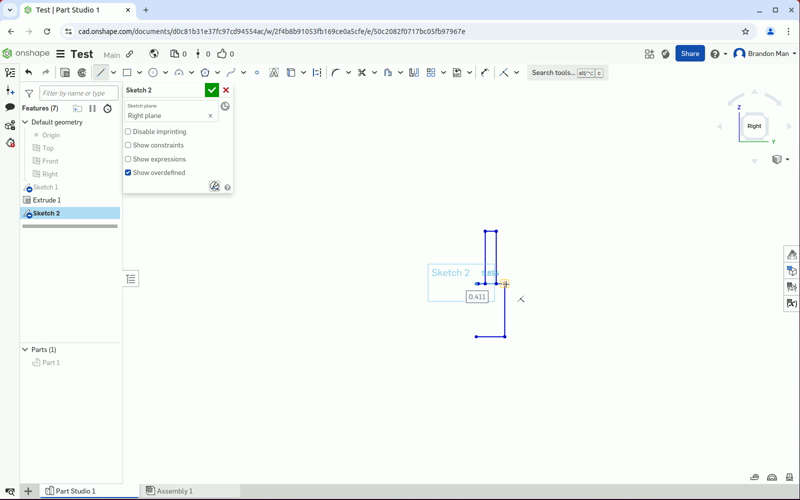
key_down(shift)
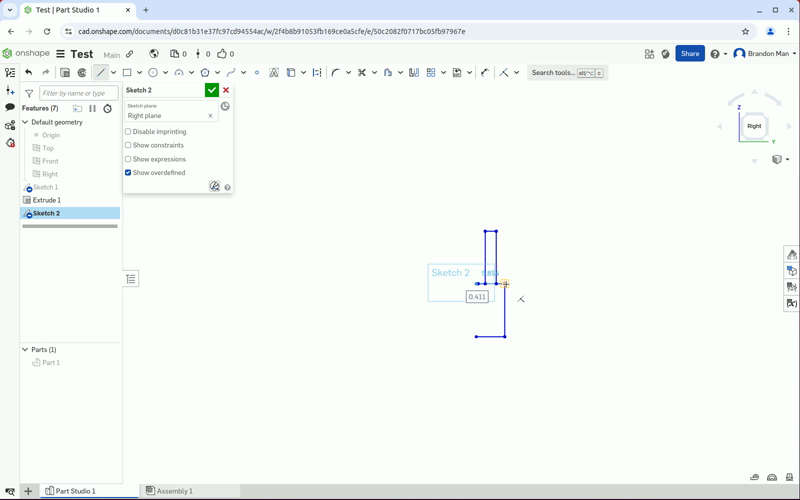
mouse_move(476, 336)
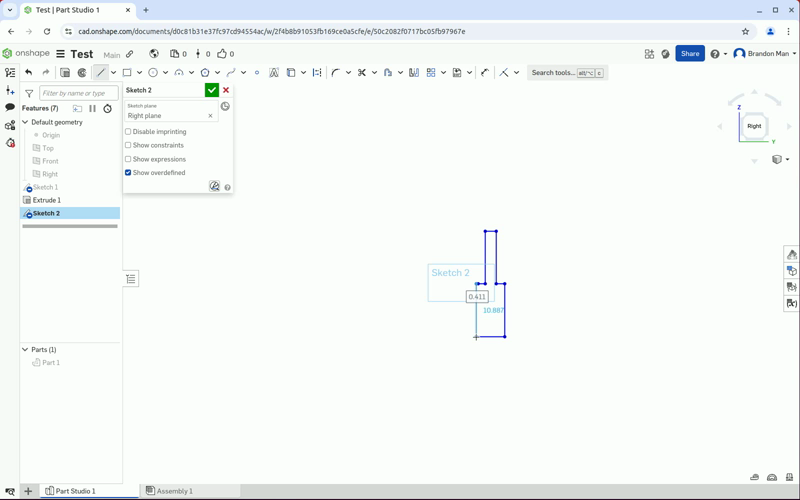
key_up(shift)
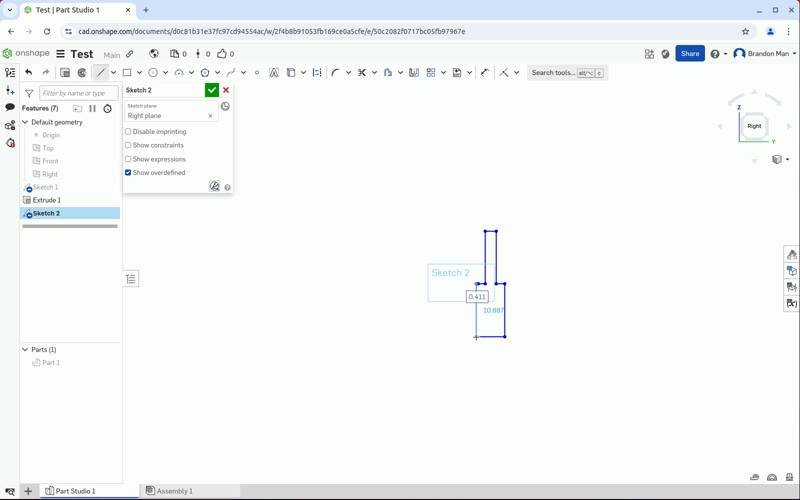
click(476, 336)
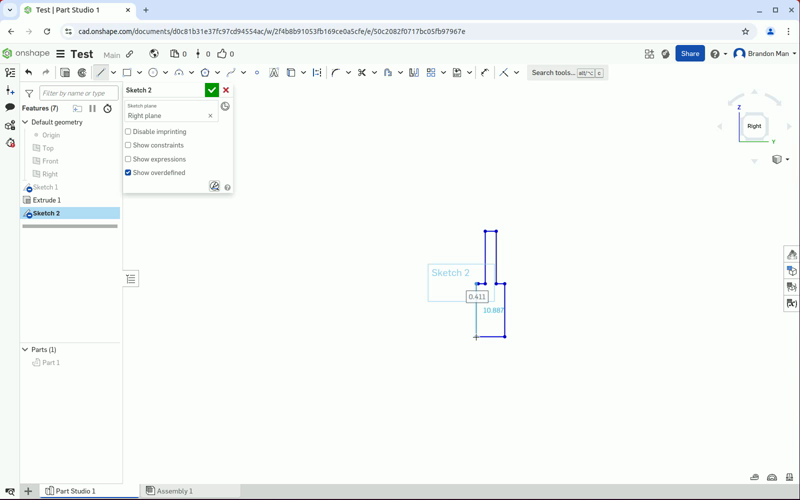
key(esc)
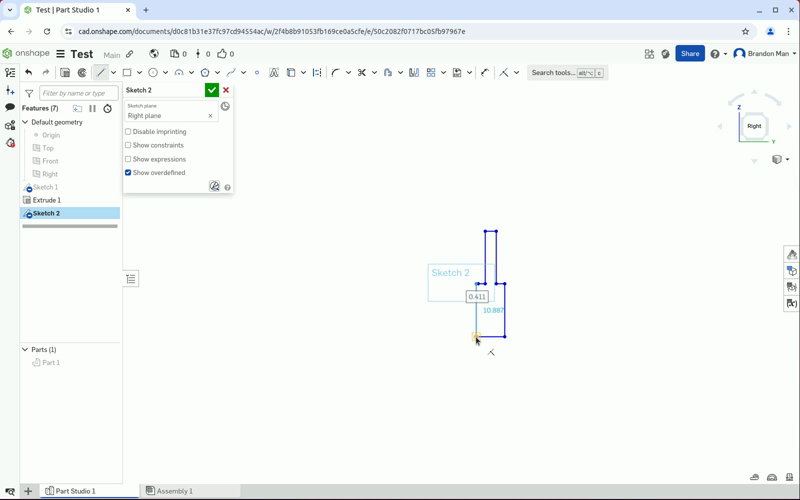
mouse_move(479, 291)
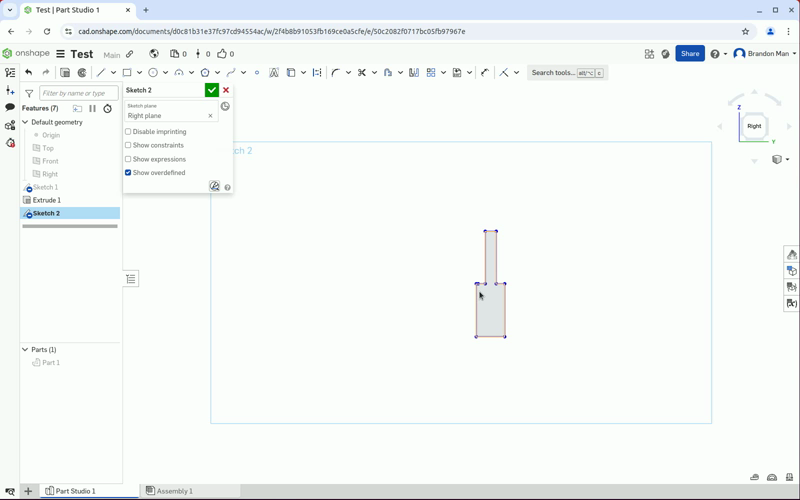
click(479, 291)
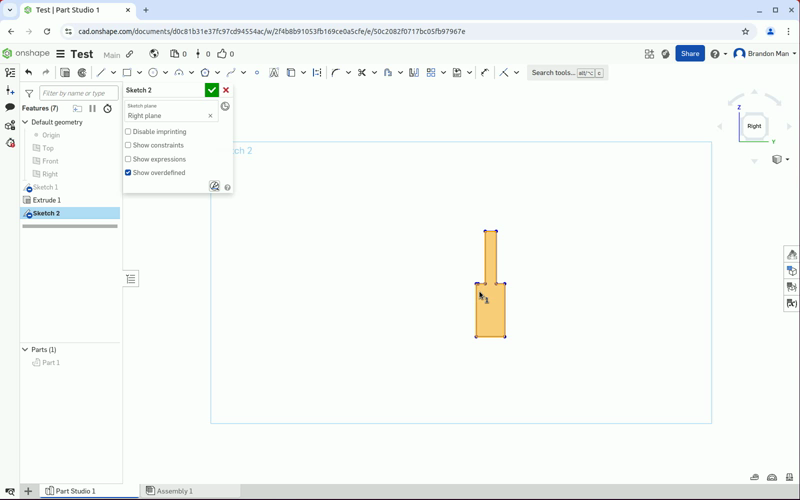
mouse_move(73, 352)
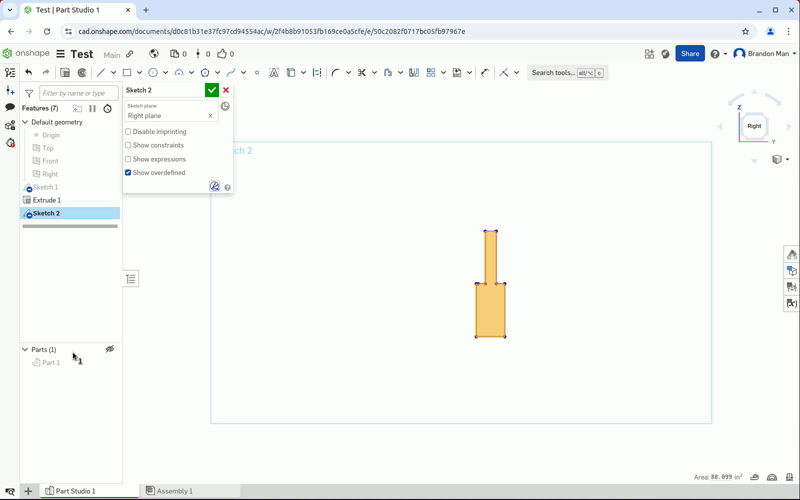
key(shift+y)
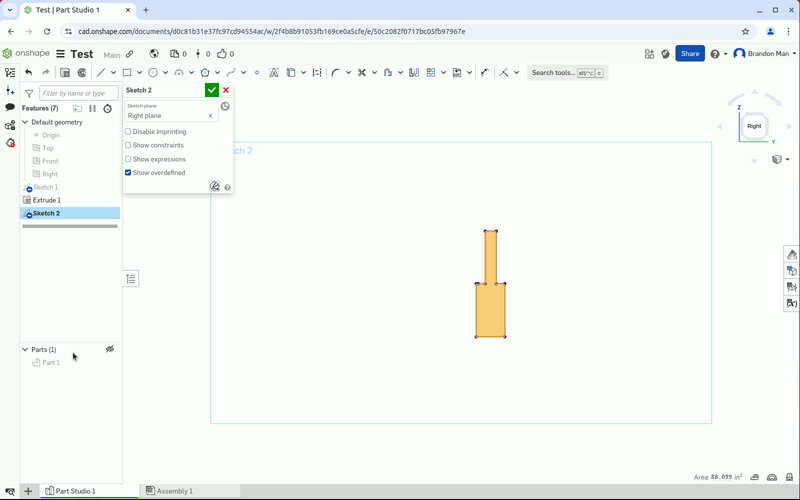
key(shift+e)
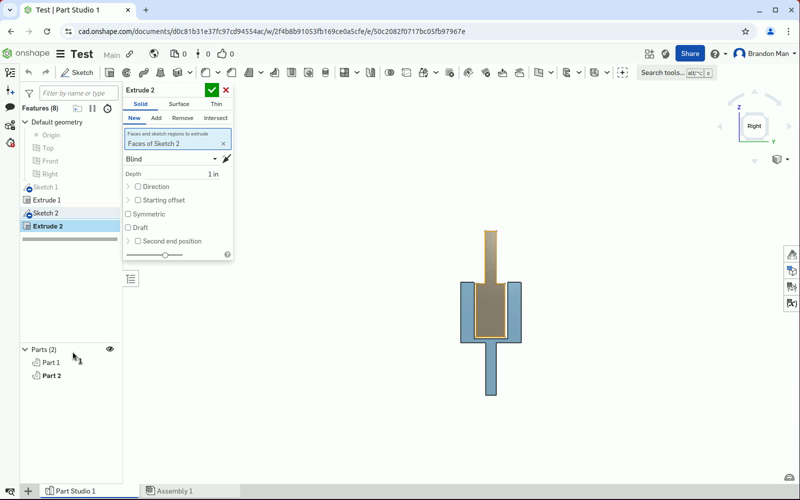
mouse_move(143, 106)
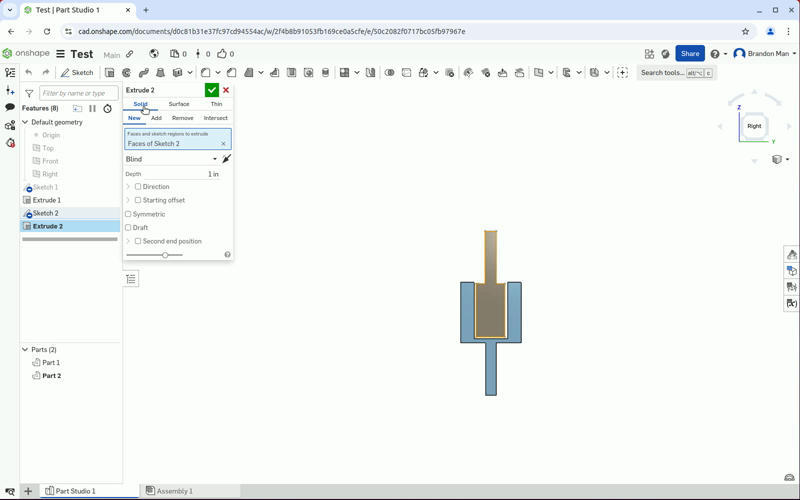
click(143, 106)
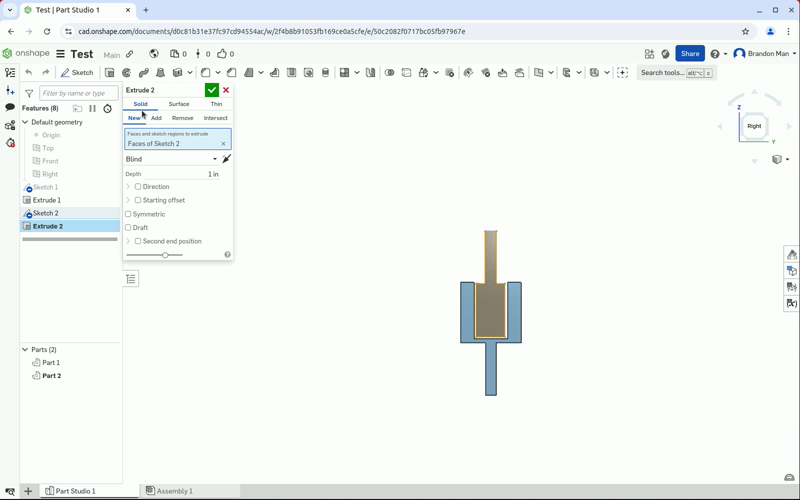
mouse_move(137, 120)
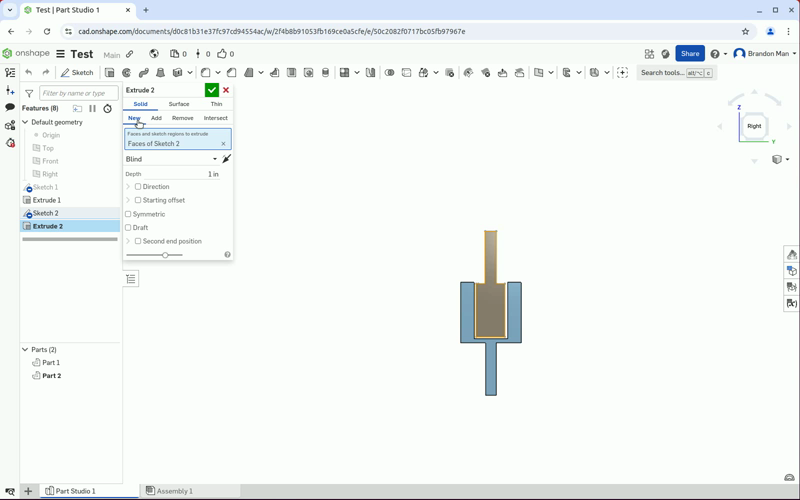
click(137, 120)
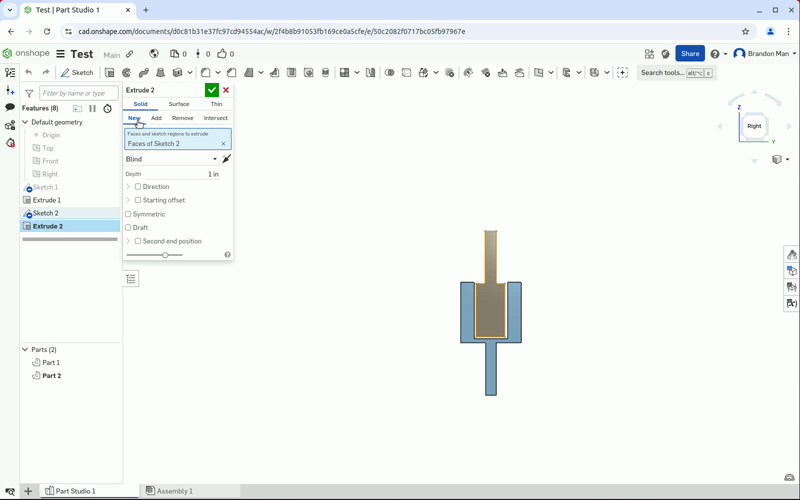
key(tab, 4)
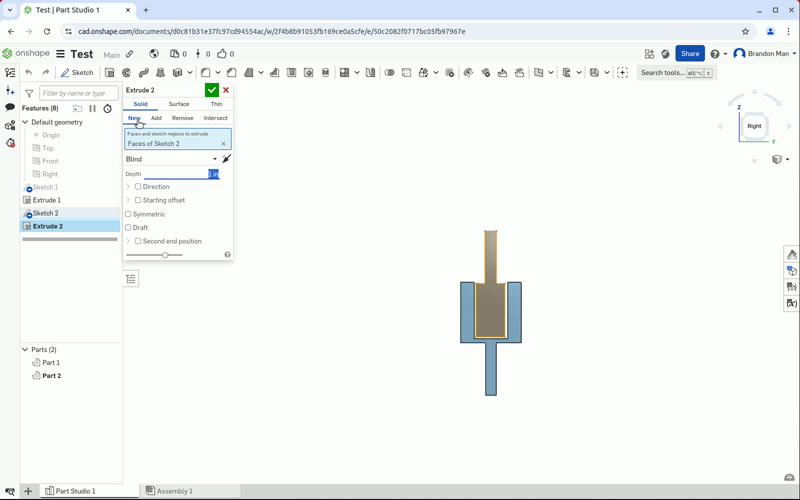
text(-0.241)
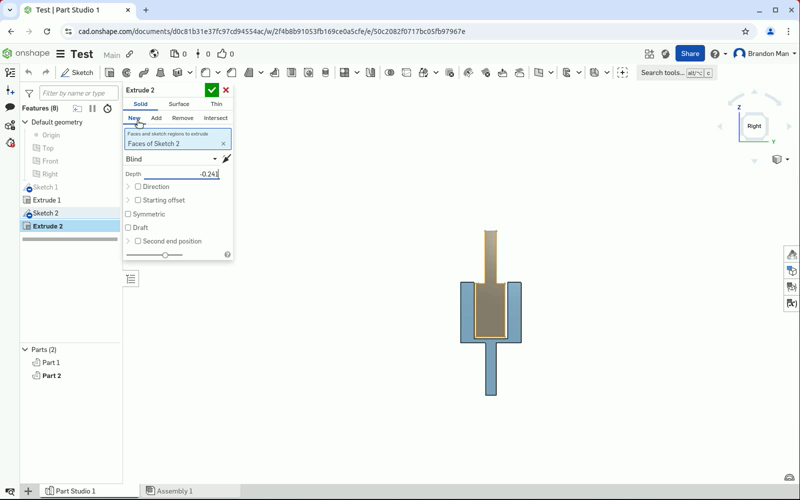
key(enter)
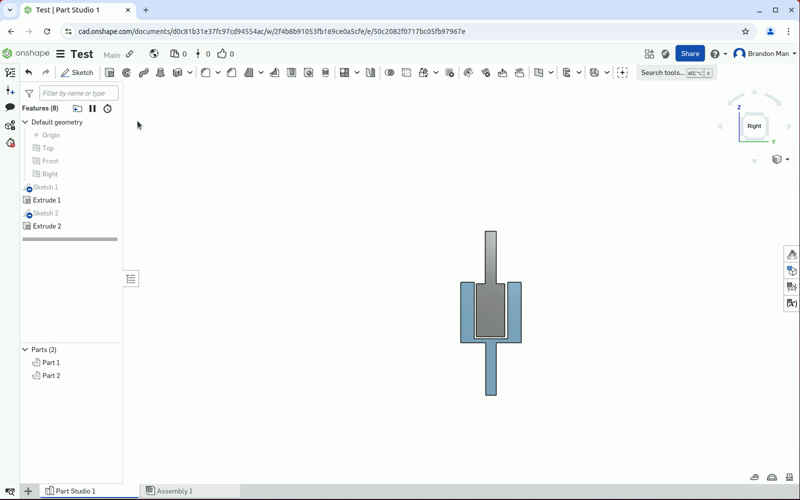
key(shift+h)
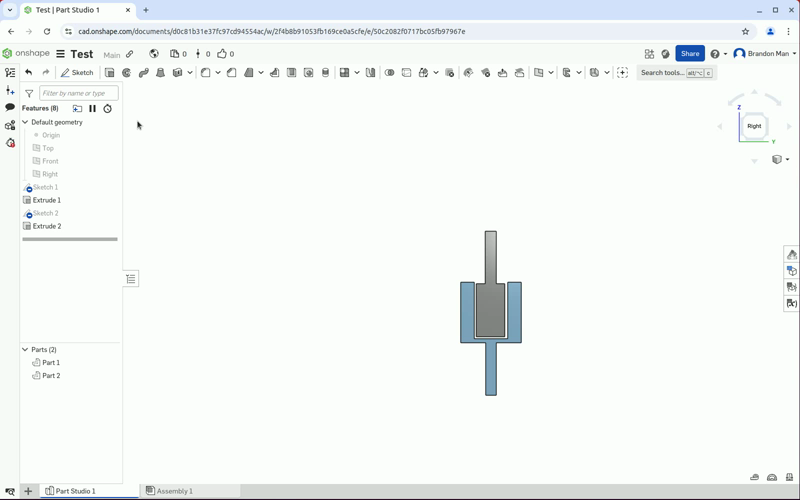
key(shift+h)
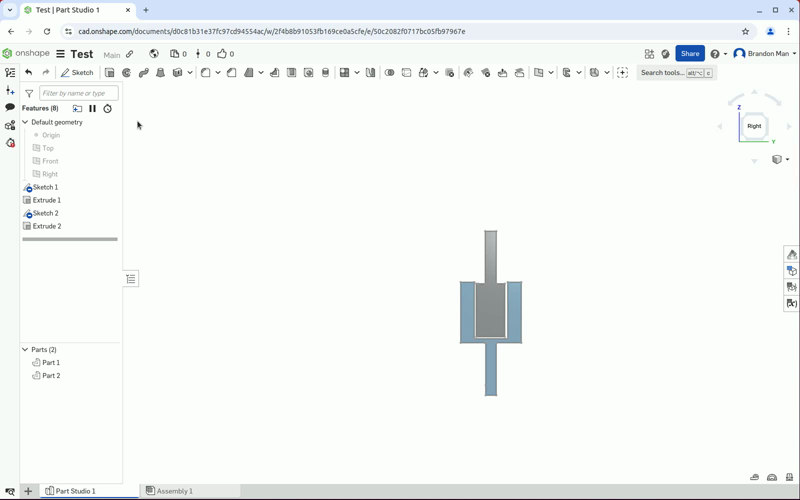
key(shift+7)
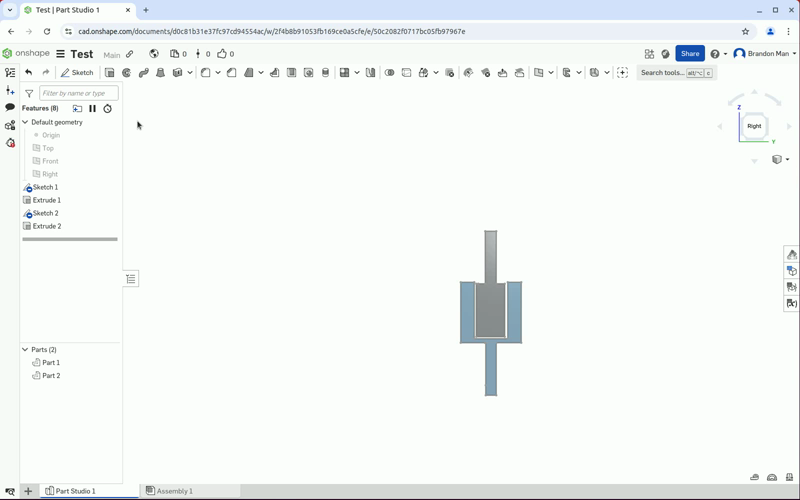
key(right, 2)
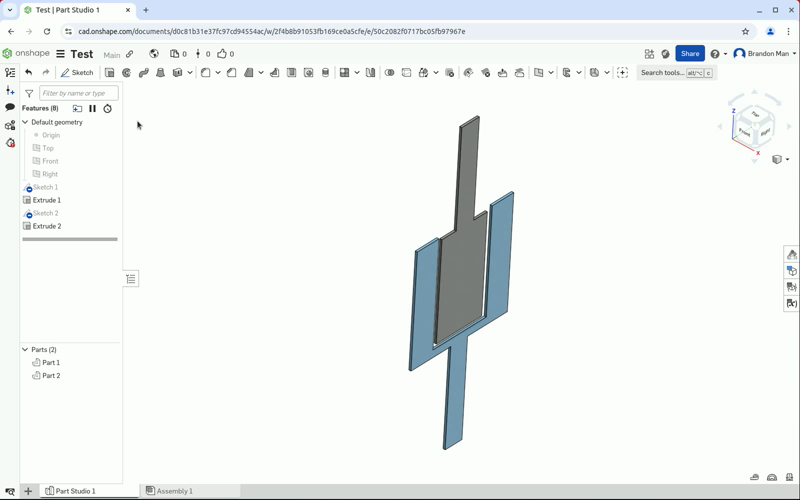
key(down, 2)
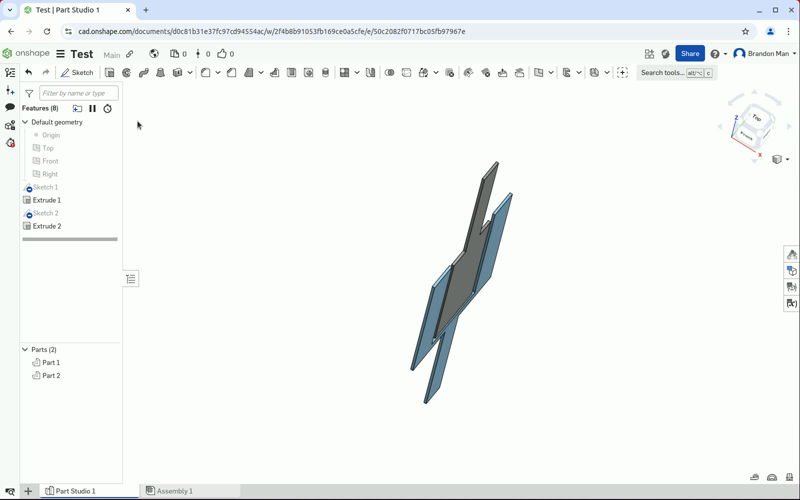
key(up, 2)
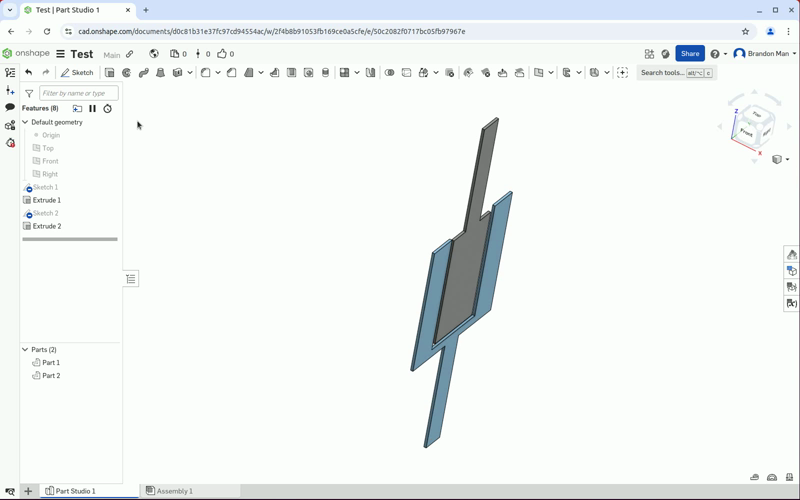
key(left, 2)
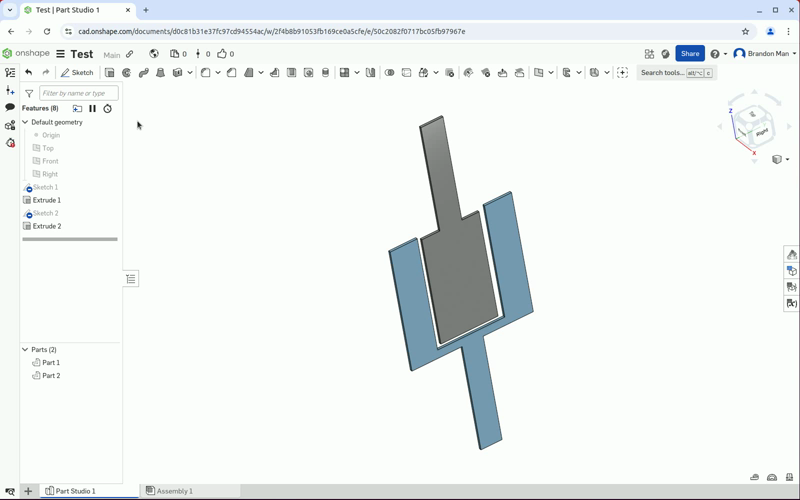
mouse_move(73, 189)
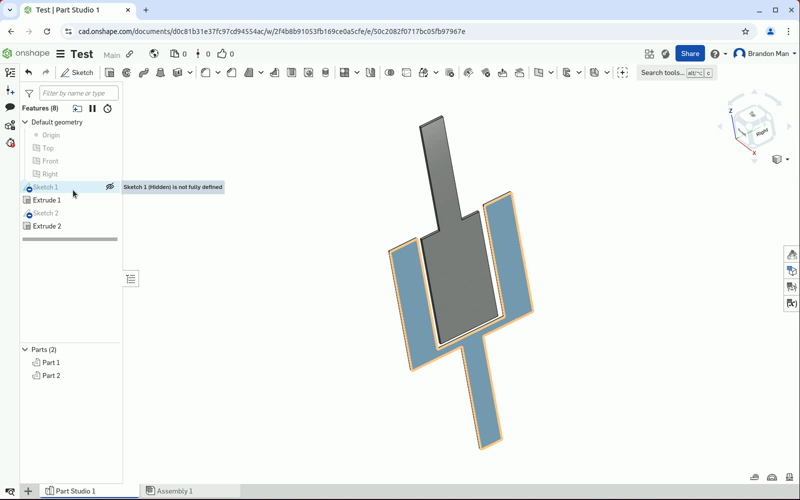
click(73, 189)